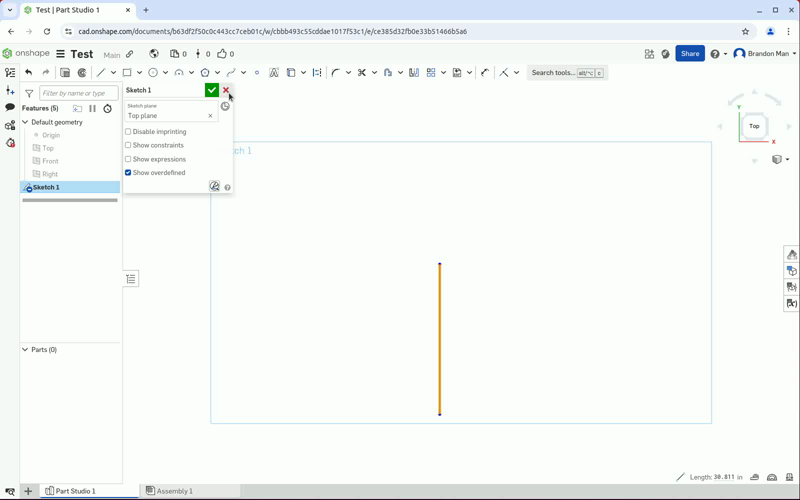
key(shift+h)
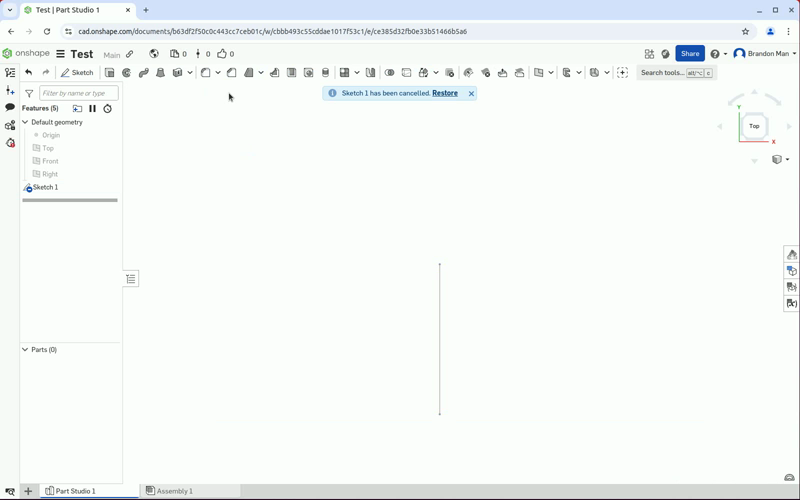
key(shift+s)
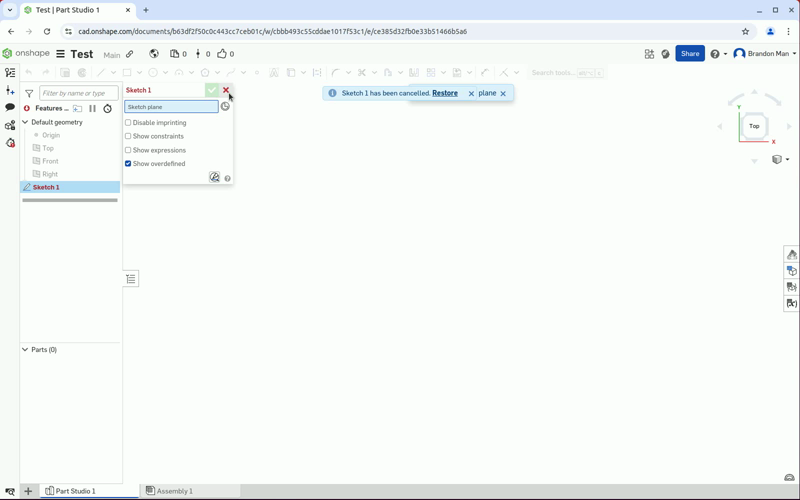
mouse_move(73, 150)
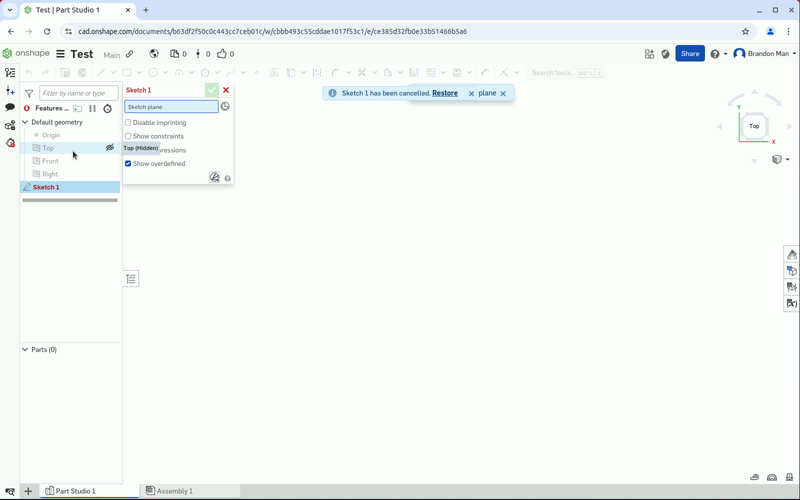
click(73, 150)
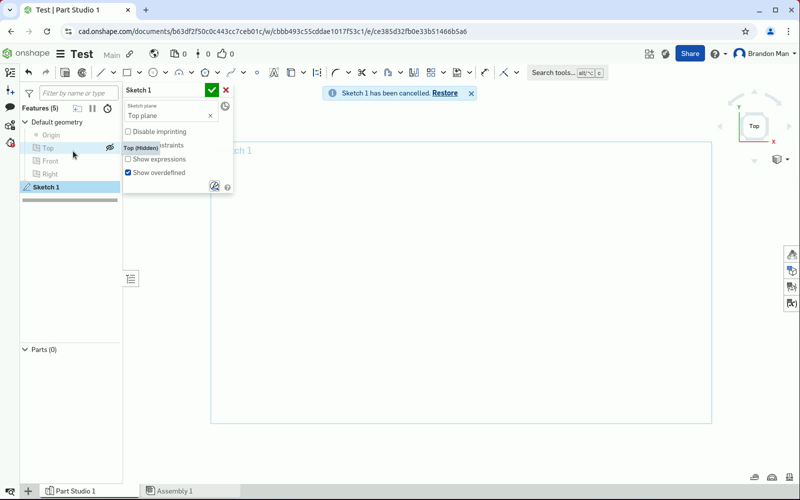
mouse_move(73, 352)
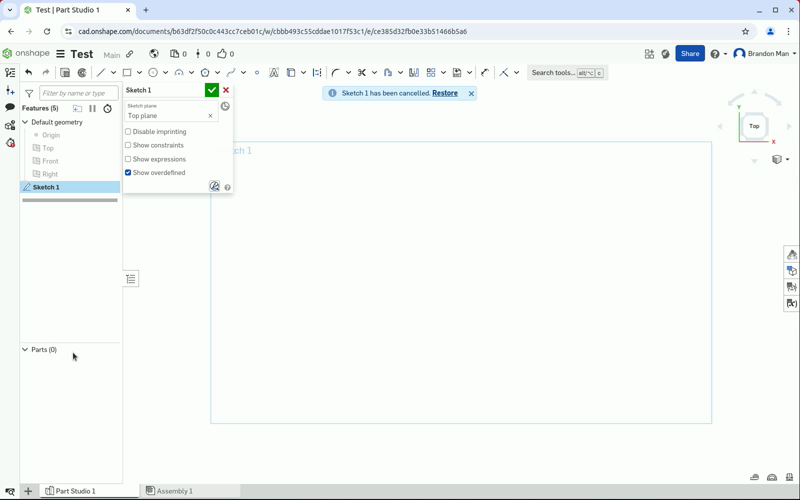
key(y)
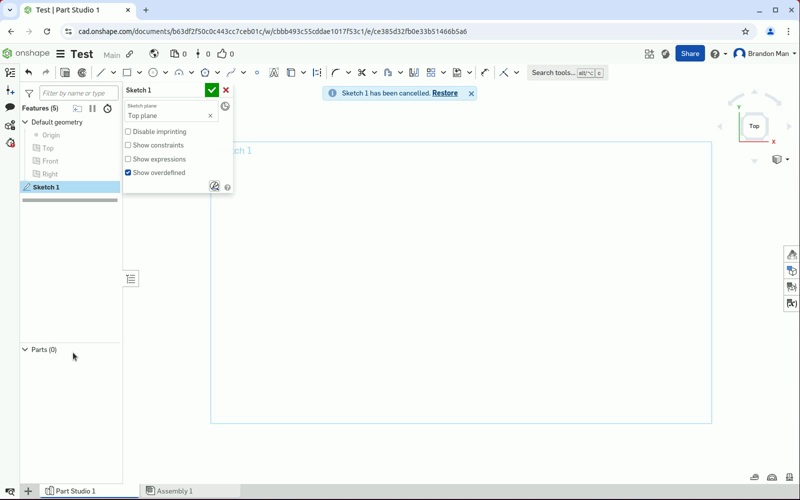
key(a)
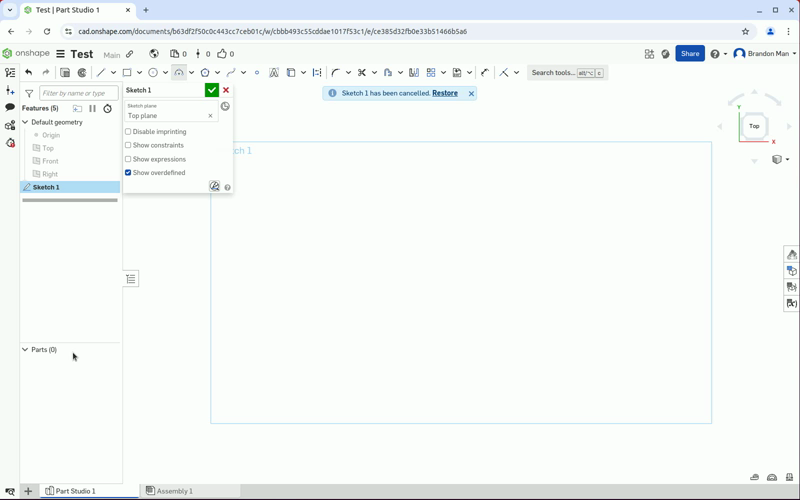
key_down(shift)
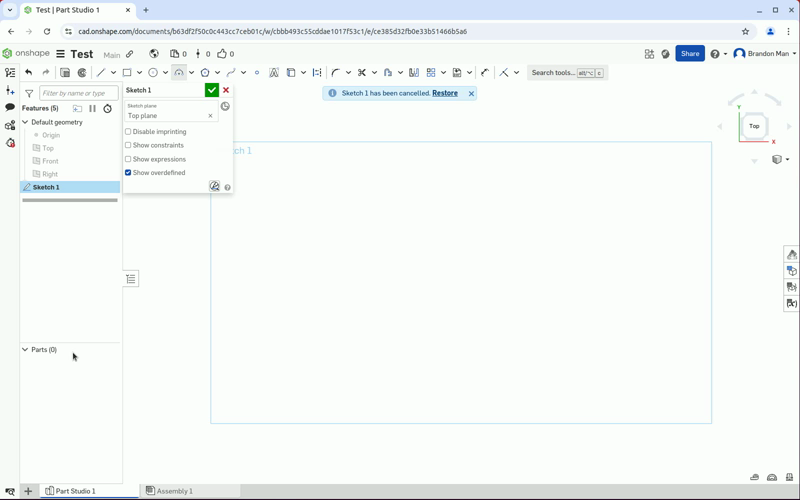
mouse_move(363, 339)
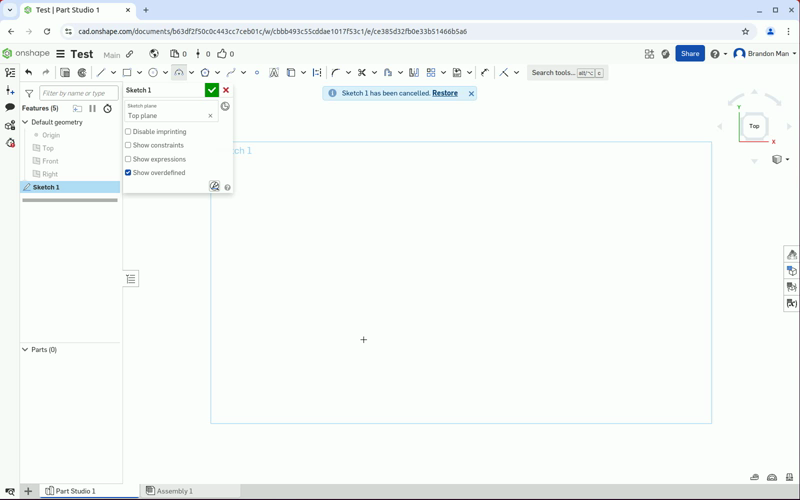
click(363, 339)
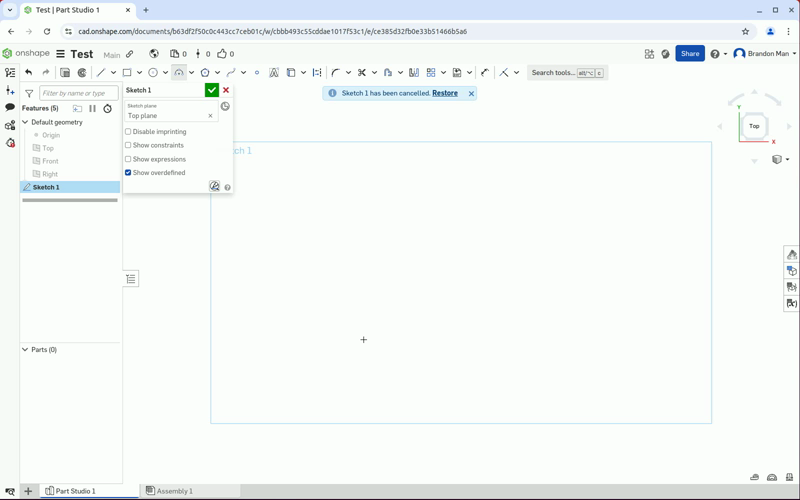
key_up(shift)
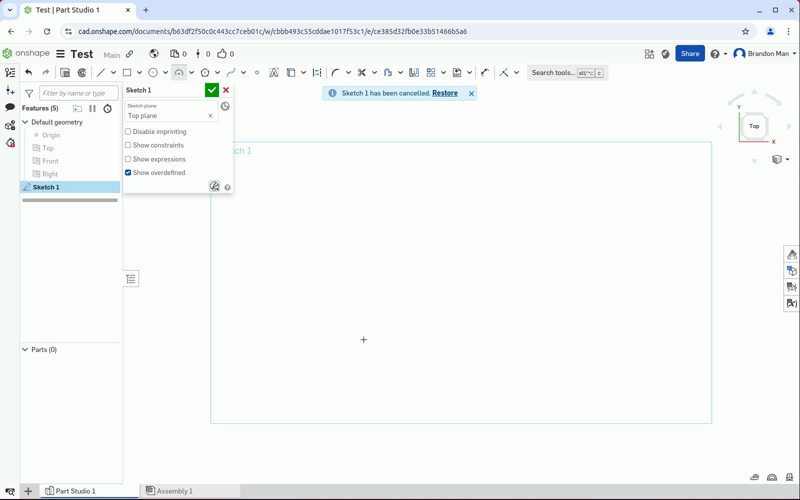
key_down(shift)
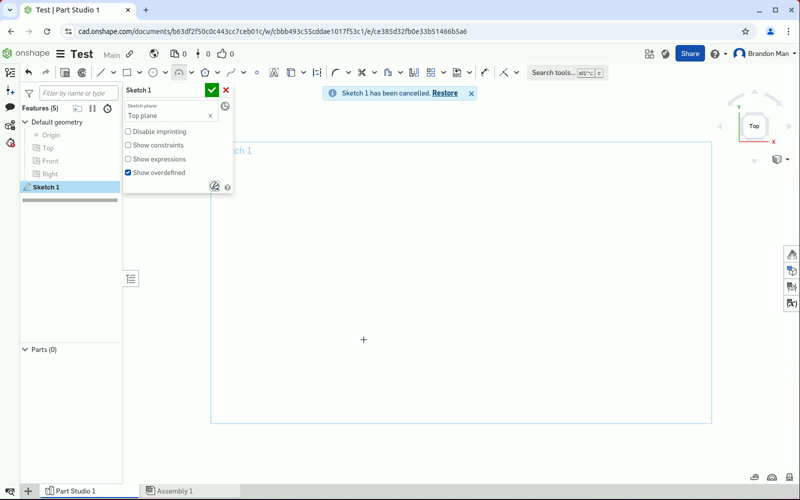
mouse_move(460, 352)
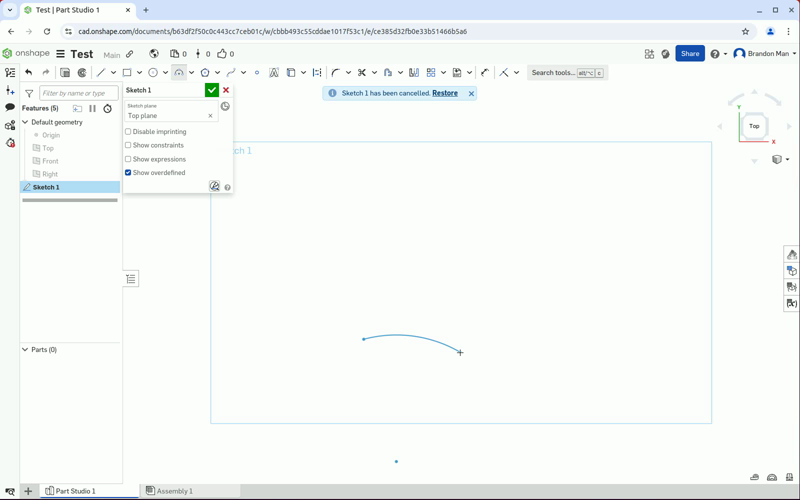
click(460, 352)
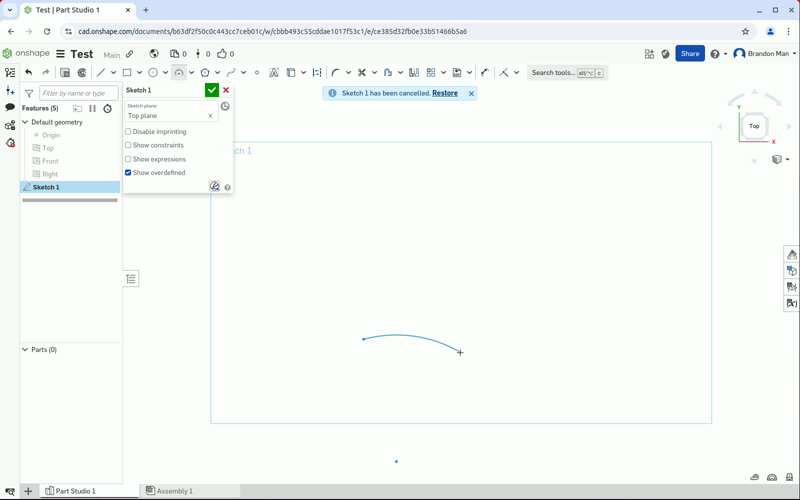
mouse_move(410, 358)
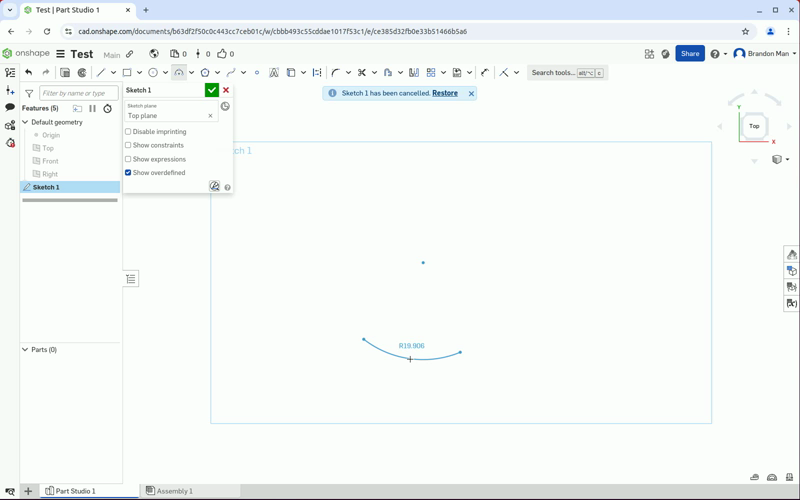
click(410, 358)
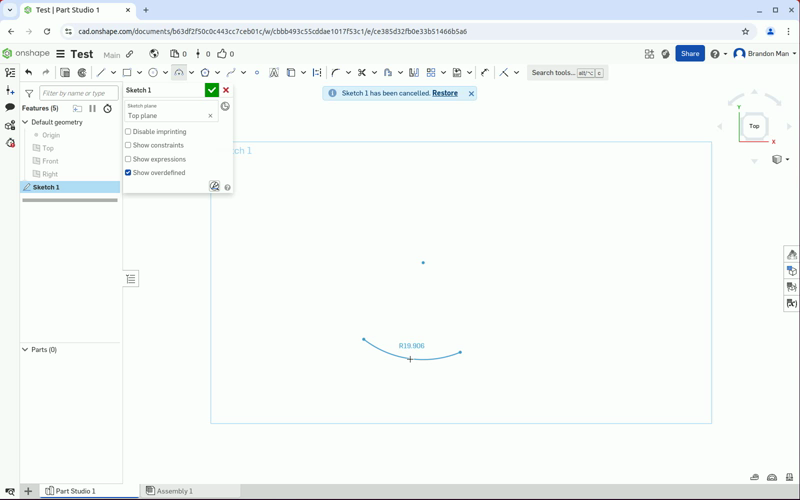
key_up(shift)
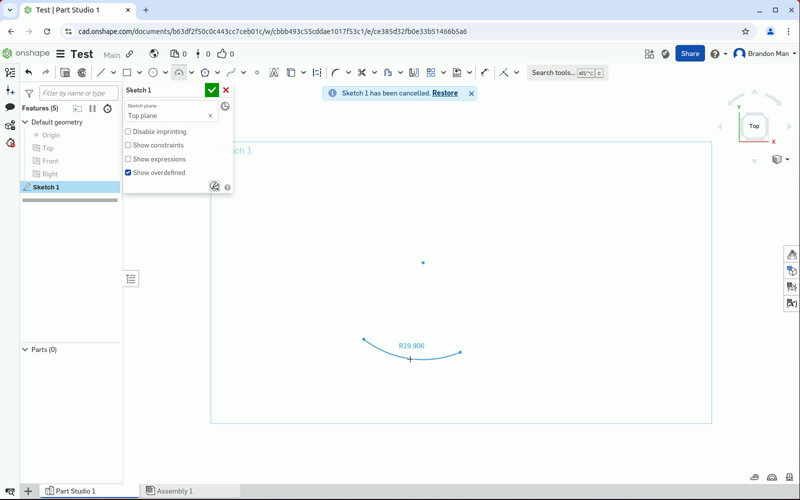
mouse_move(460, 352)
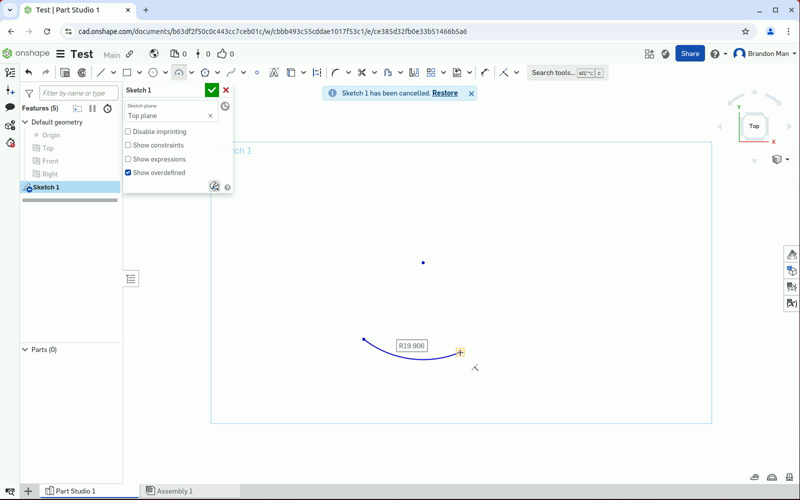
click(460, 352)
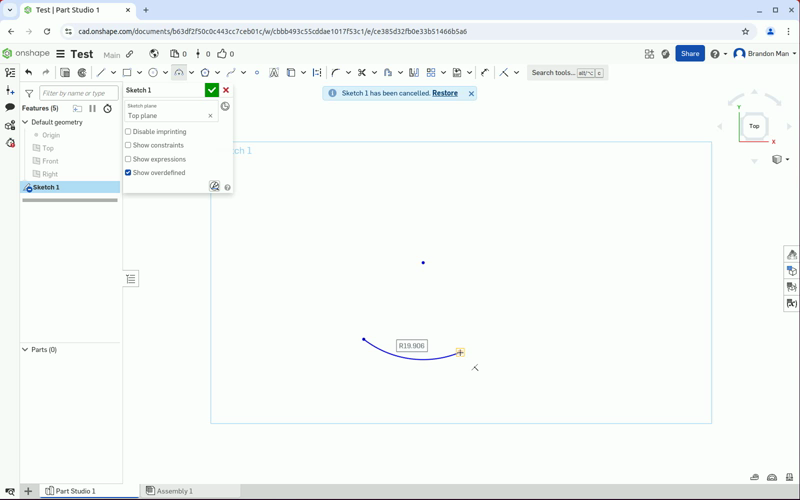
key_down(shift)
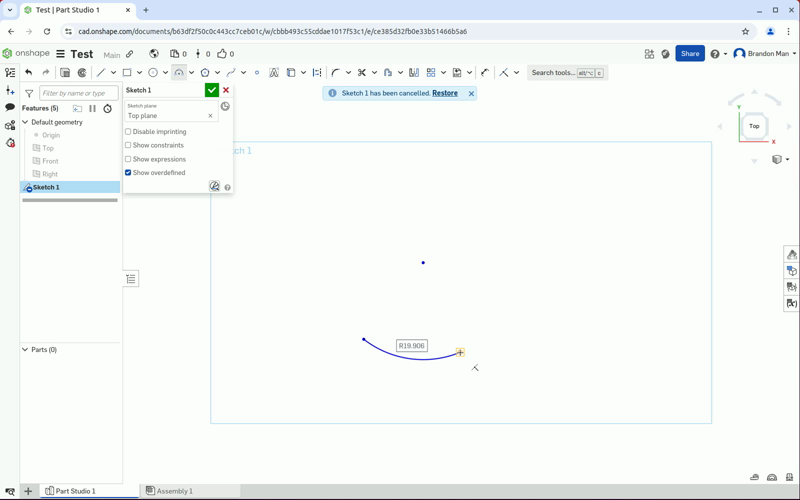
mouse_move(437, 337)
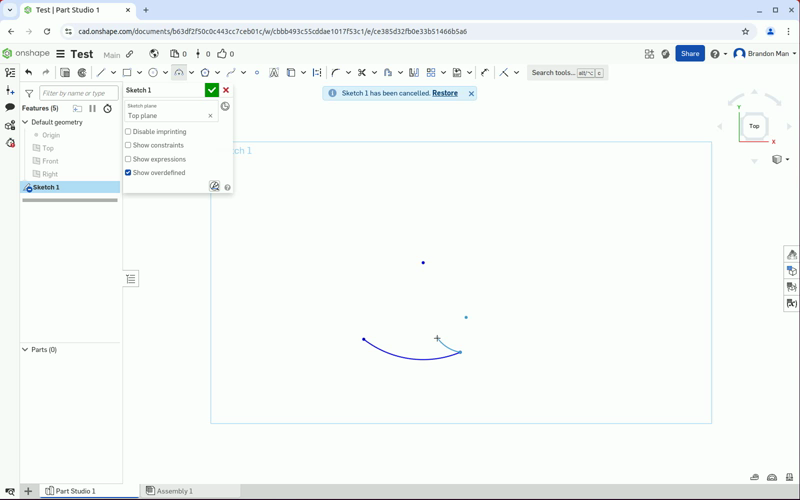
click(437, 337)
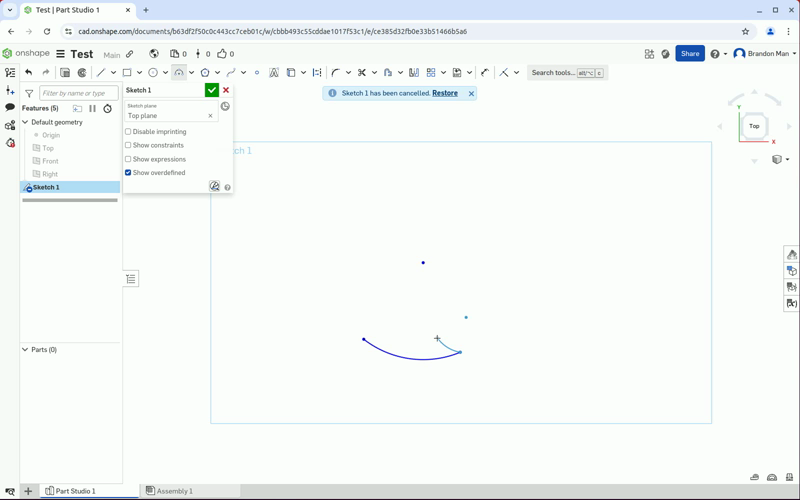
mouse_move(449, 344)
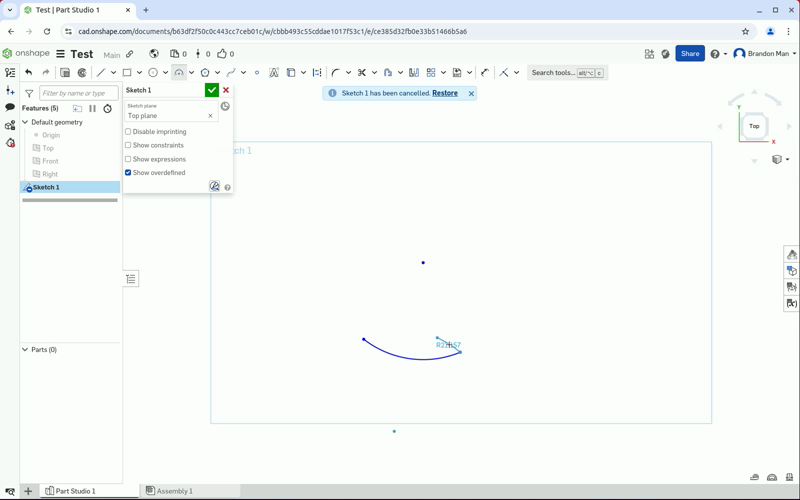
click(449, 344)
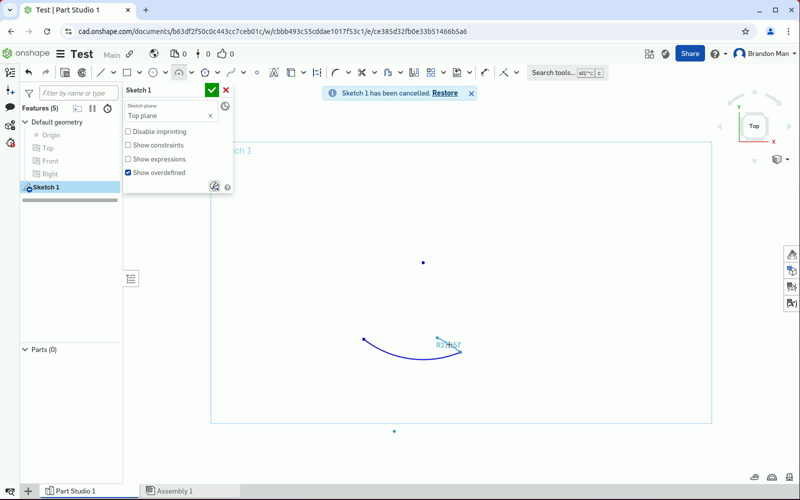
key_up(shift)
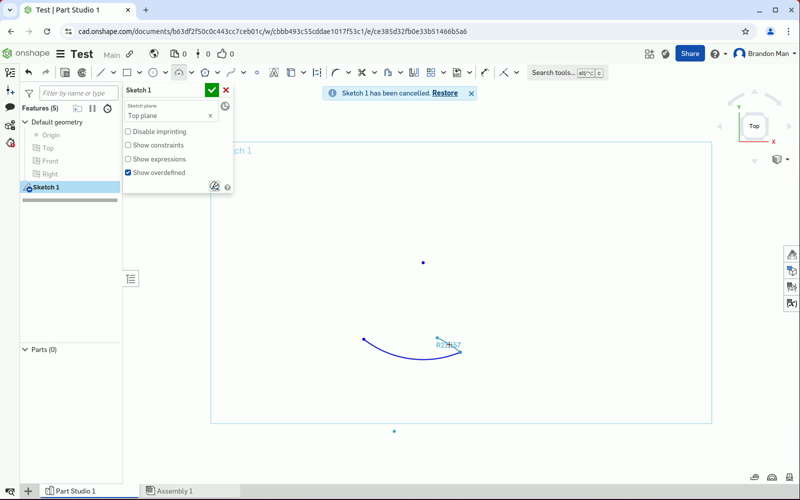
mouse_move(437, 337)
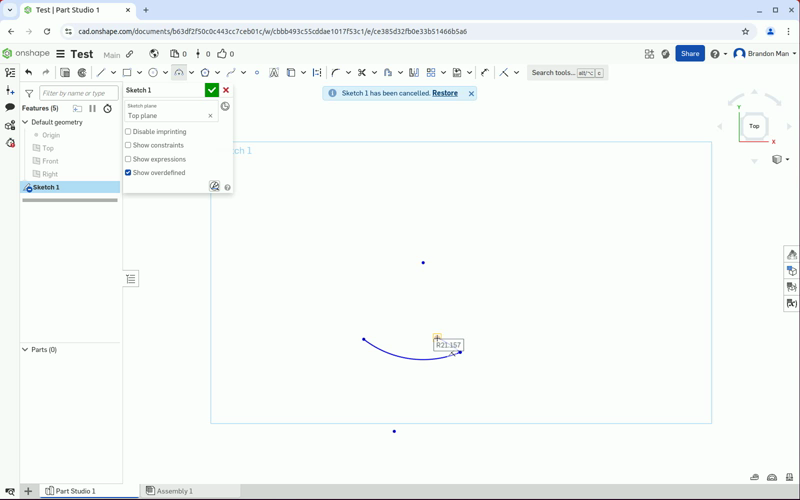
click(437, 337)
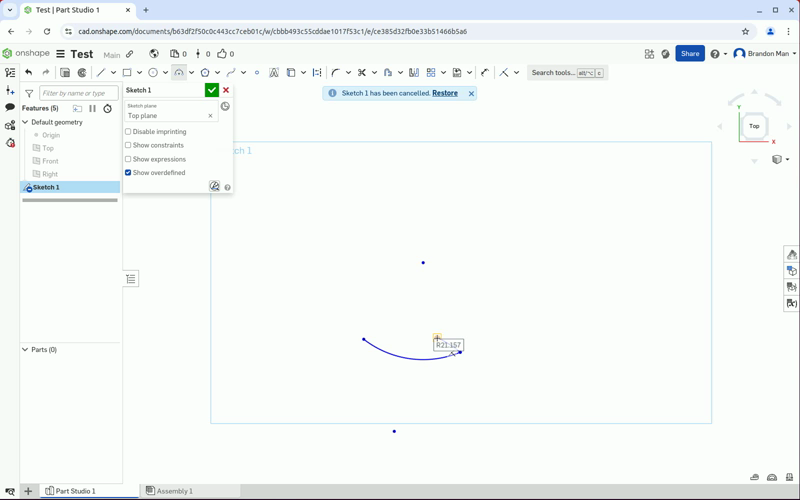
key_down(shift)
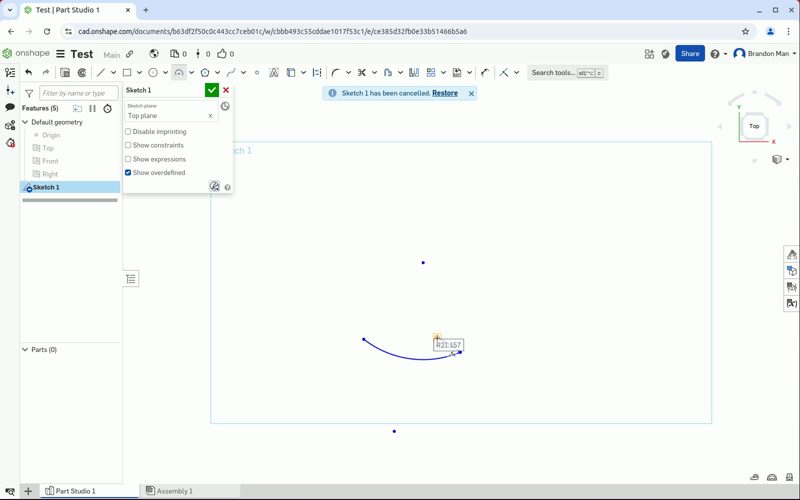
mouse_move(379, 329)
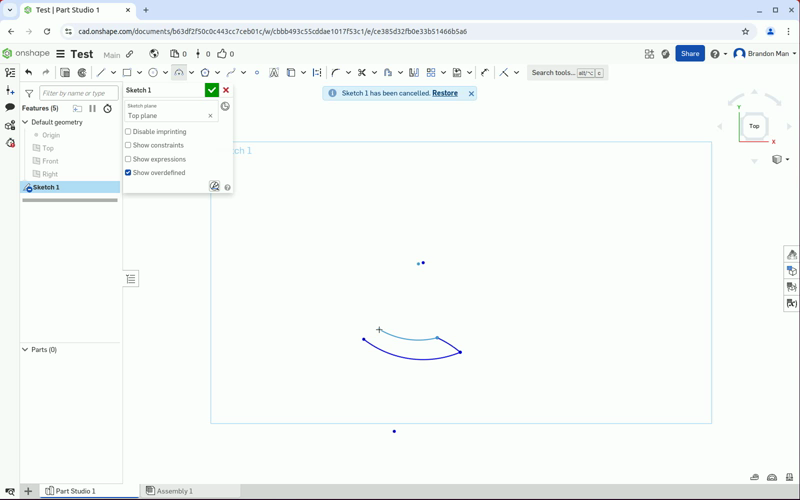
click(379, 329)
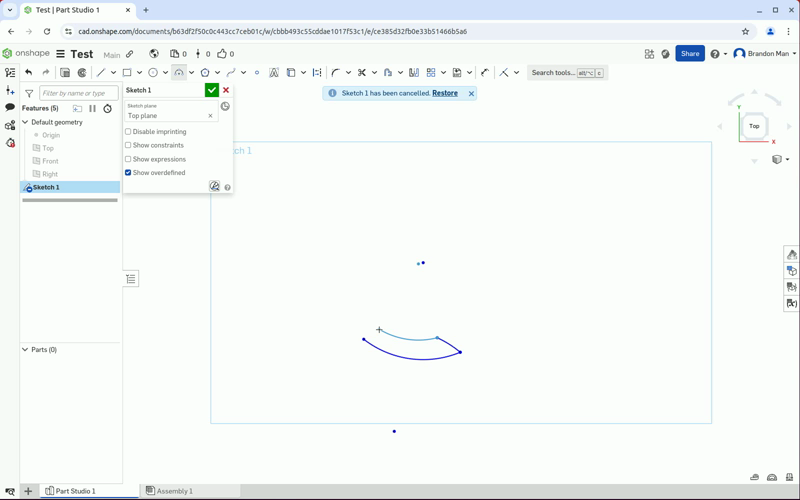
mouse_move(407, 338)
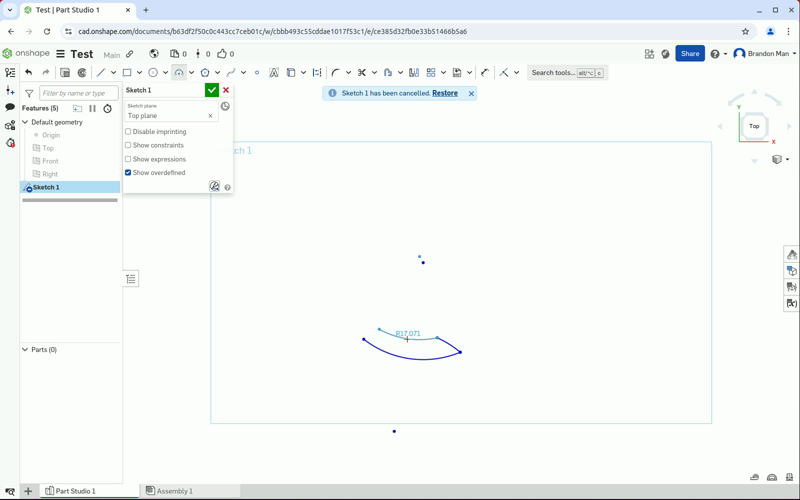
click(407, 338)
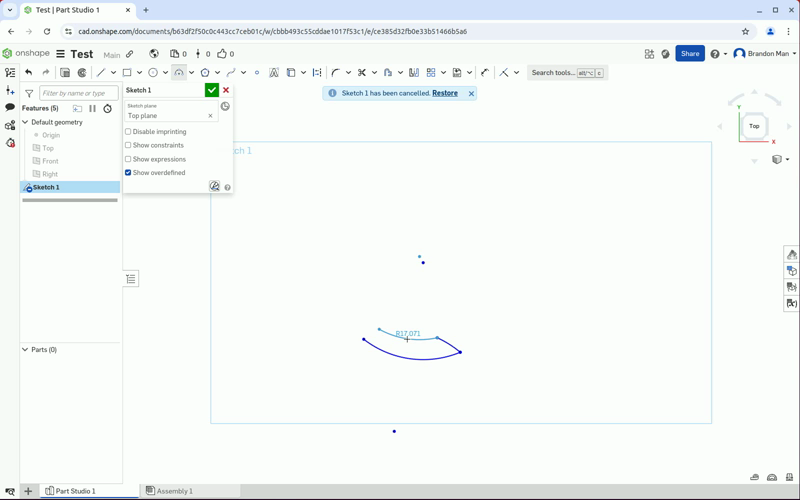
key_up(shift)
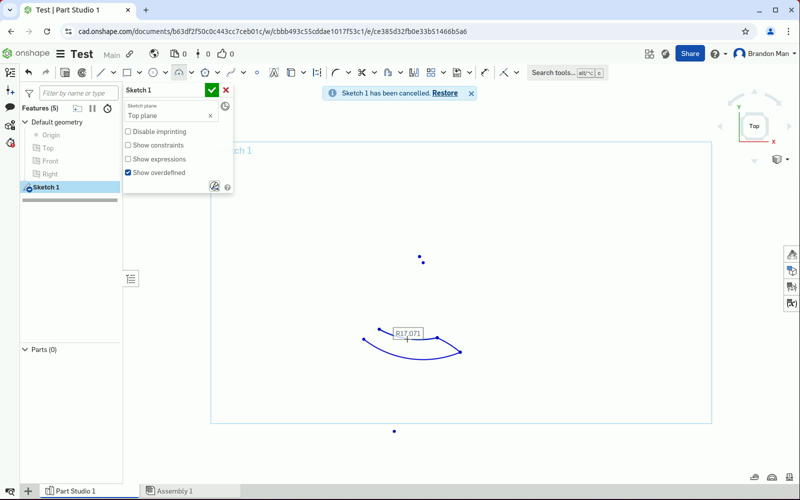
mouse_move(379, 329)
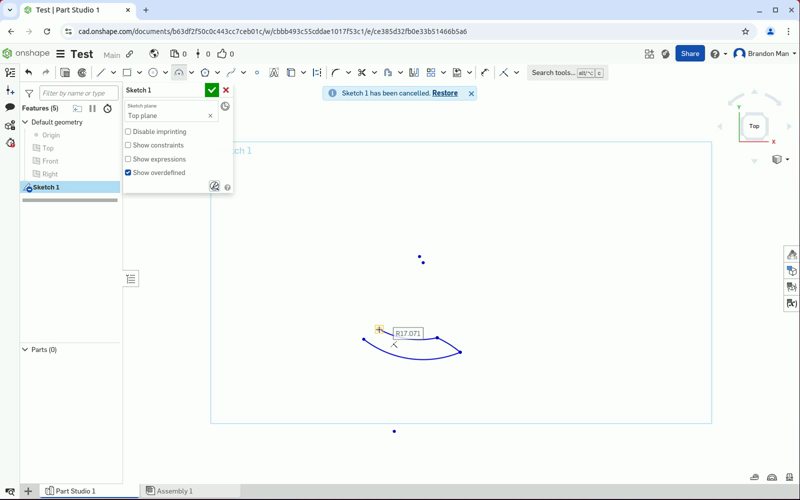
click(379, 329)
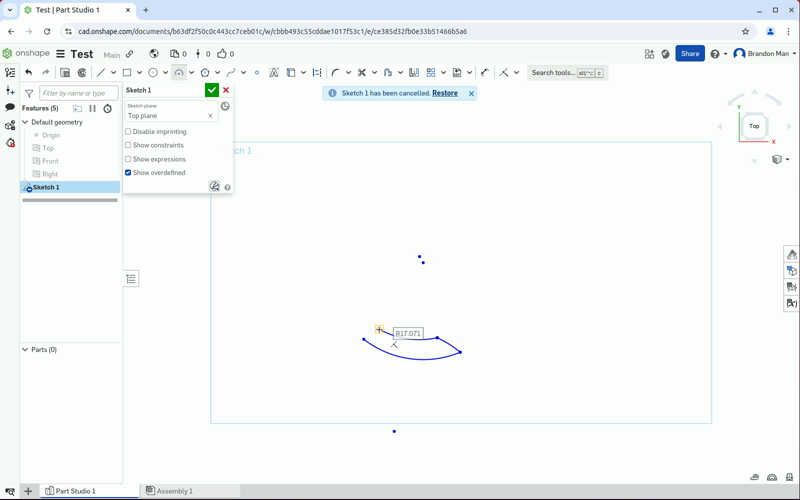
key_down(shift)
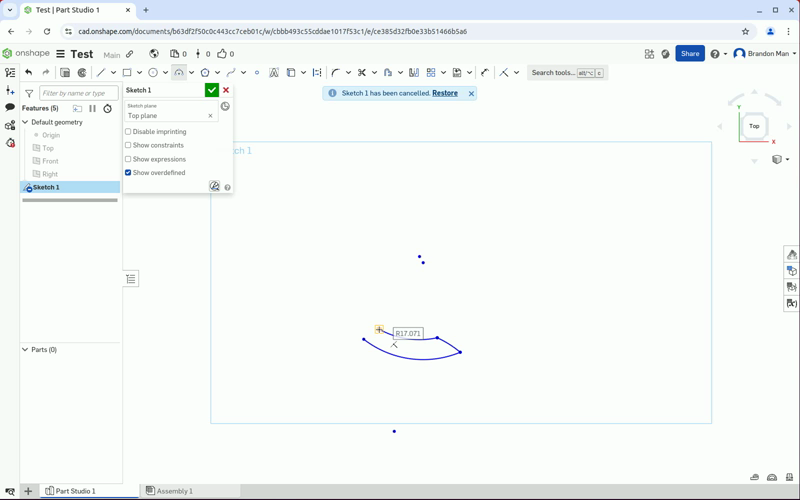
mouse_move(500, 259)
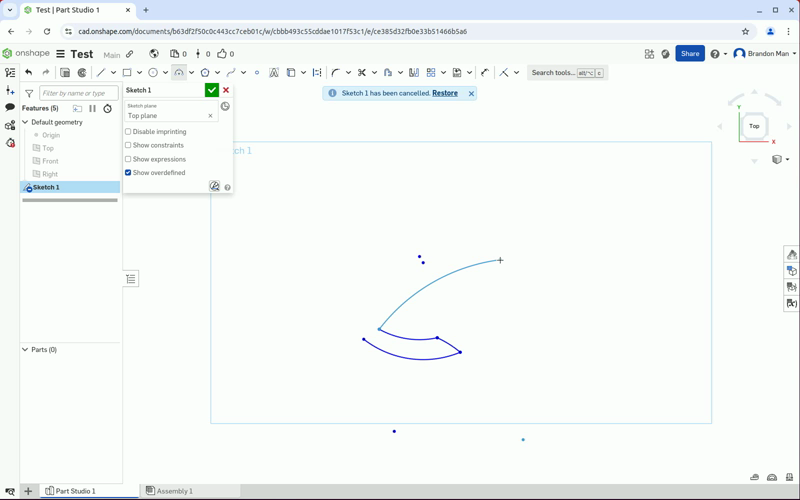
click(500, 259)
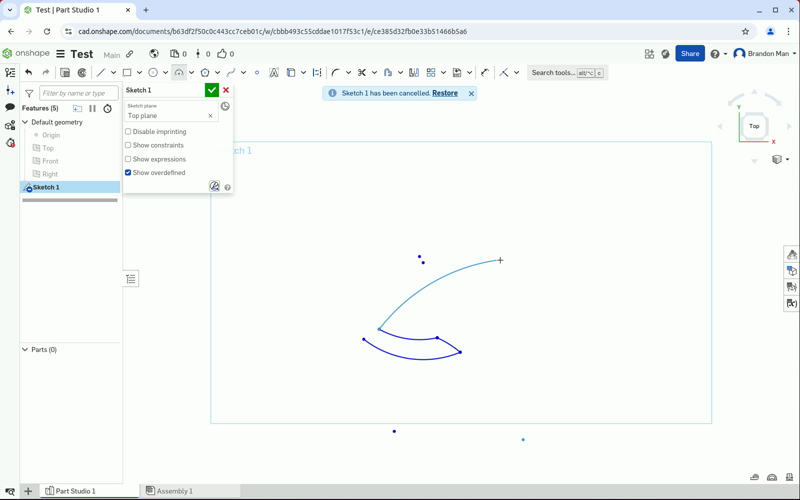
mouse_move(420, 259)
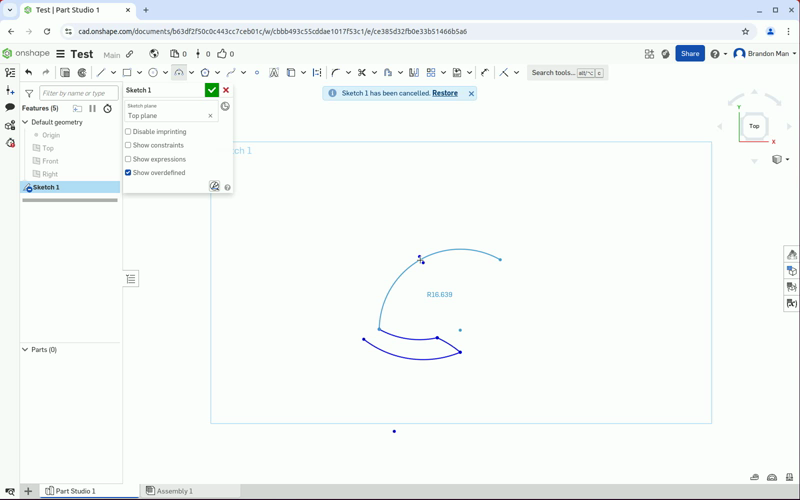
scroll(6)
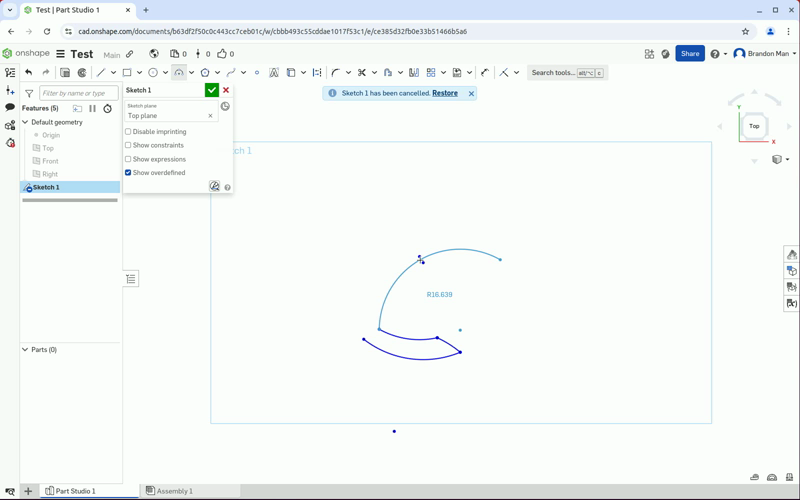
scroll(6)
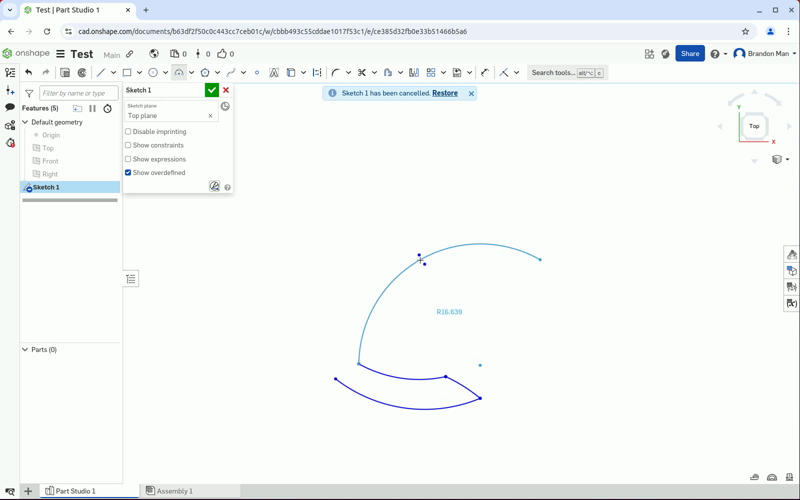
scroll(6)
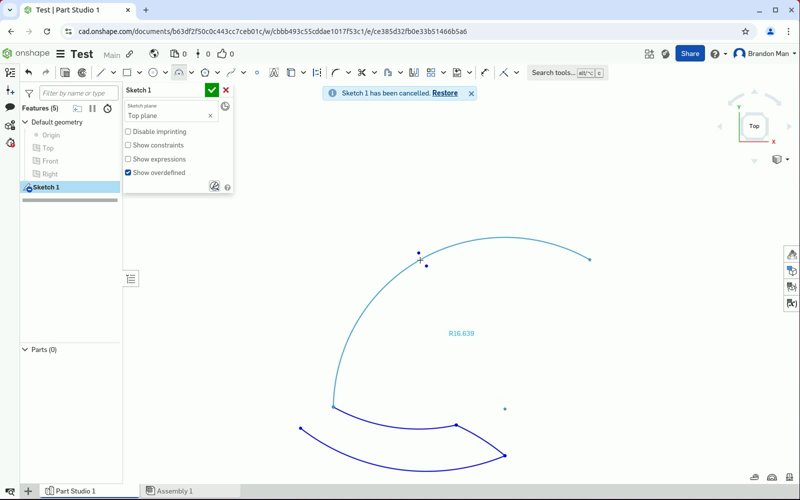
scroll(6)
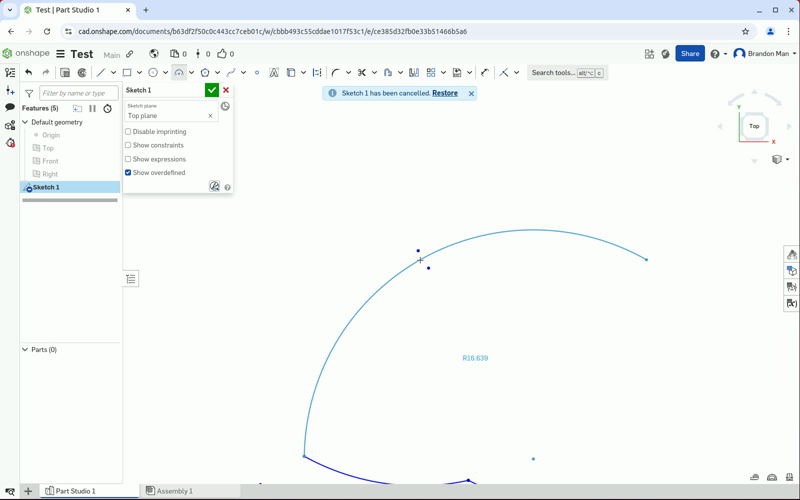
scroll(6)
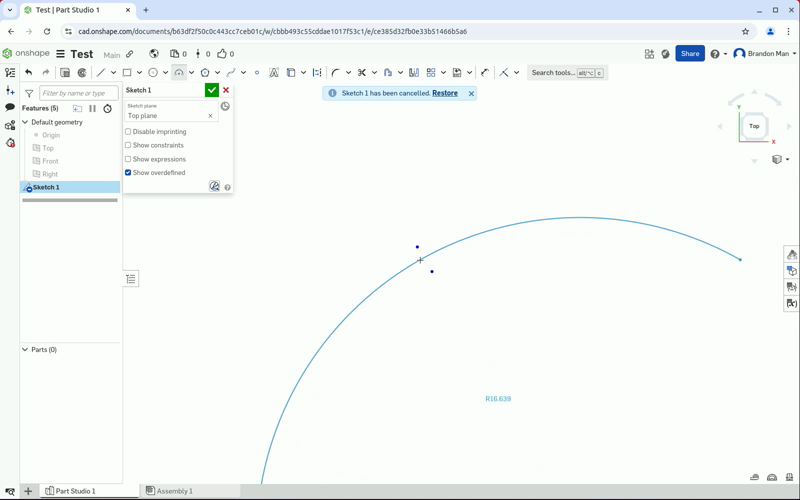
scroll(6)
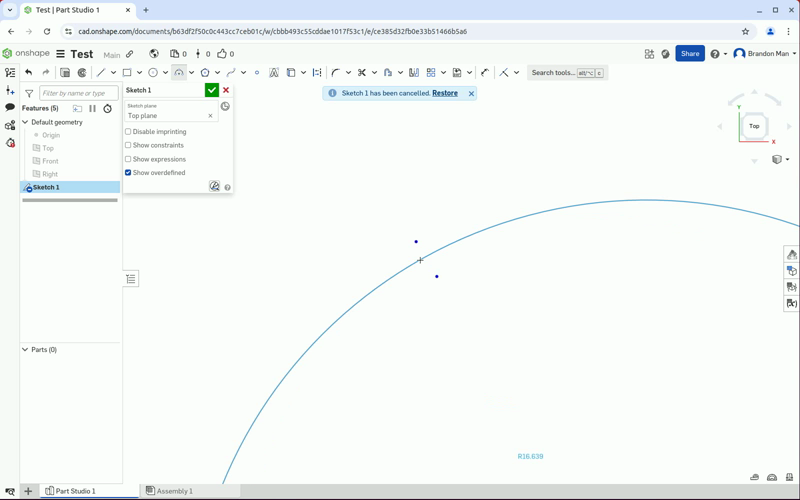
scroll(6)
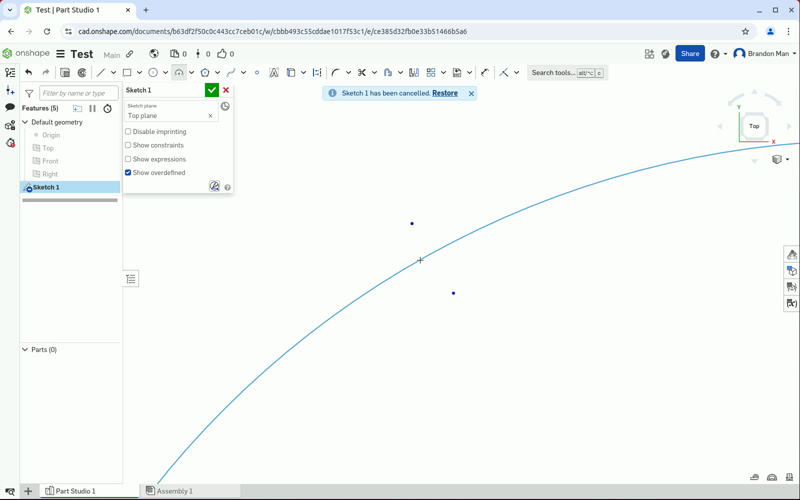
click(420, 259)
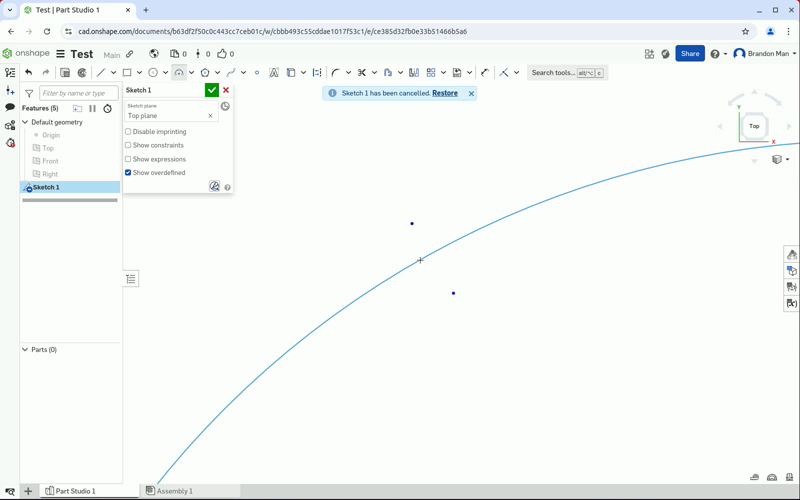
scroll(-6)
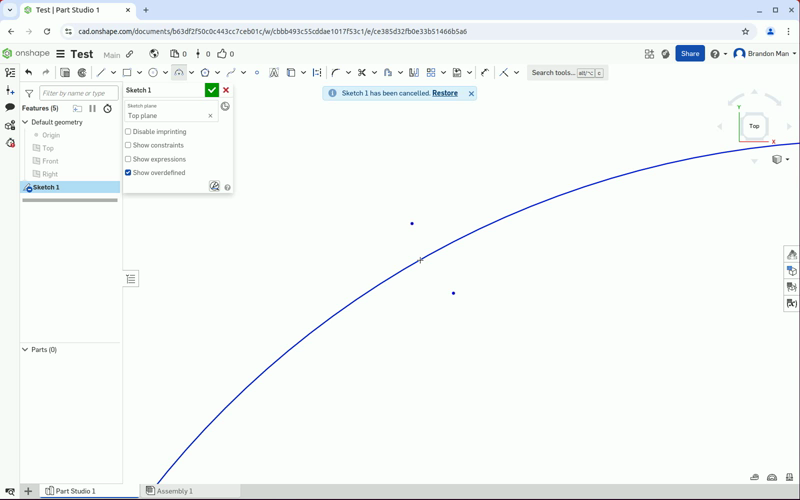
scroll(-6)
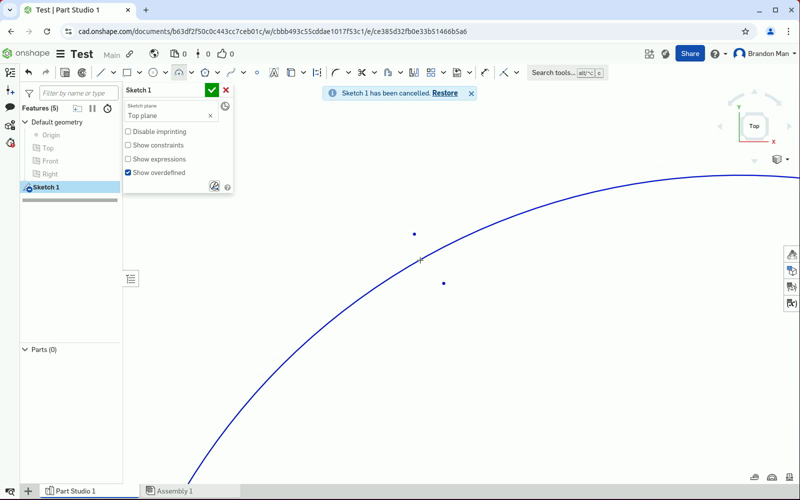
scroll(-6)
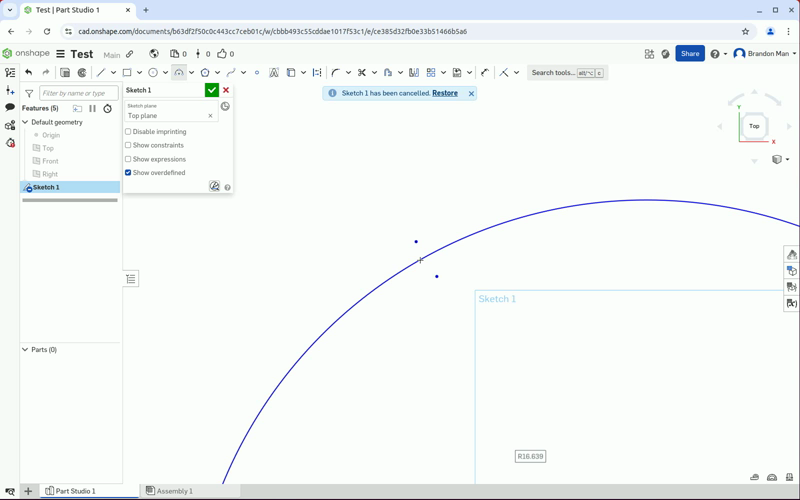
scroll(-6)
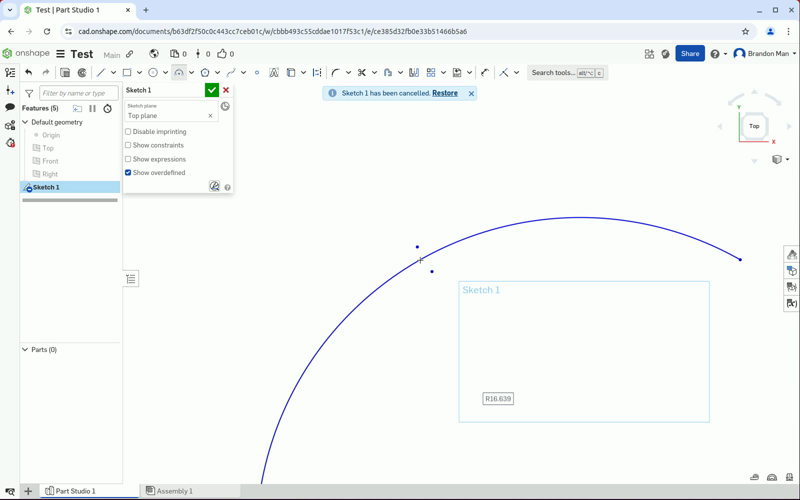
scroll(-6)
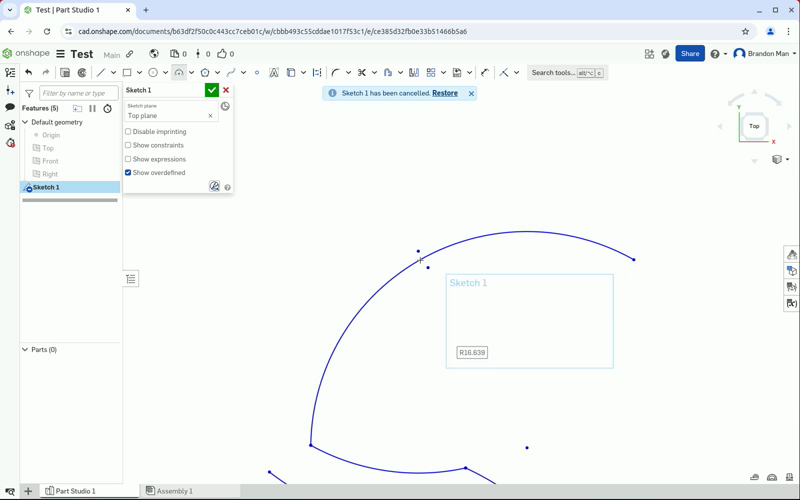
scroll(-6)
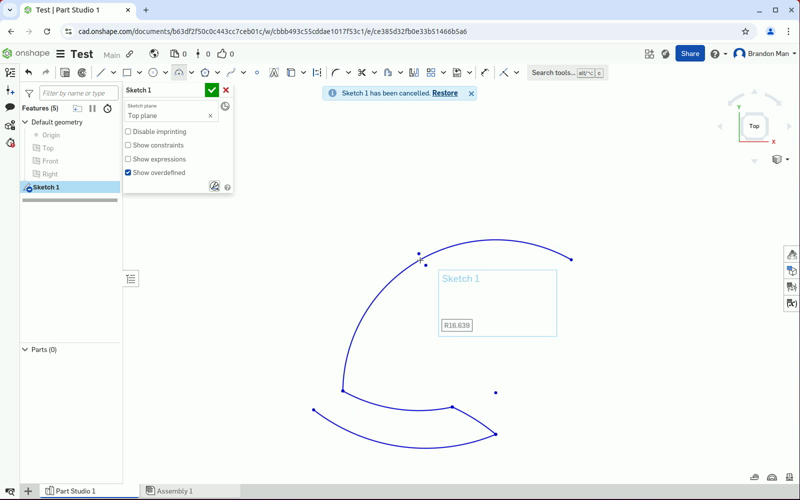
scroll(-6)
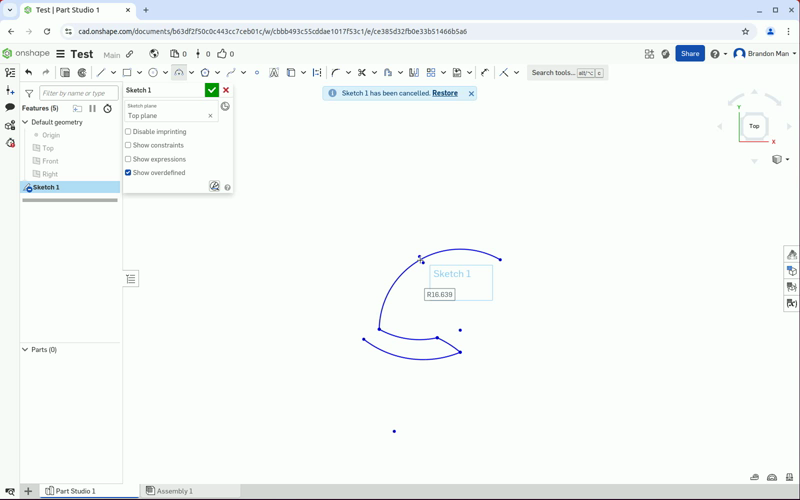
key_up(shift)
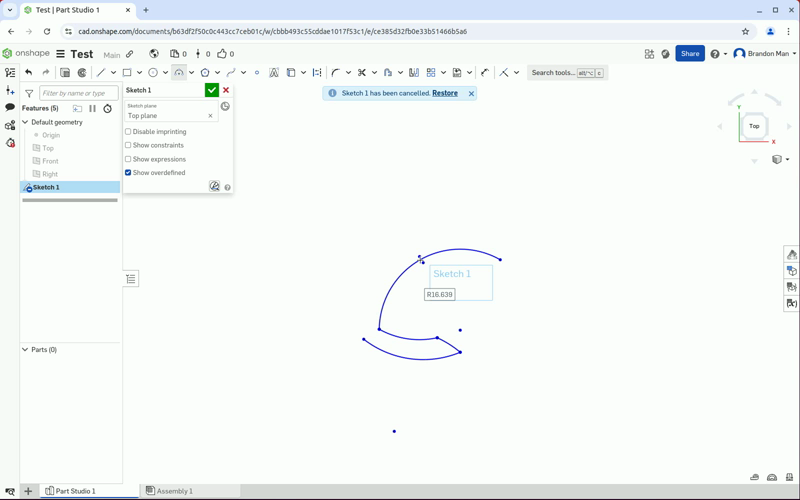
mouse_move(500, 259)
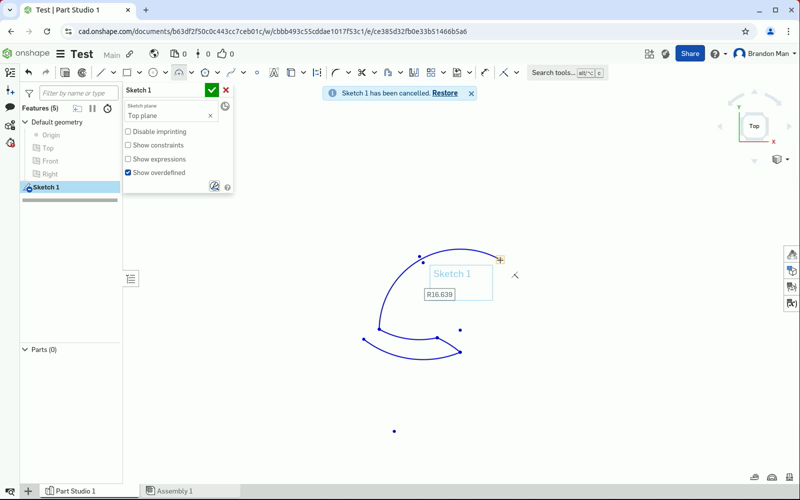
click(500, 259)
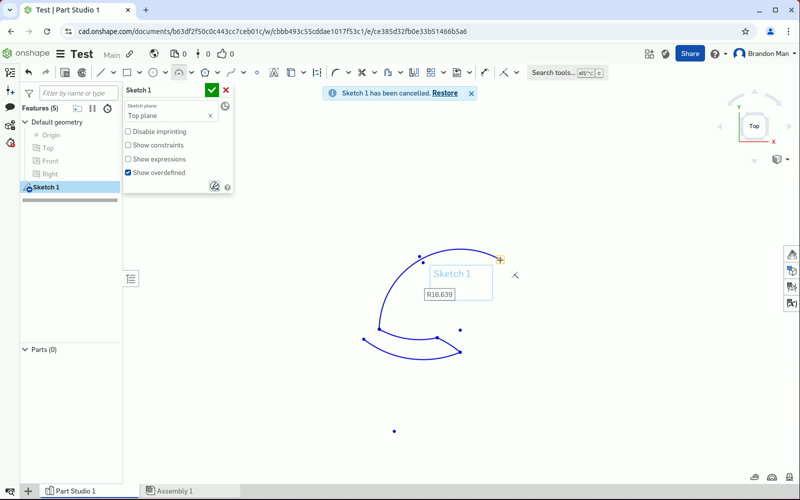
key_down(shift)
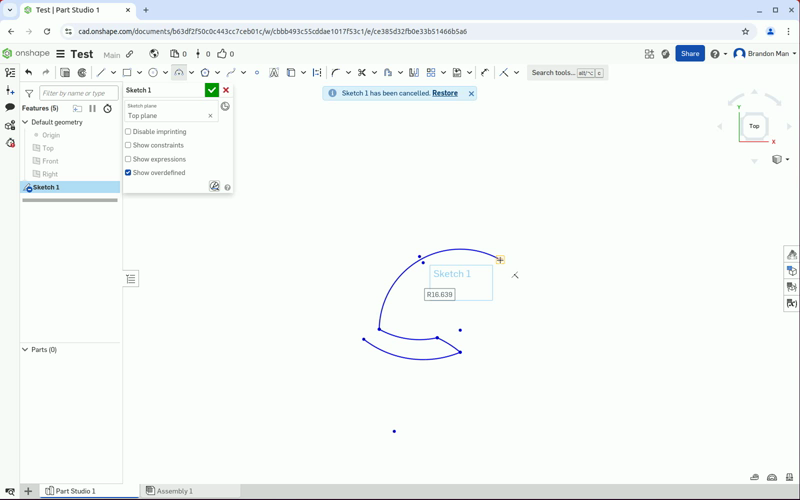
mouse_move(497, 239)
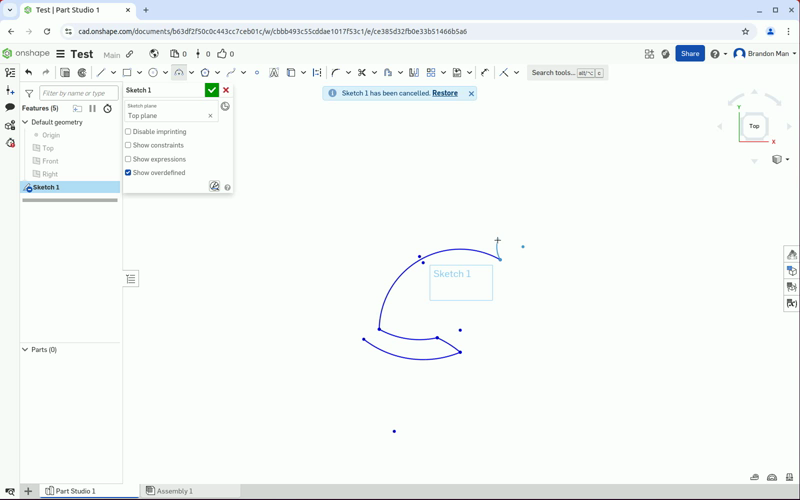
click(497, 239)
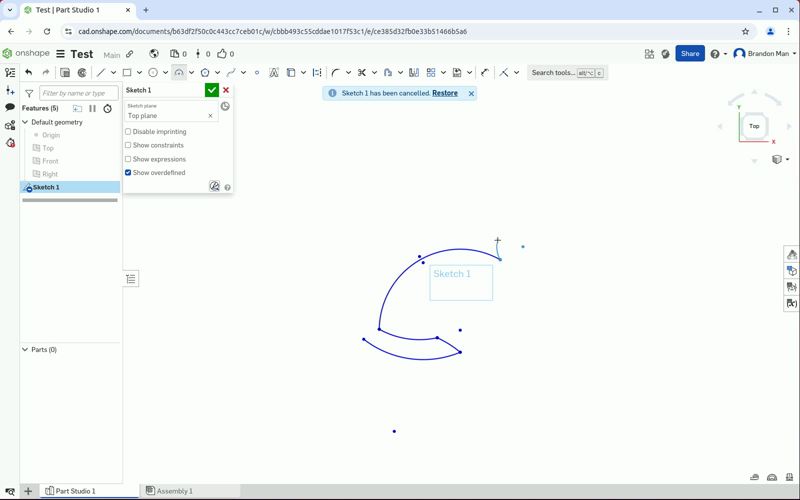
mouse_move(499, 249)
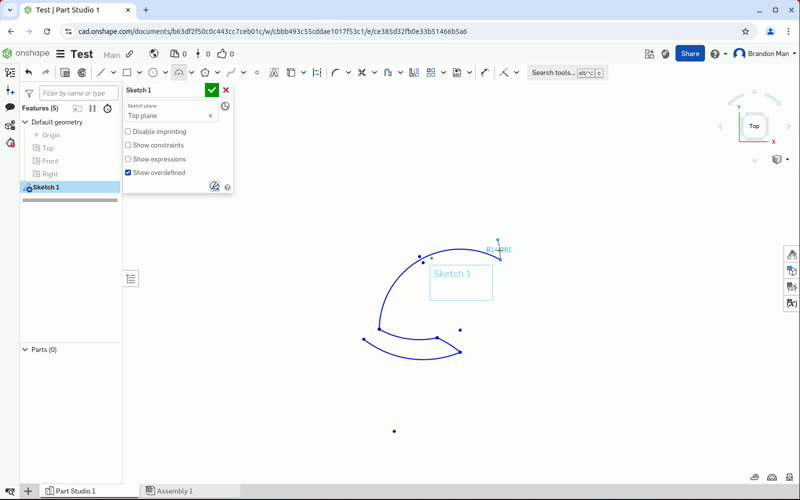
click(499, 249)
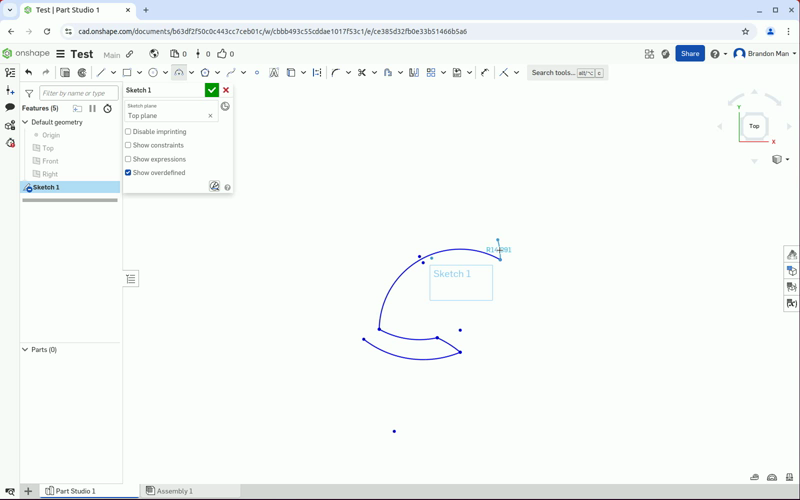
key_up(shift)
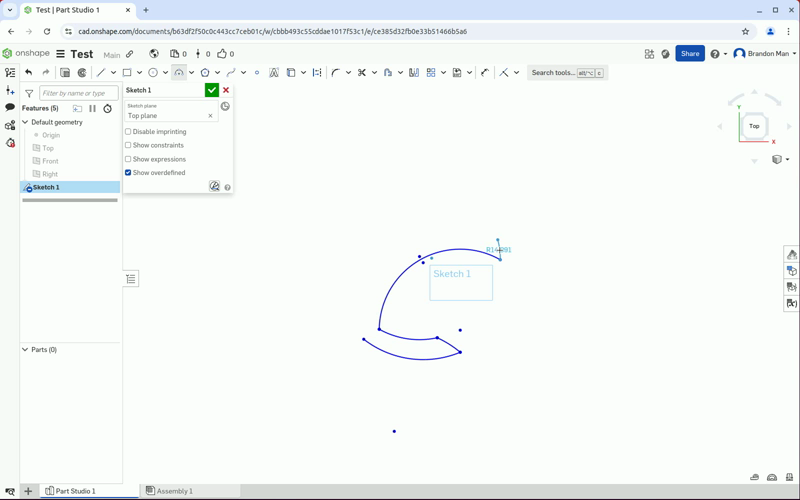
key(esc)
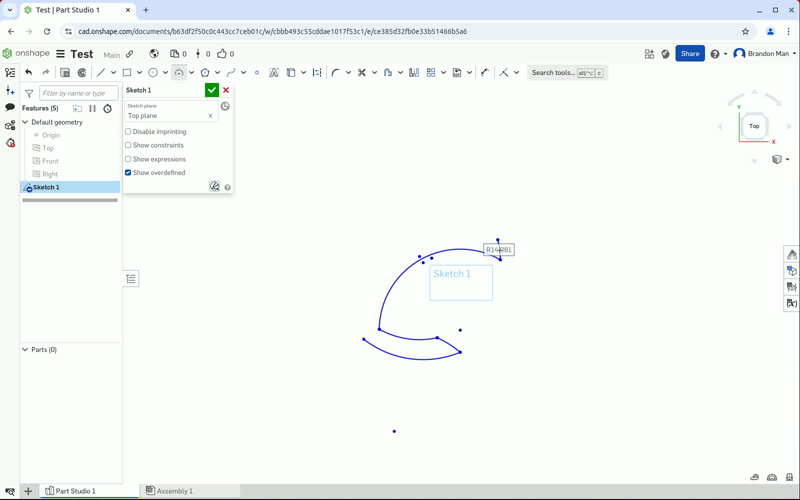
key(l)
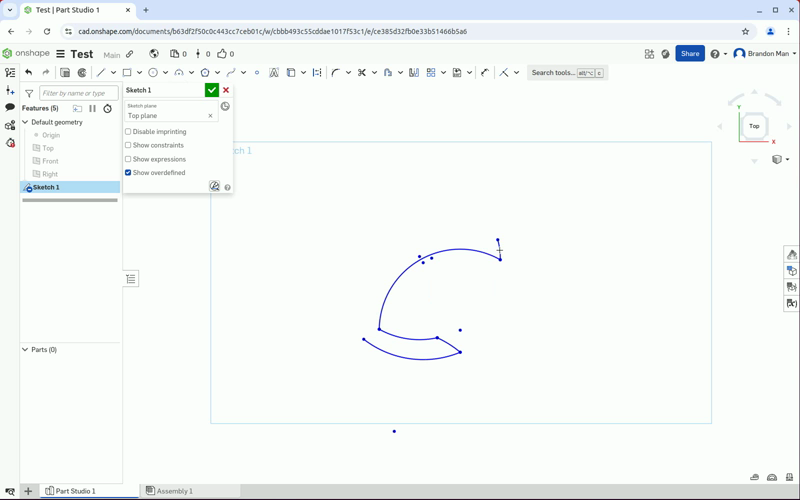
mouse_move(497, 239)
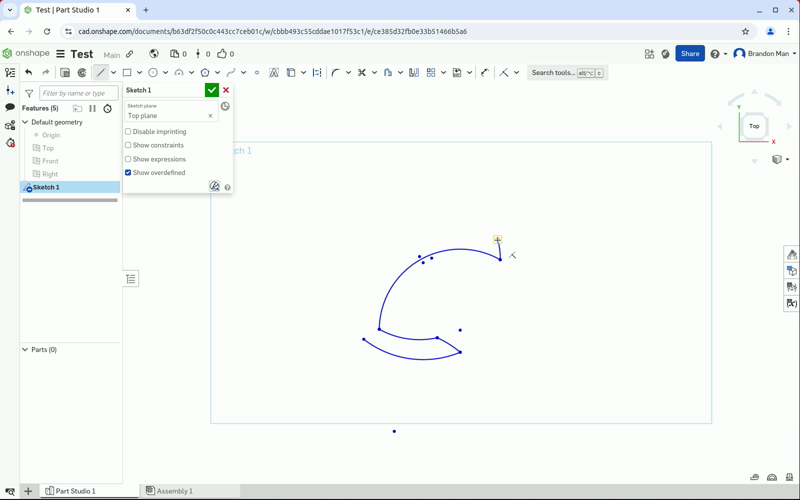
click(497, 239)
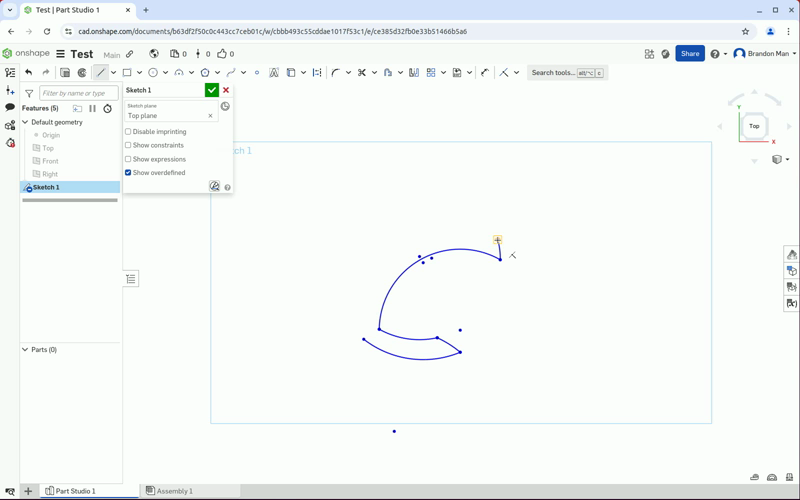
key_down(shift)
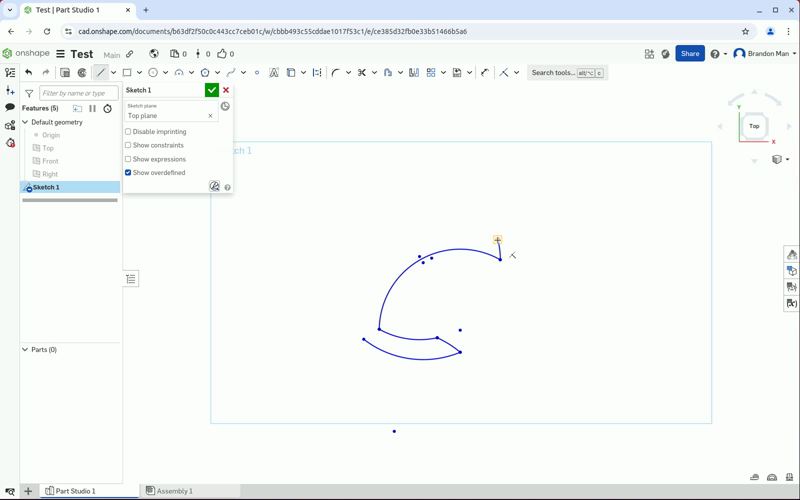
mouse_move(527, 239)
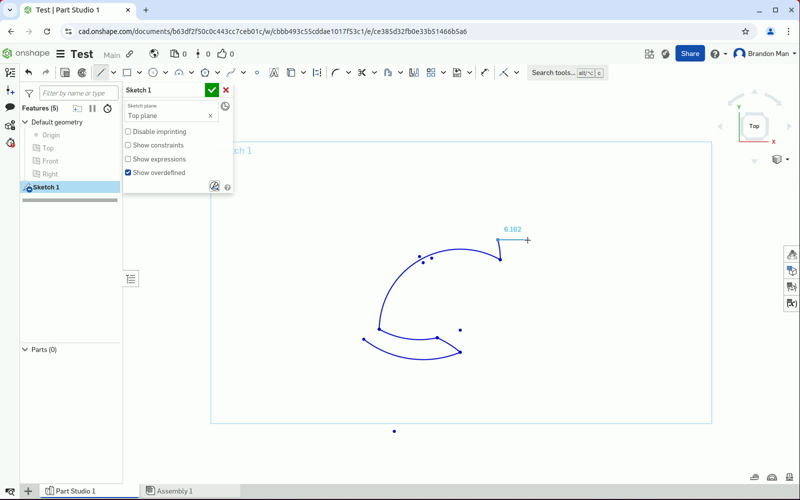
mouse_move(496, 235)
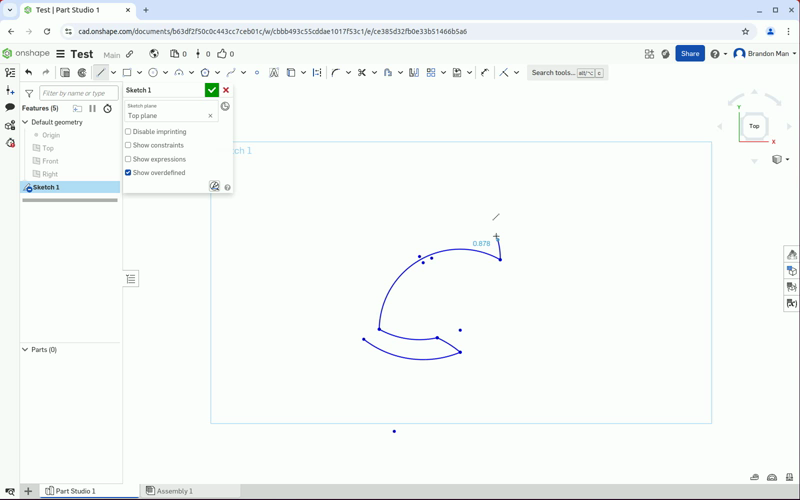
scroll(6)
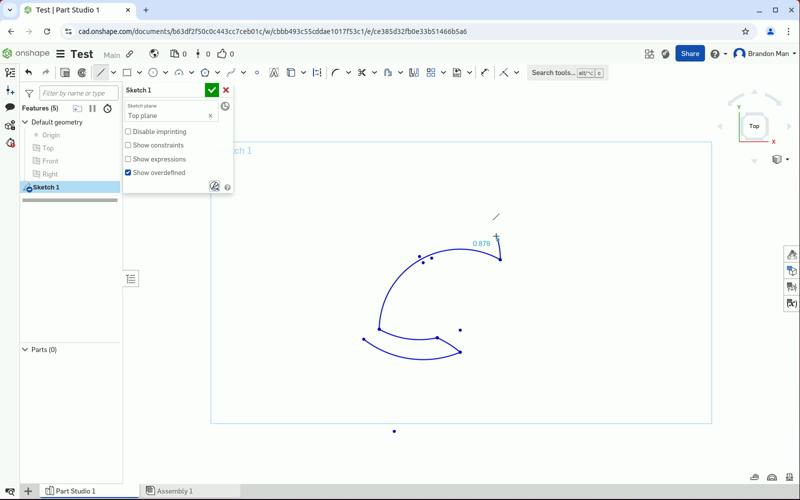
scroll(6)
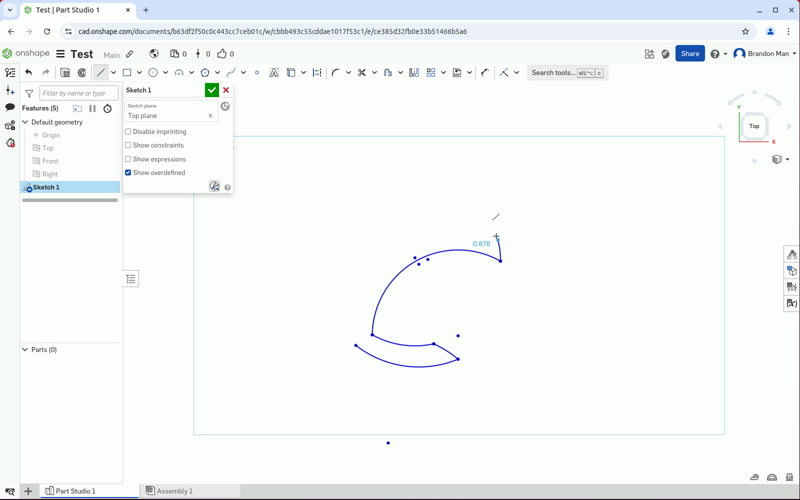
scroll(6)
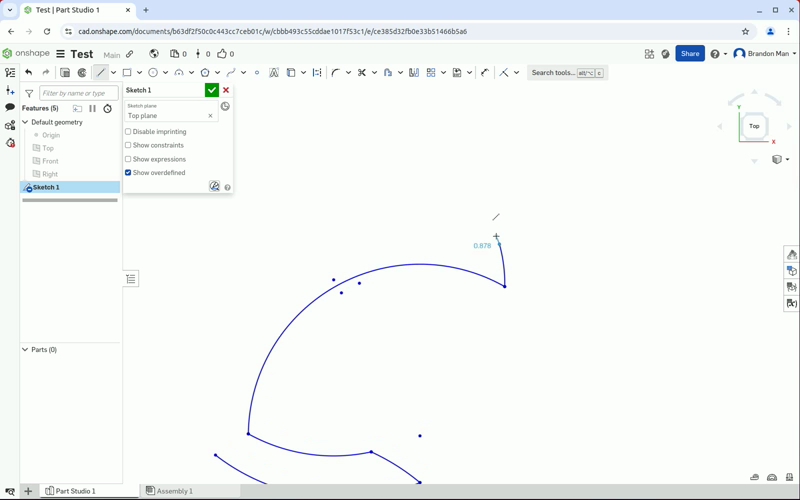
scroll(6)
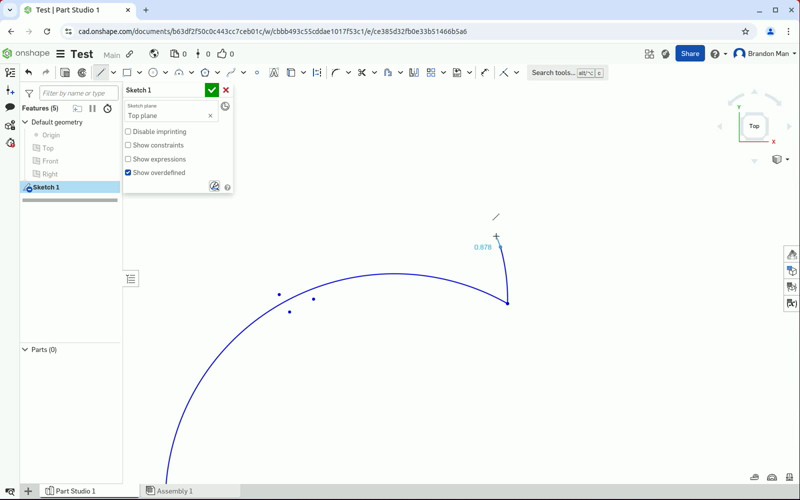
scroll(6)
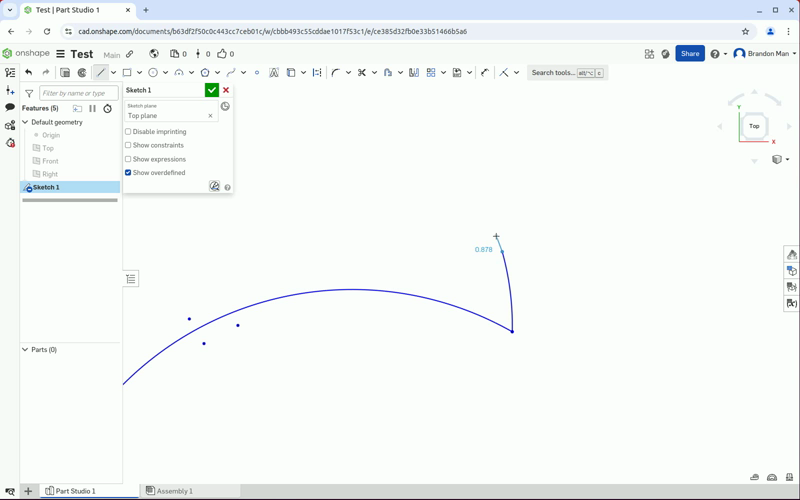
scroll(6)
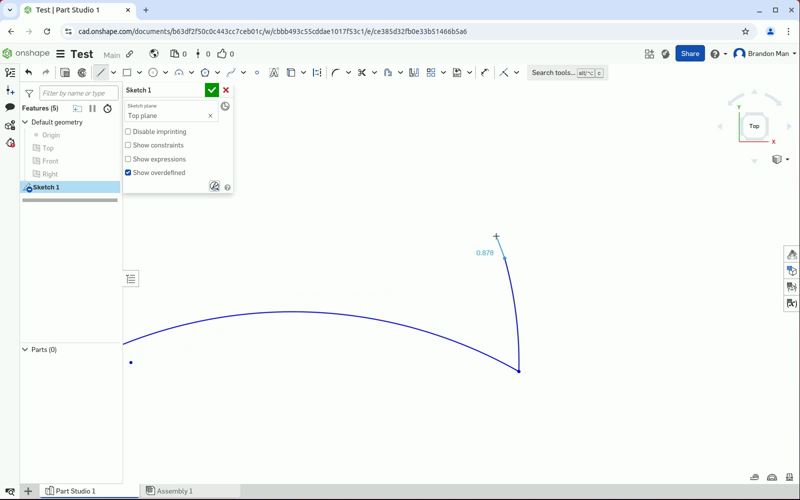
scroll(6)
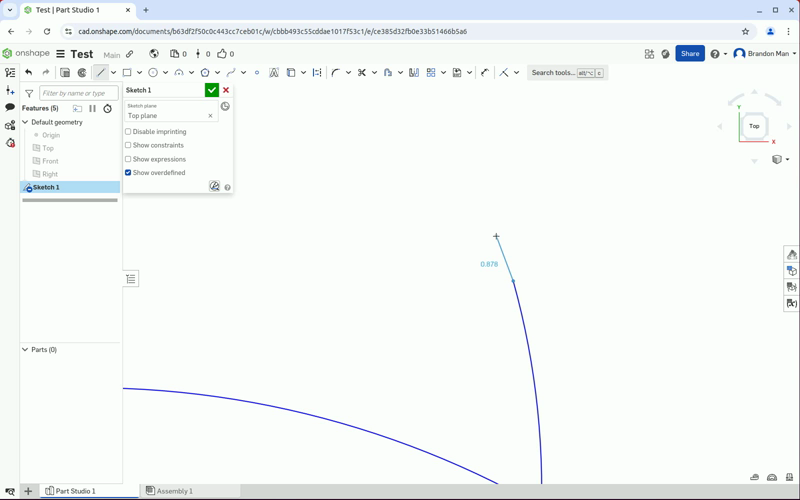
click(496, 235)
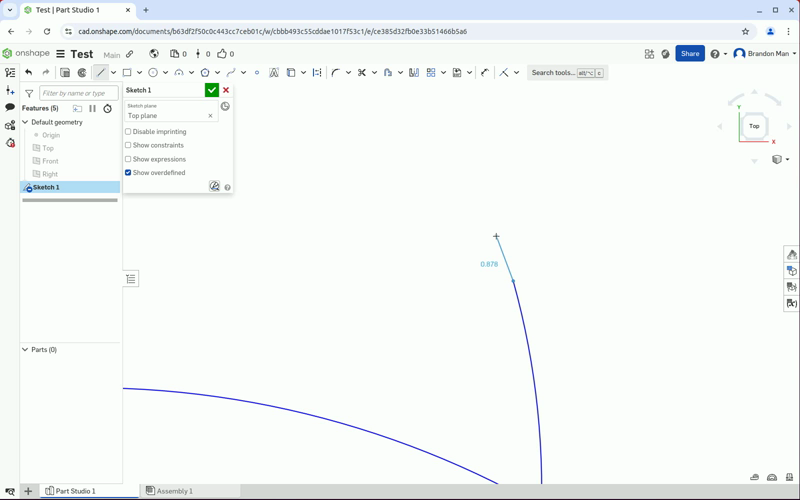
scroll(-6)
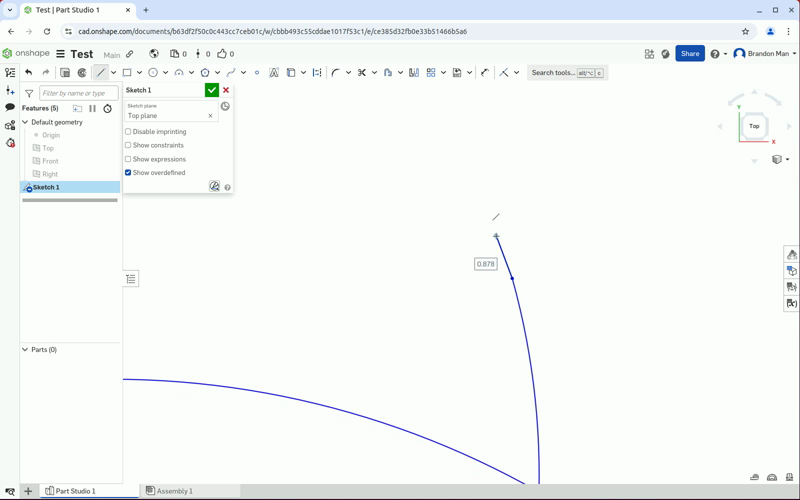
scroll(-6)
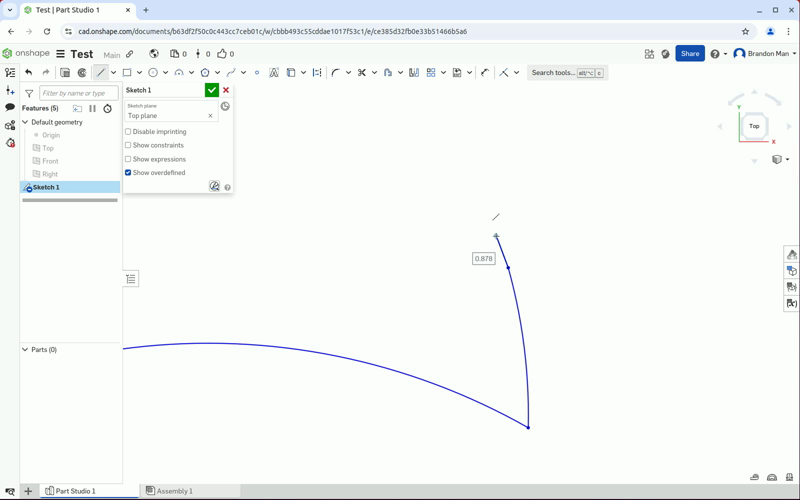
scroll(-6)
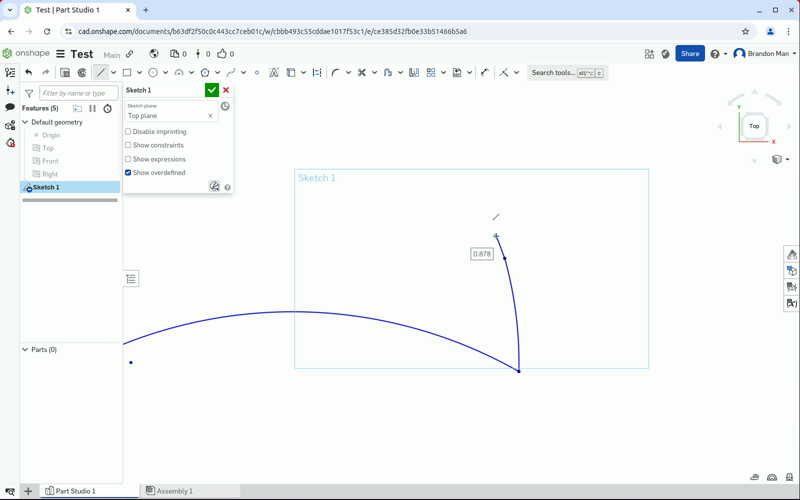
scroll(-6)
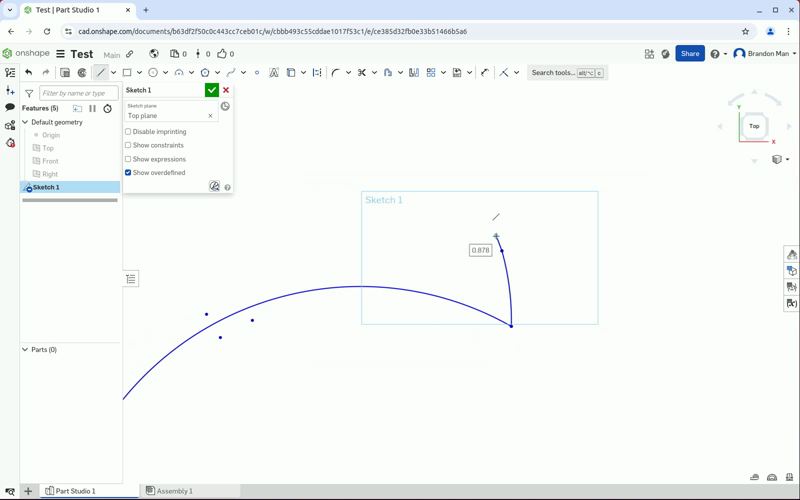
scroll(-6)
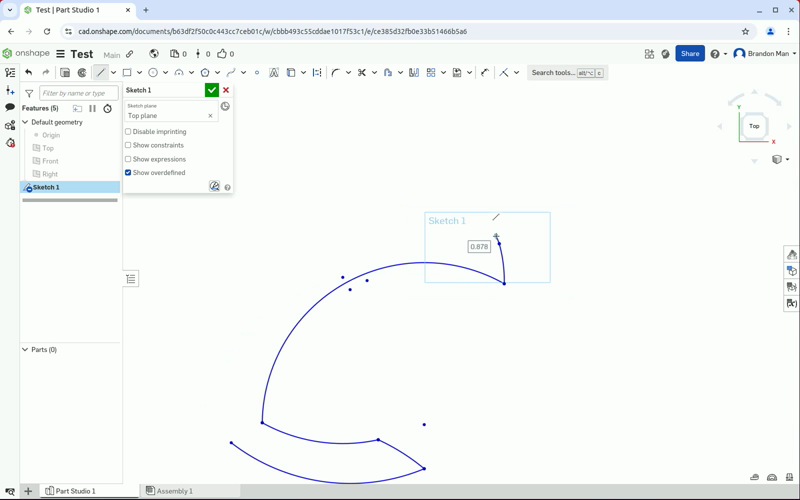
scroll(-6)
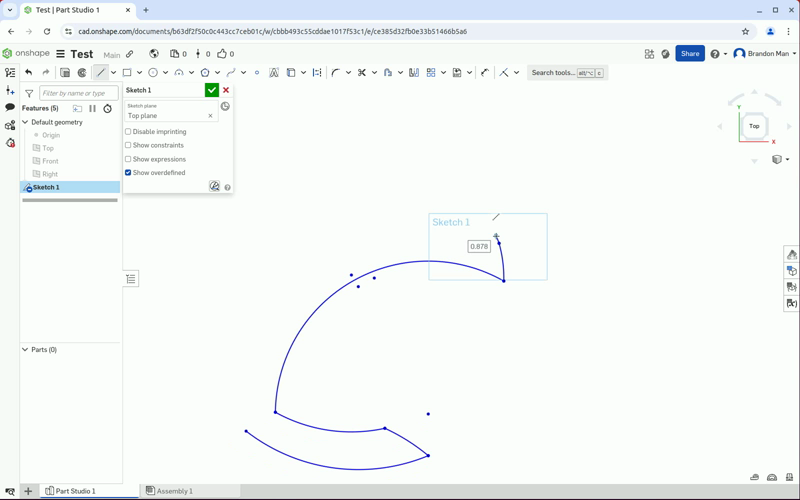
scroll(-6)
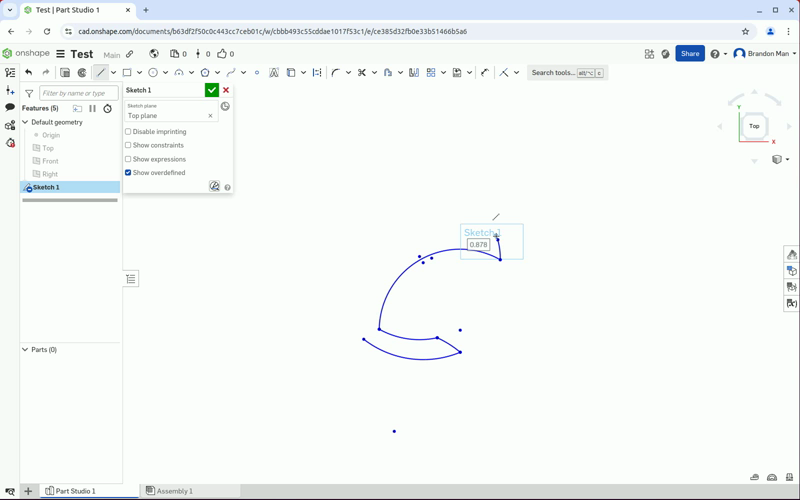
key_up(shift)
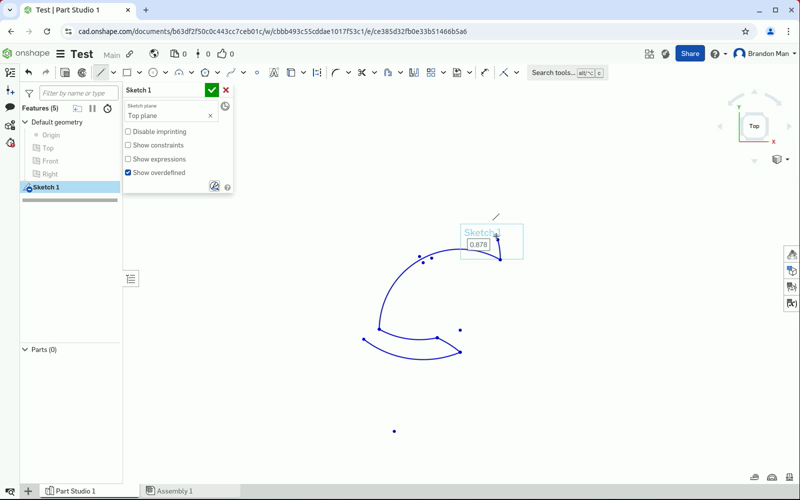
key(esc)
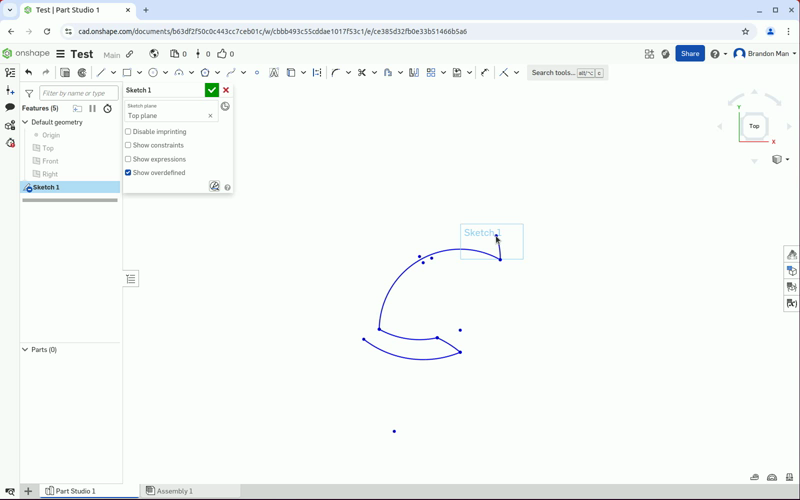
key(a)
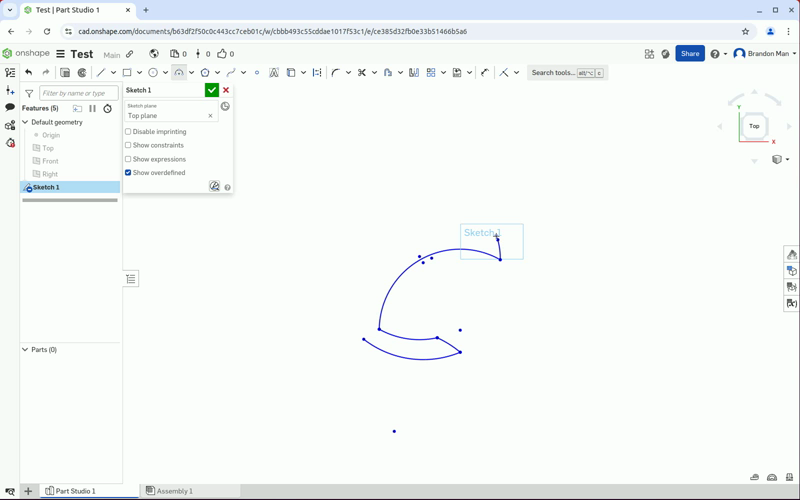
mouse_move(496, 235)
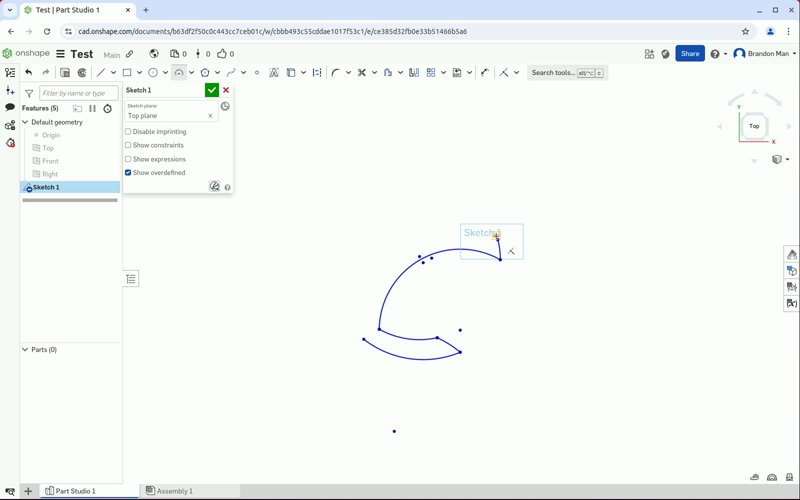
scroll(6)
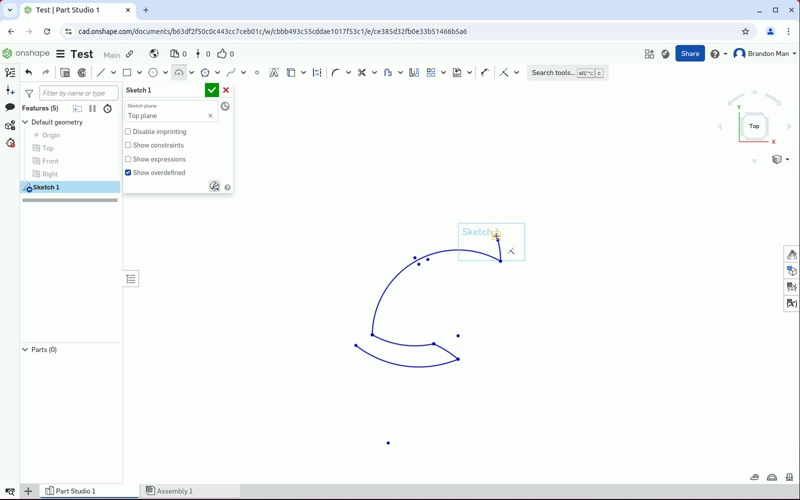
scroll(6)
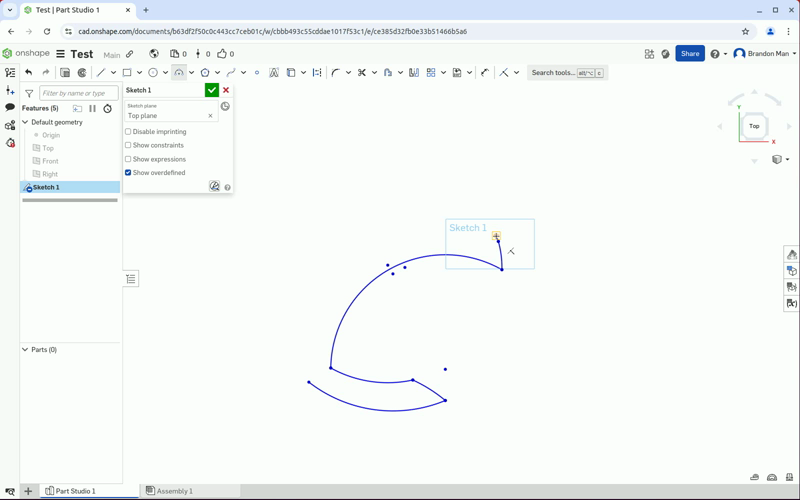
scroll(6)
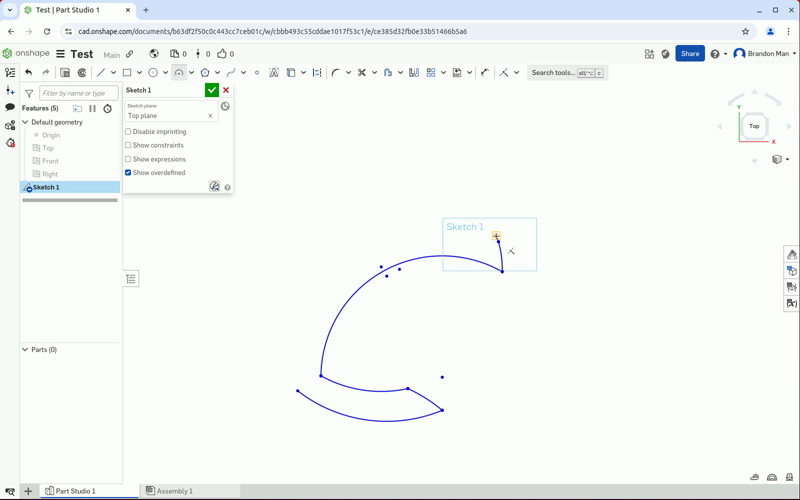
scroll(6)
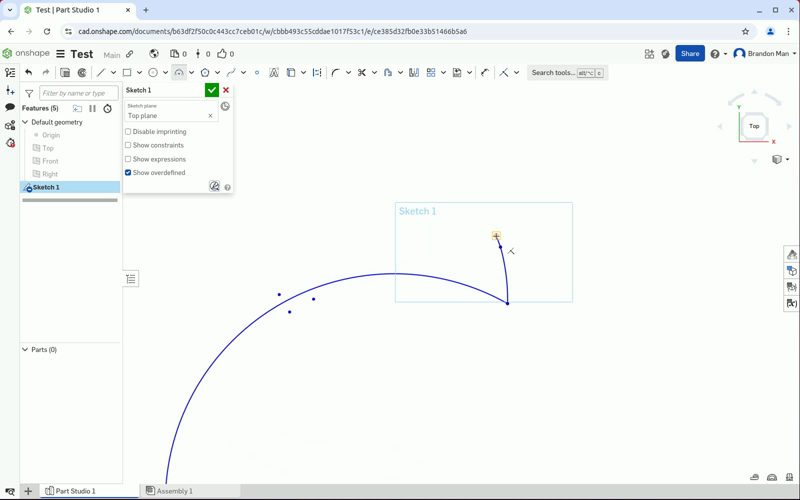
scroll(6)
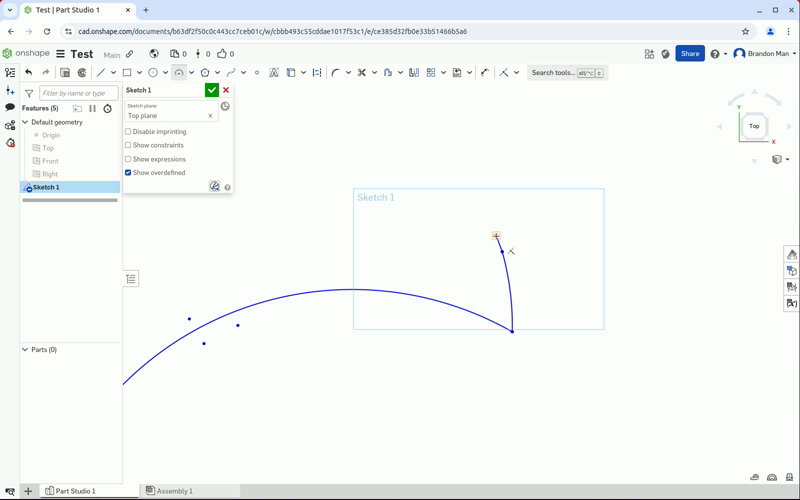
scroll(6)
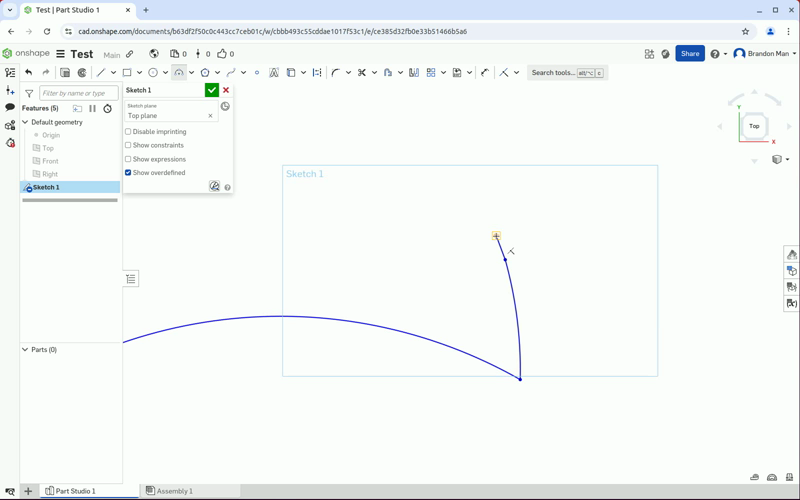
scroll(6)
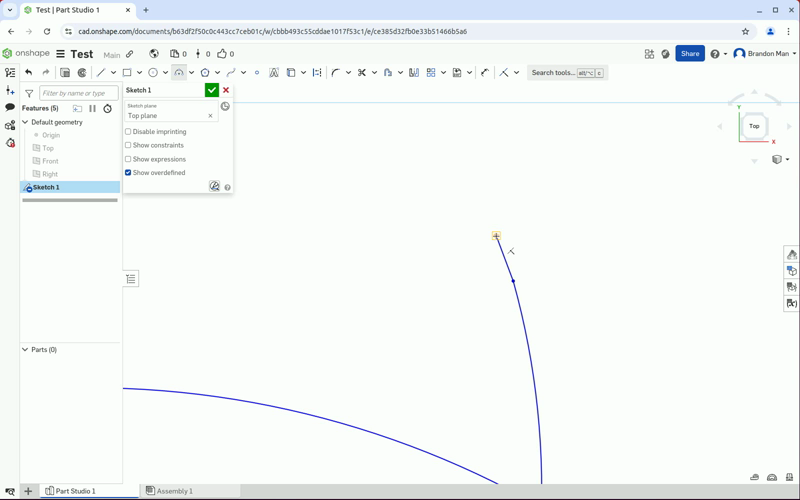
click(496, 235)
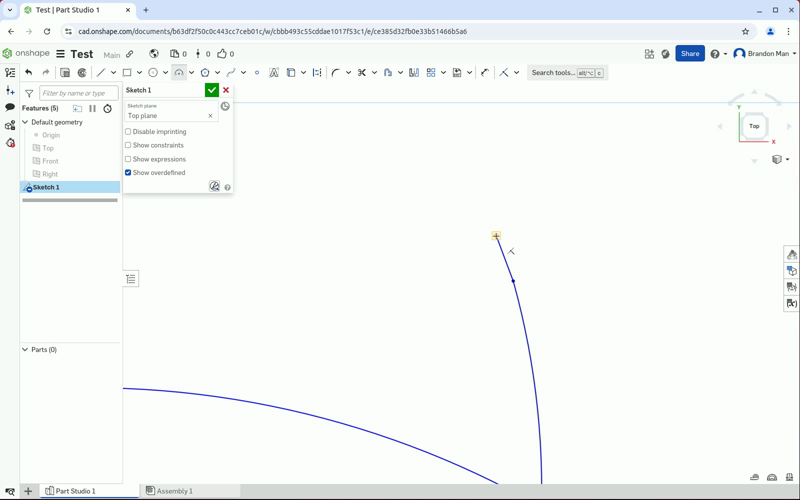
scroll(-6)
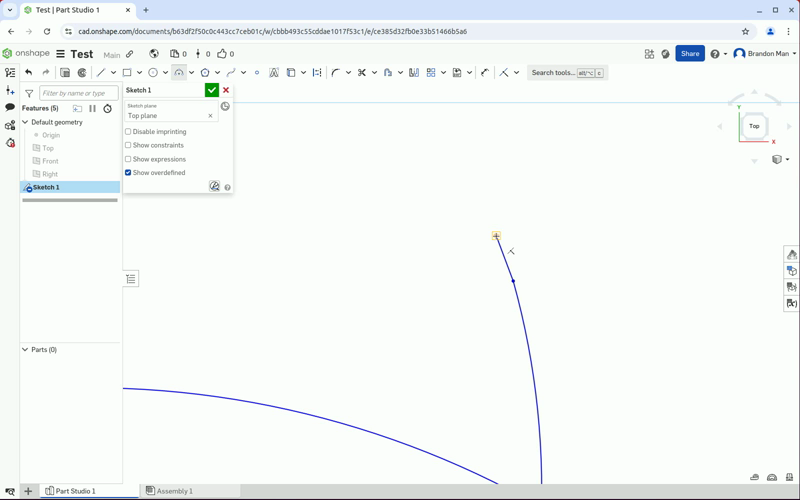
scroll(-6)
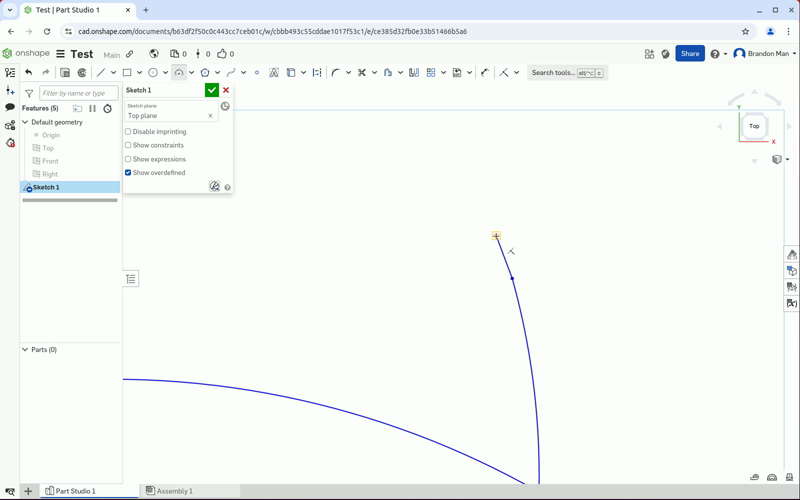
scroll(-6)
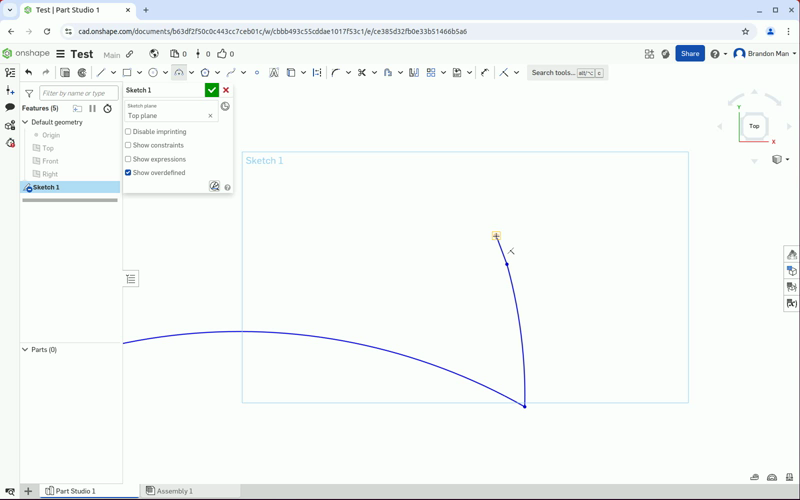
scroll(-6)
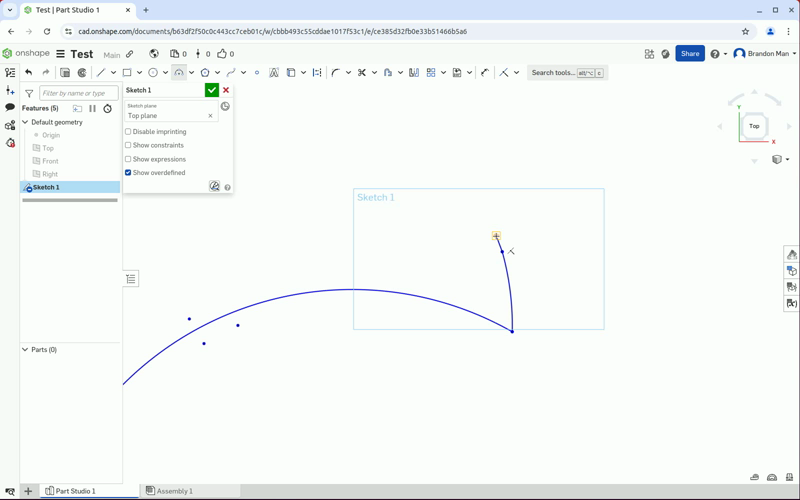
scroll(-6)
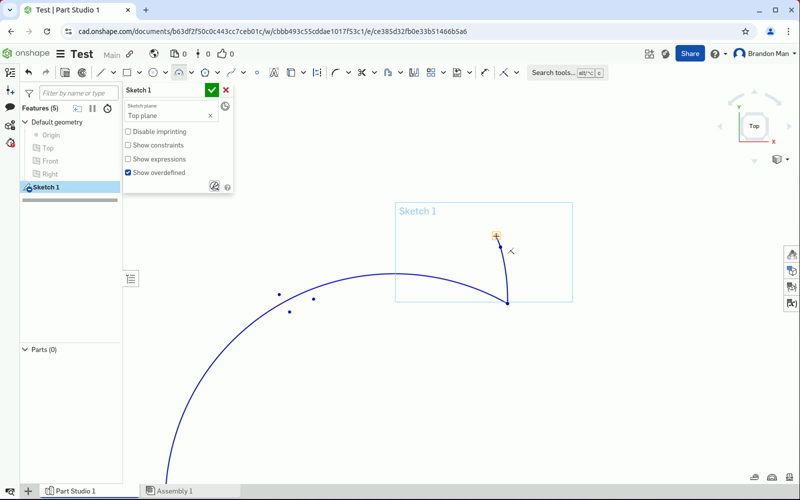
scroll(-6)
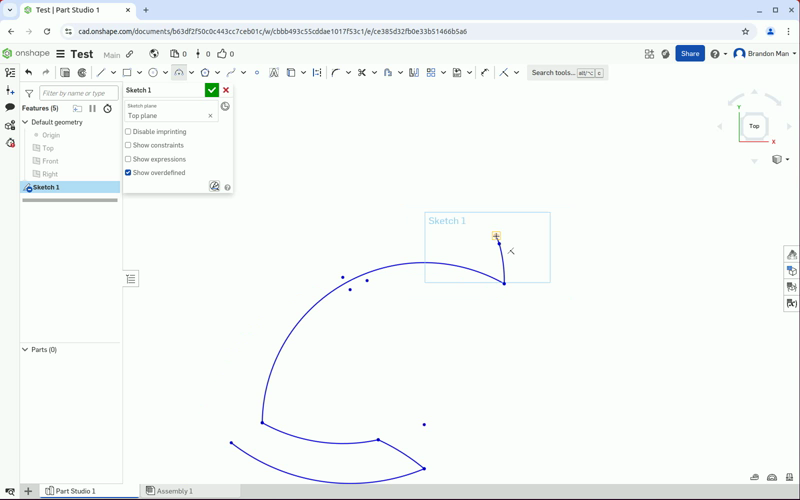
scroll(-6)
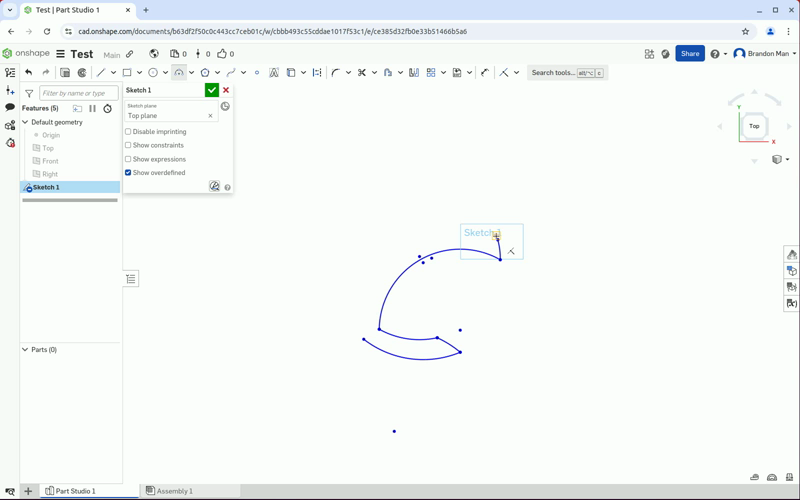
mouse_move(363, 339)
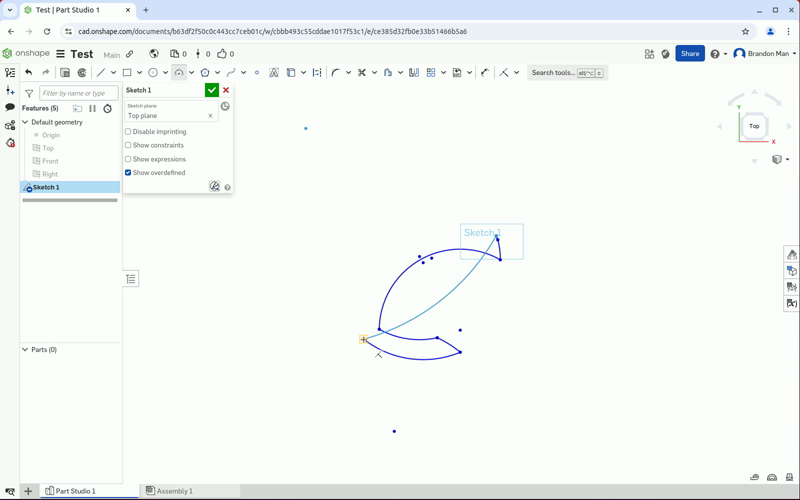
click(363, 339)
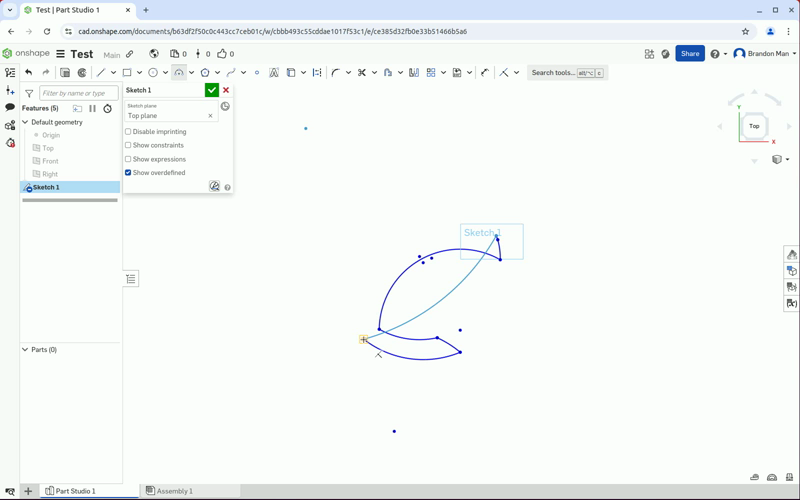
key_down(shift)
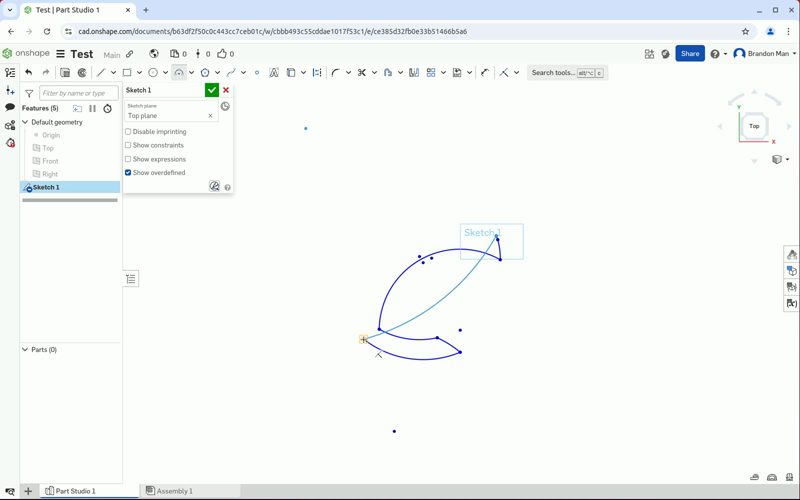
mouse_move(400, 249)
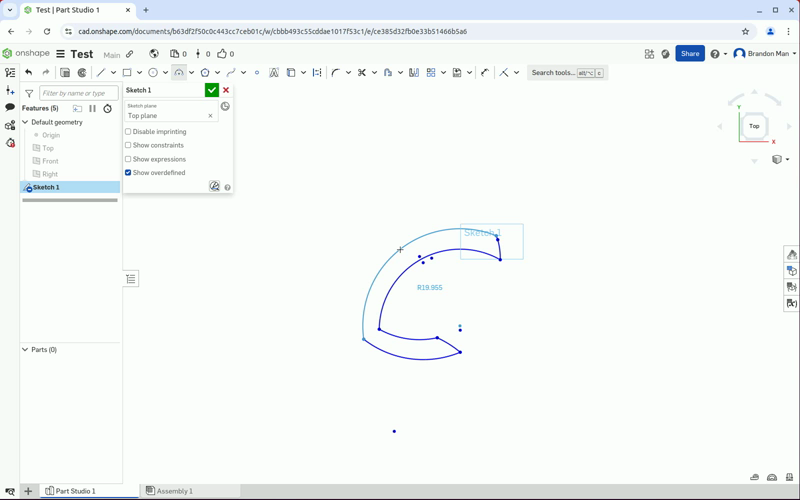
click(400, 249)
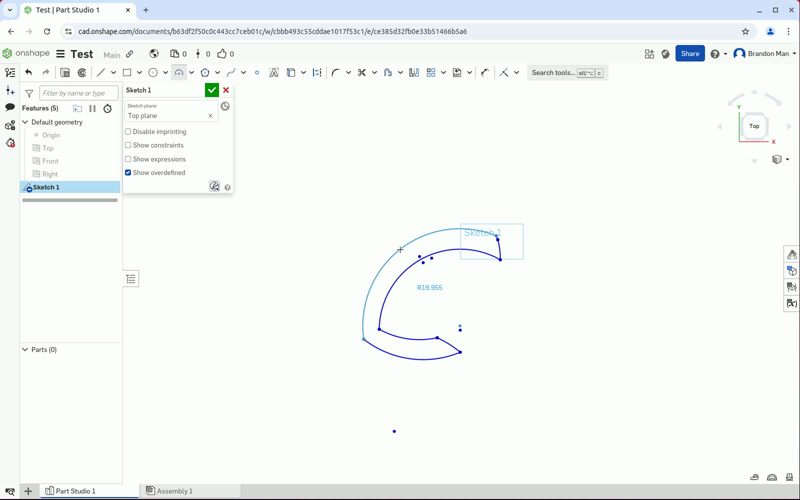
key_up(shift)
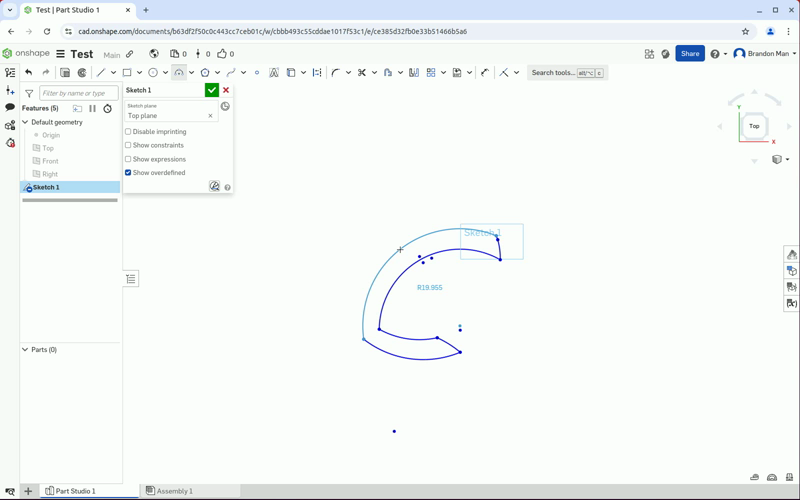
key(esc)
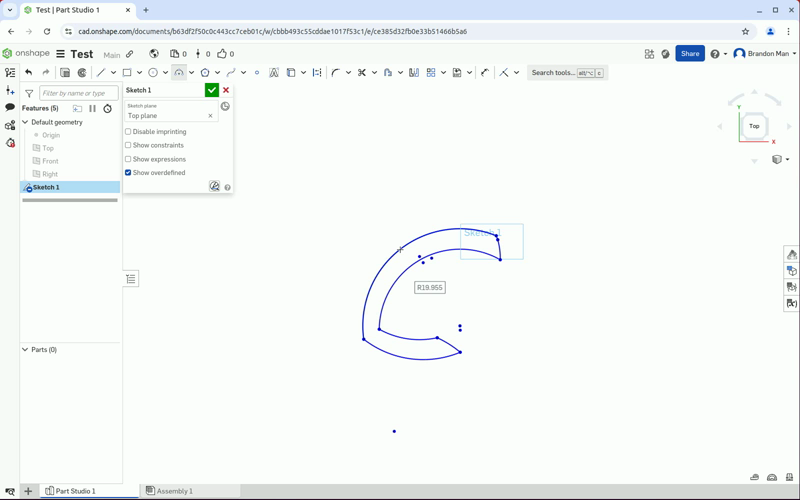
mouse_move(431, 316)
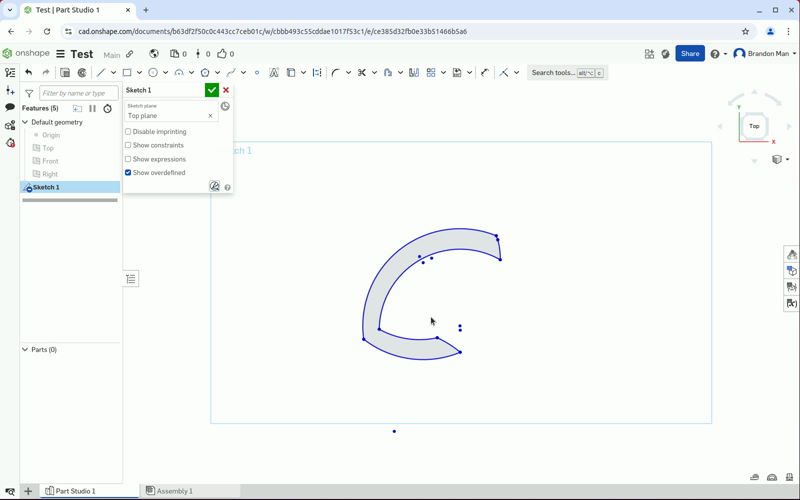
click(431, 316)
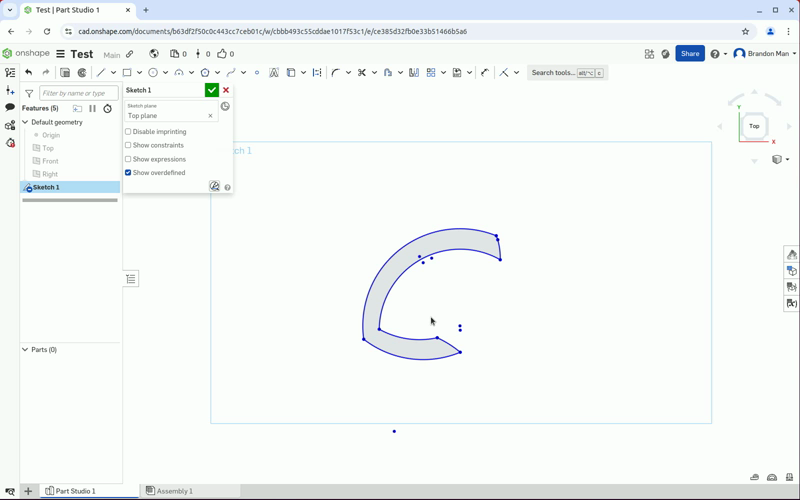
mouse_move(73, 352)
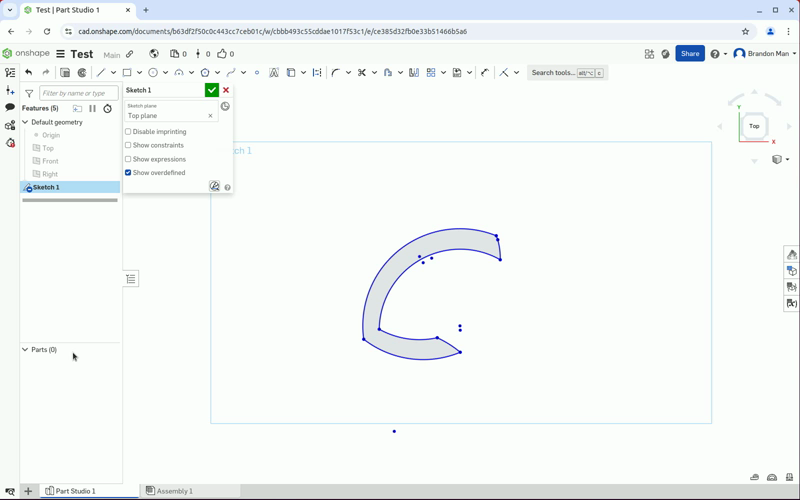
key(shift+y)
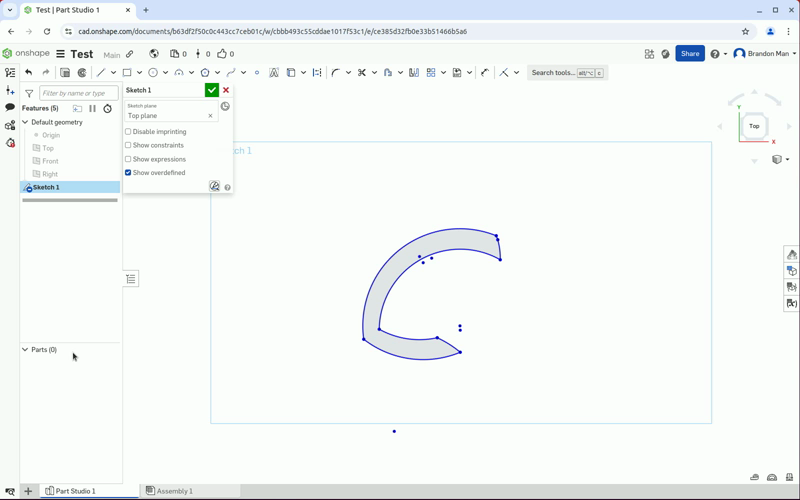
key(shift+e)
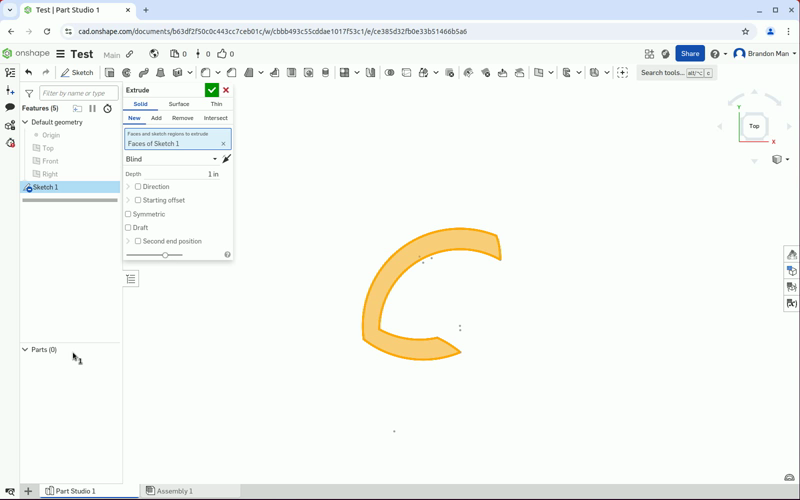
mouse_move(143, 106)
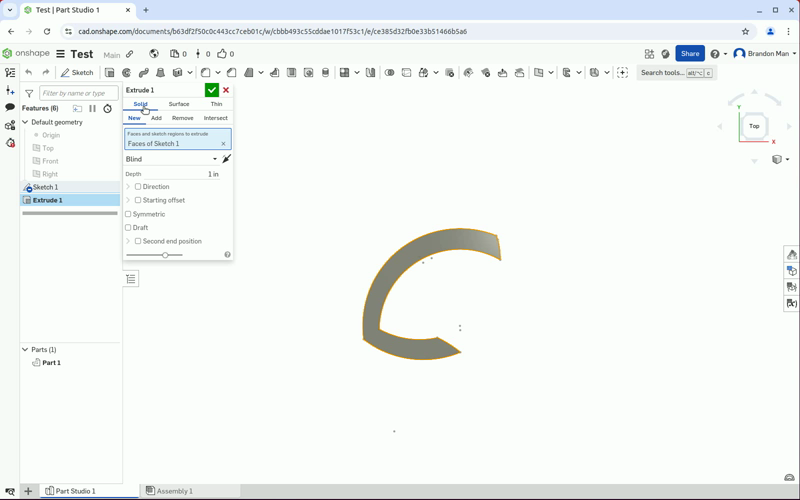
click(143, 106)
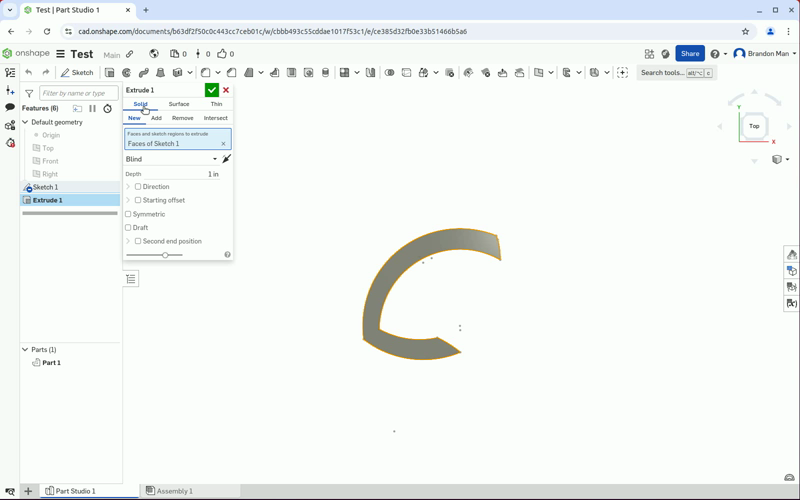
mouse_move(137, 120)
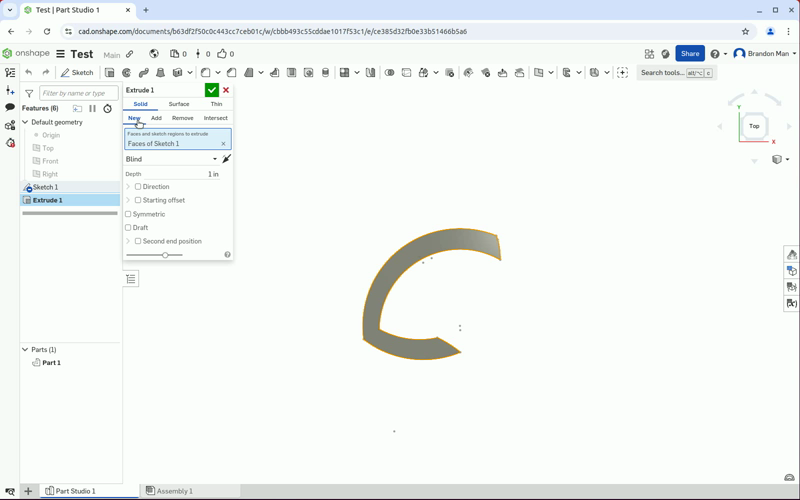
click(137, 120)
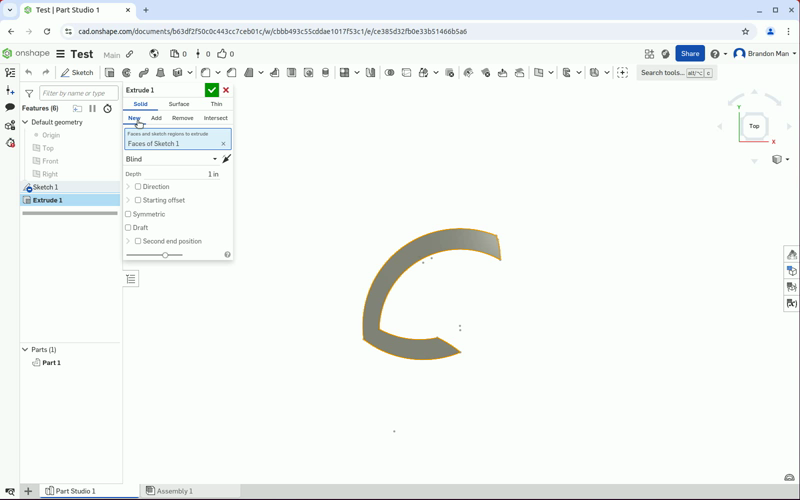
key(tab, 4)
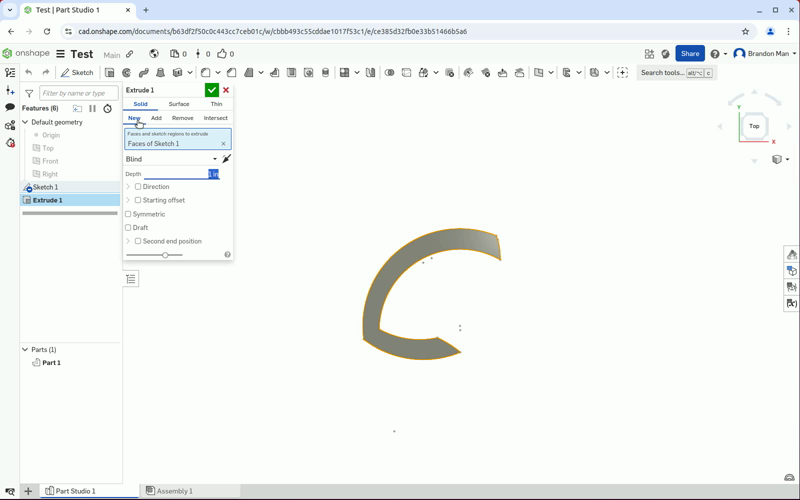
text(0.722)
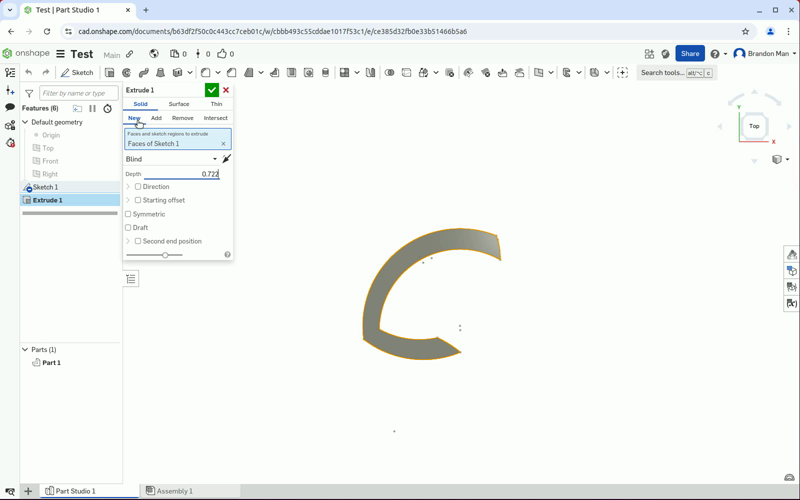
key(enter)
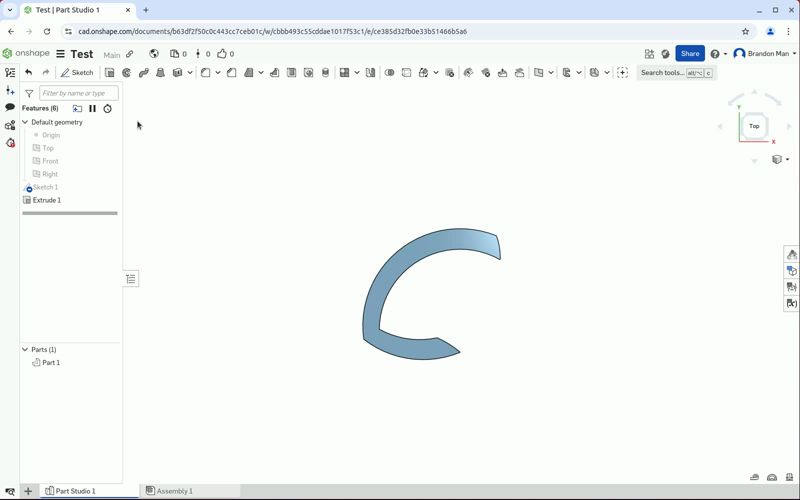
key(shift+h)
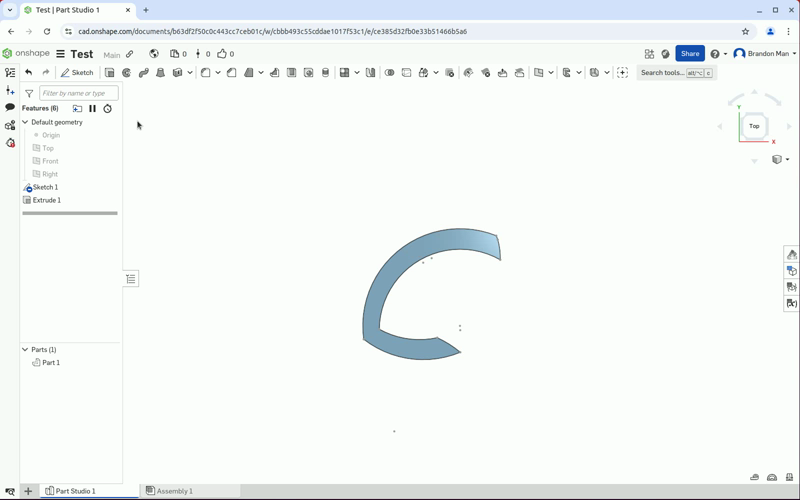
key(shift+h)
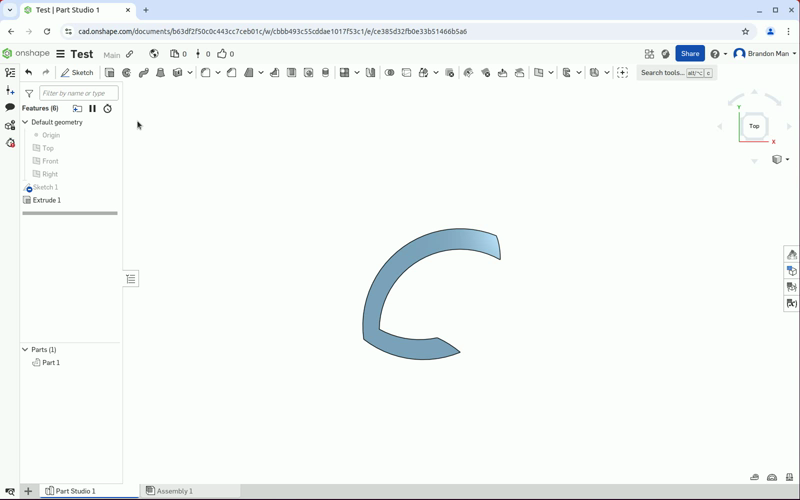
mouse_move(73, 189)
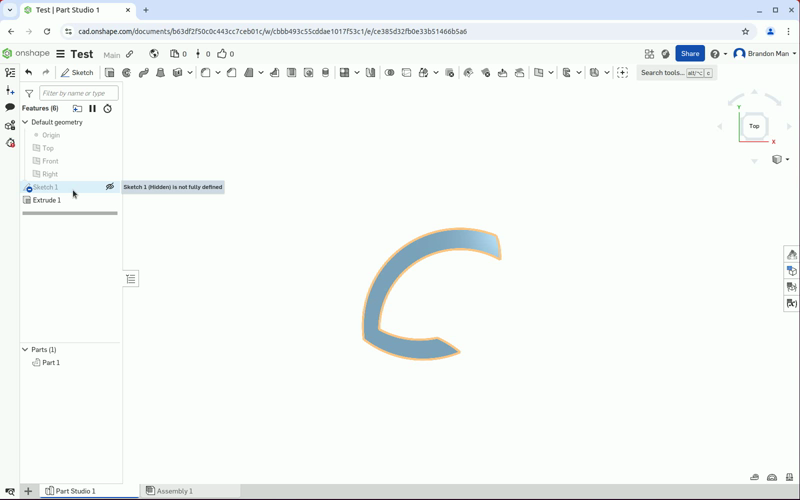
click(73, 189)
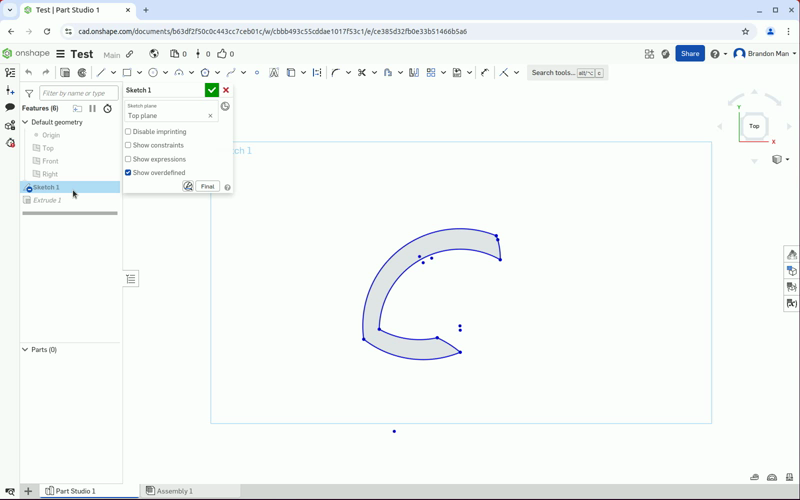
mouse_move(229, 92)
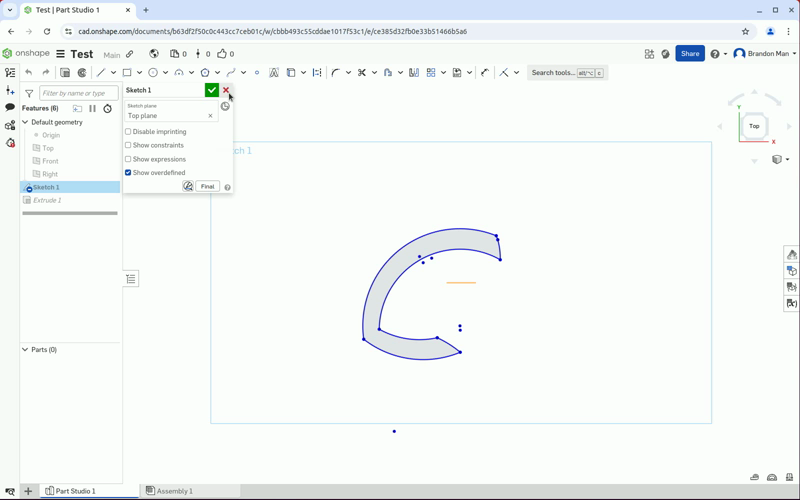
click(229, 92)
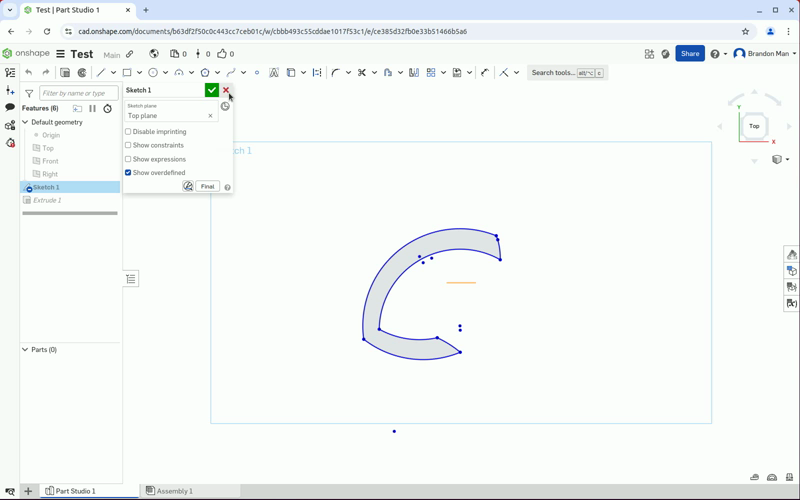
key(shift+s)
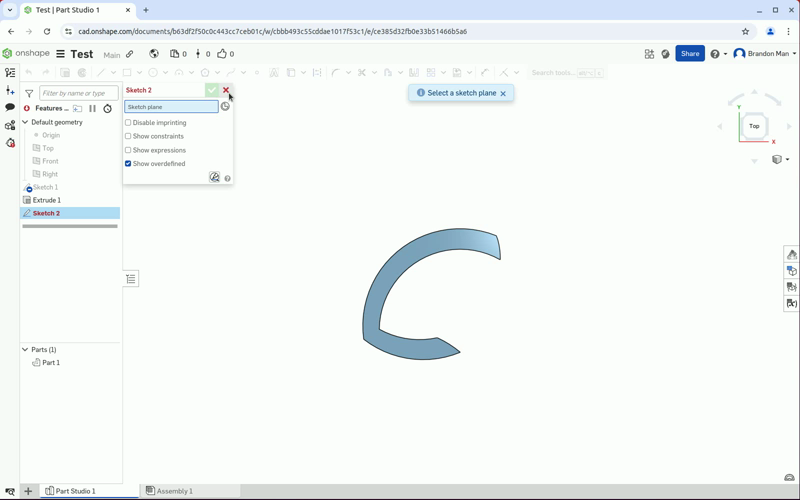
mouse_move(73, 150)
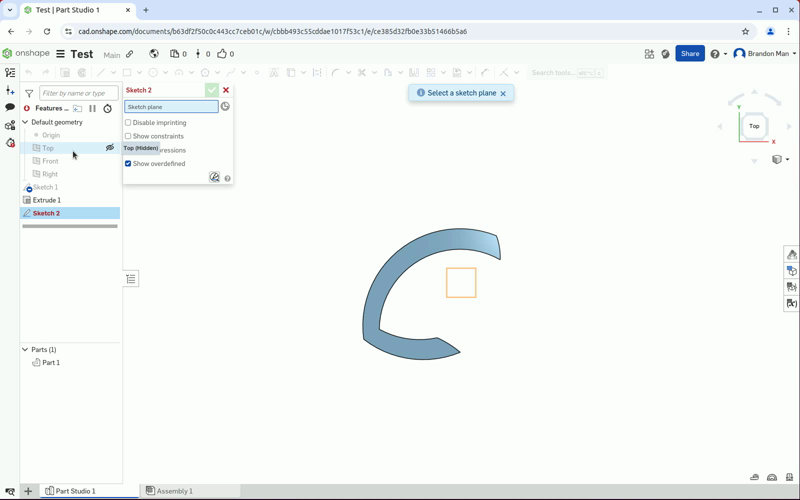
click(73, 150)
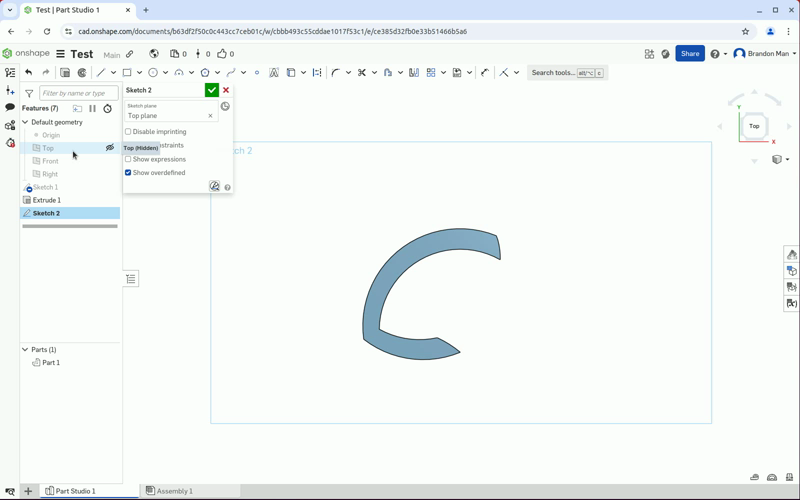
mouse_move(73, 352)
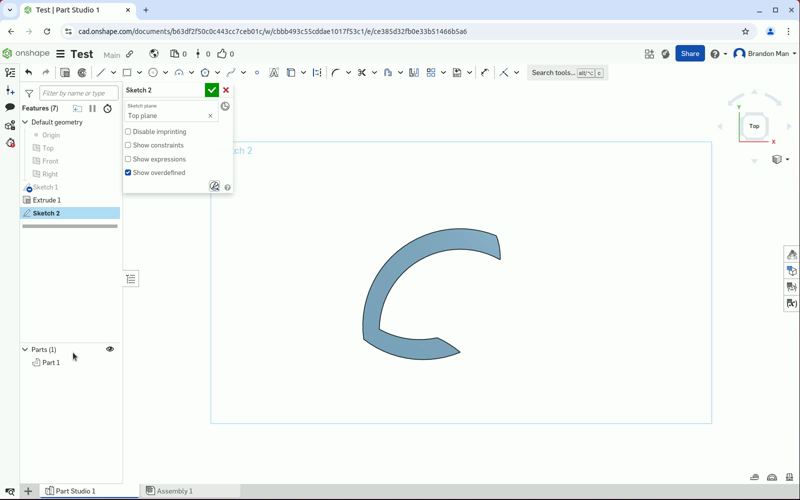
key(y)
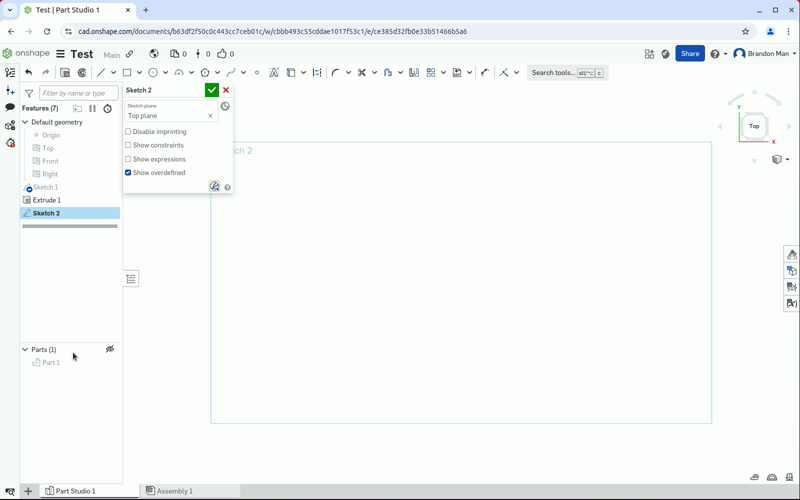
key(a)
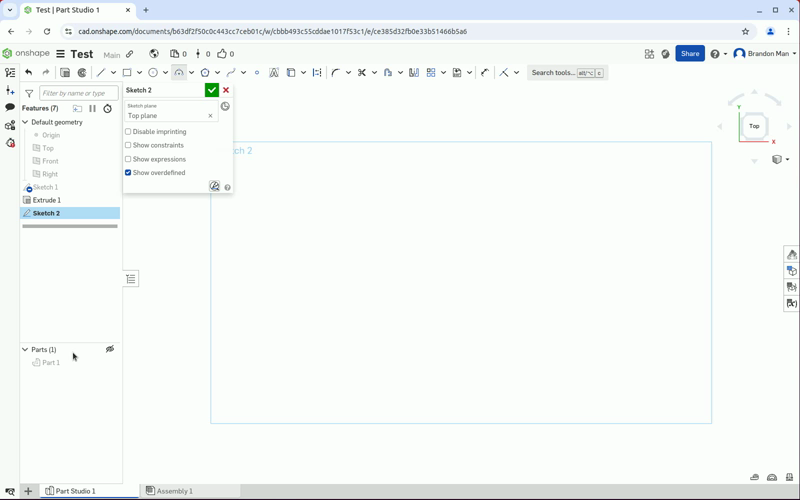
key_down(shift)
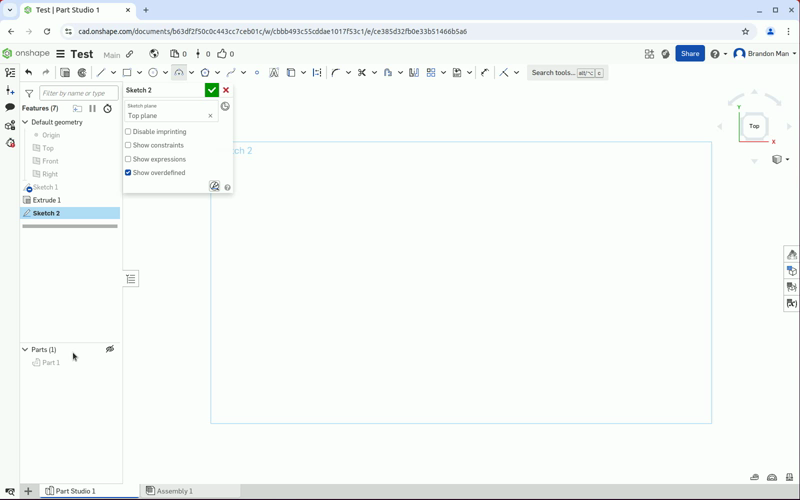
mouse_move(401, 247)
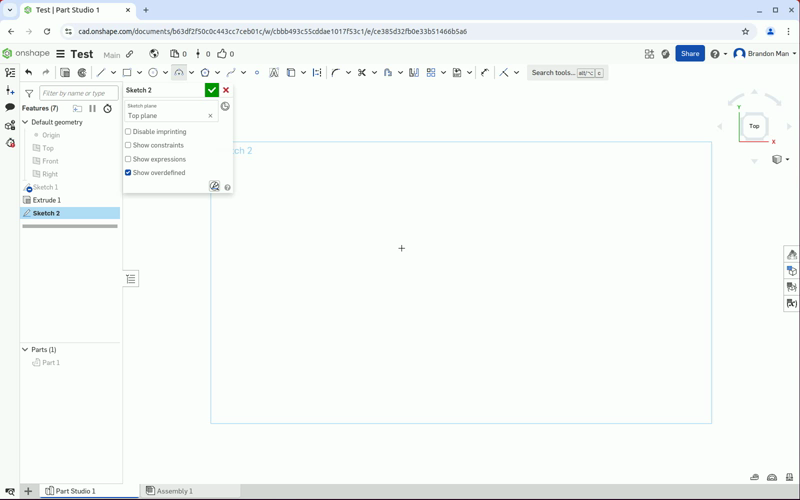
click(401, 247)
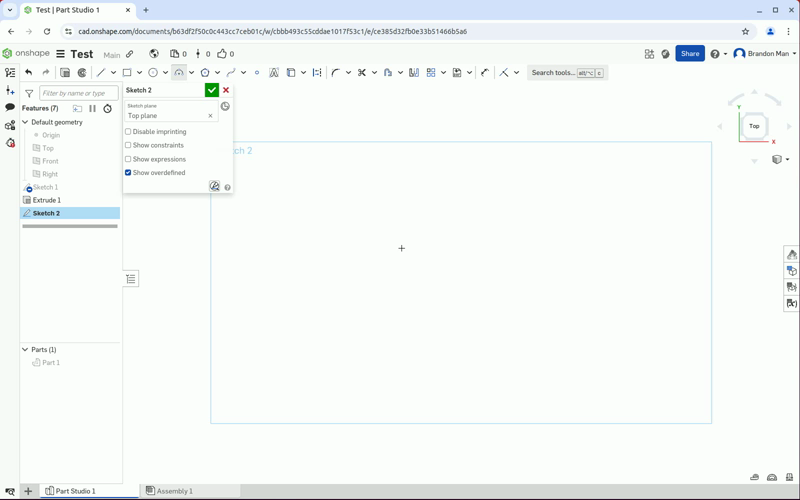
key_up(shift)
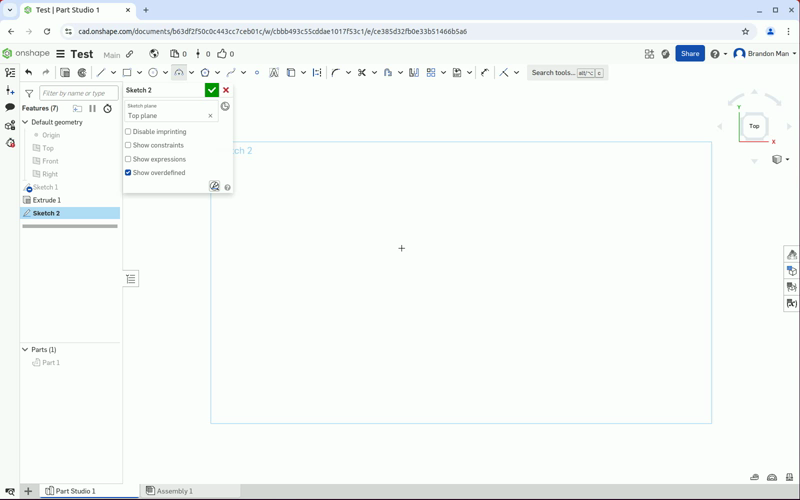
key_down(shift)
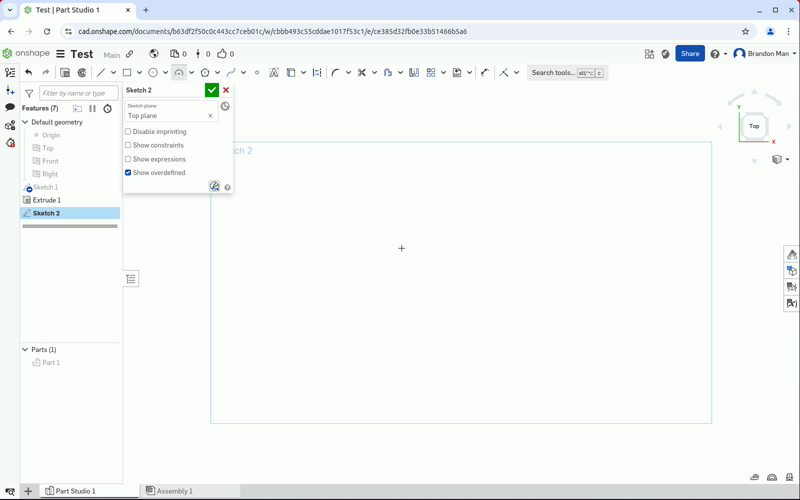
mouse_move(424, 235)
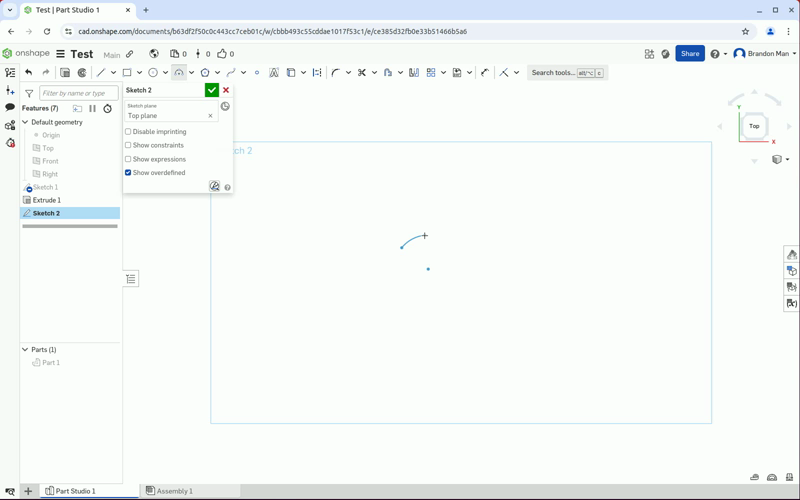
click(424, 235)
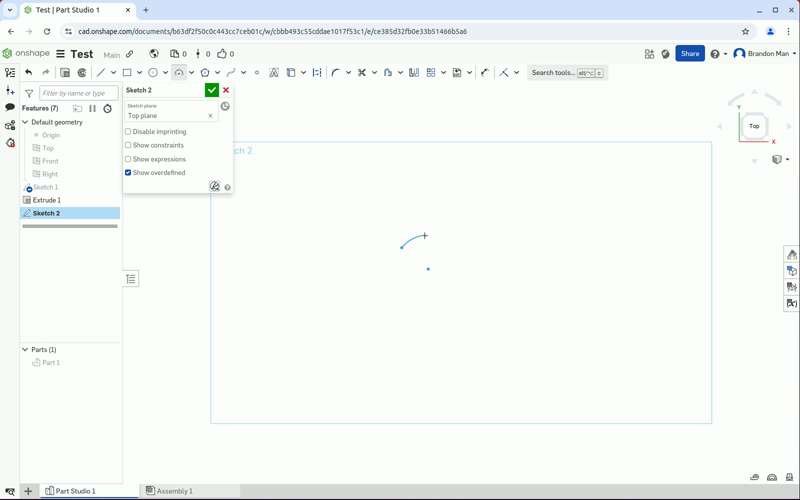
mouse_move(412, 240)
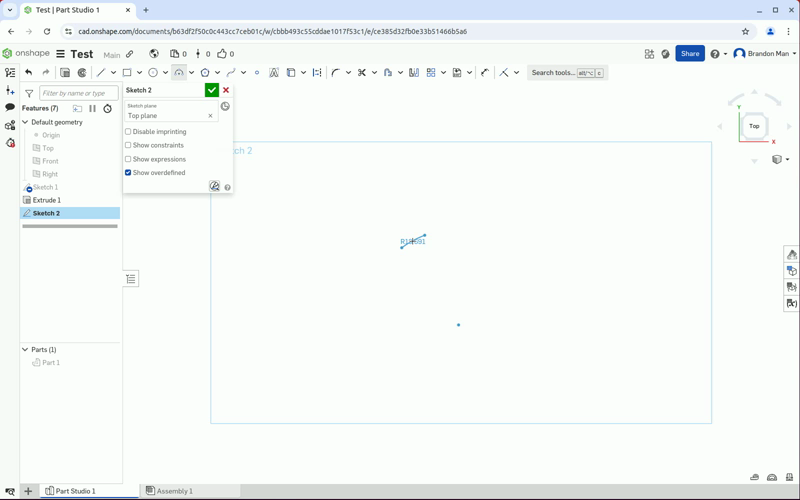
click(412, 240)
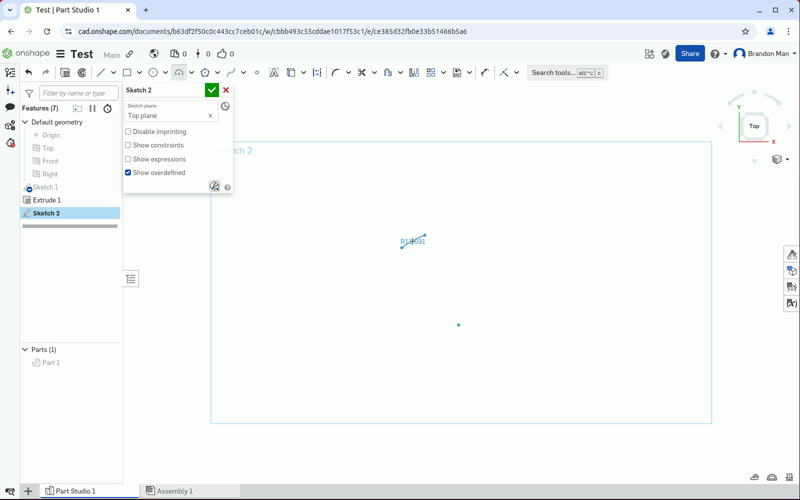
key_up(shift)
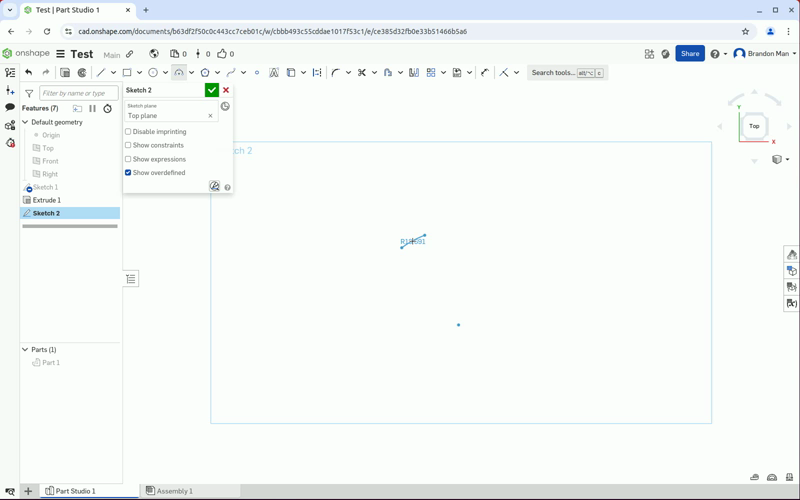
mouse_move(424, 235)
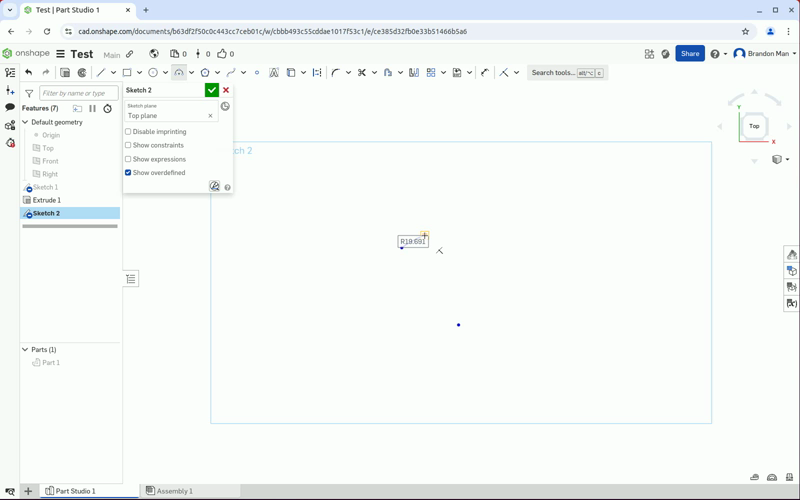
click(424, 235)
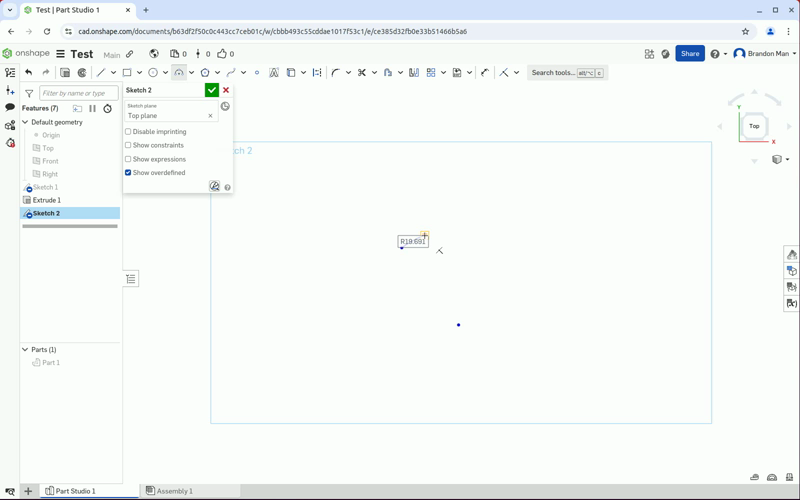
key_down(shift)
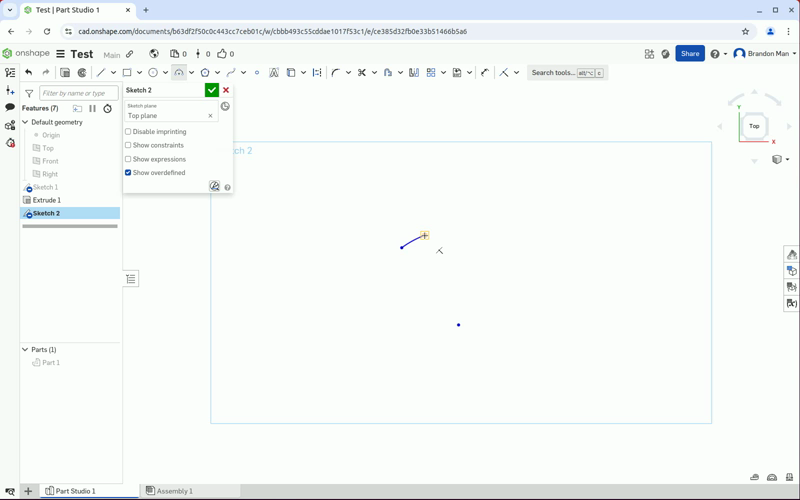
mouse_move(460, 189)
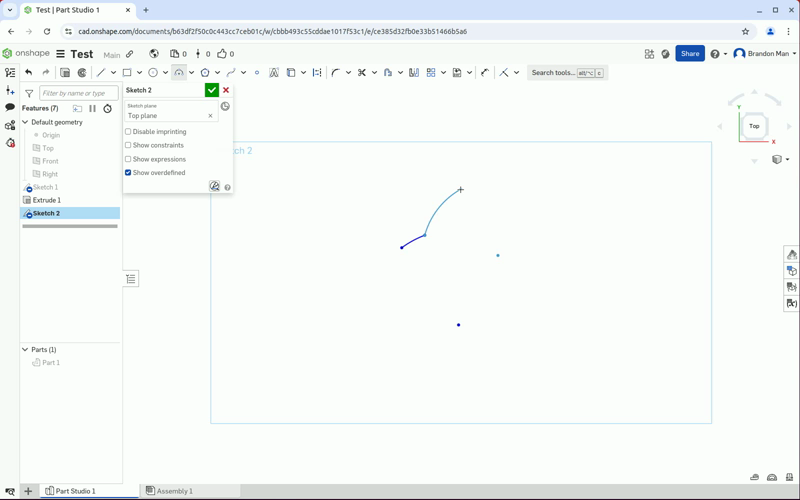
click(460, 189)
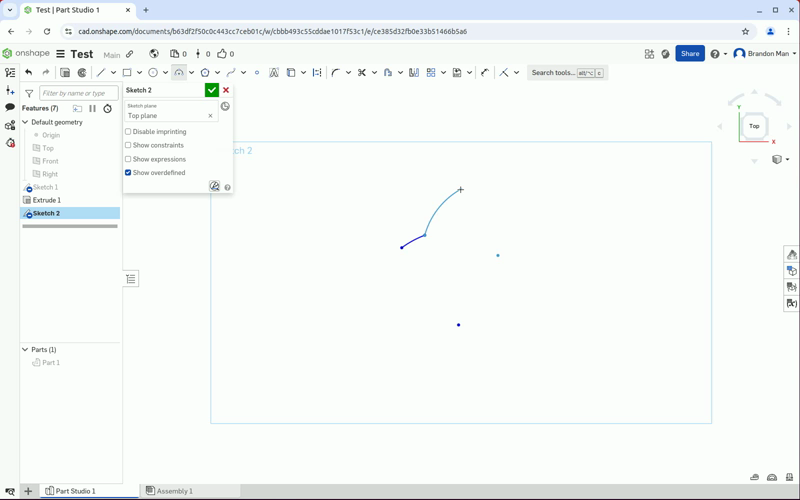
mouse_move(438, 209)
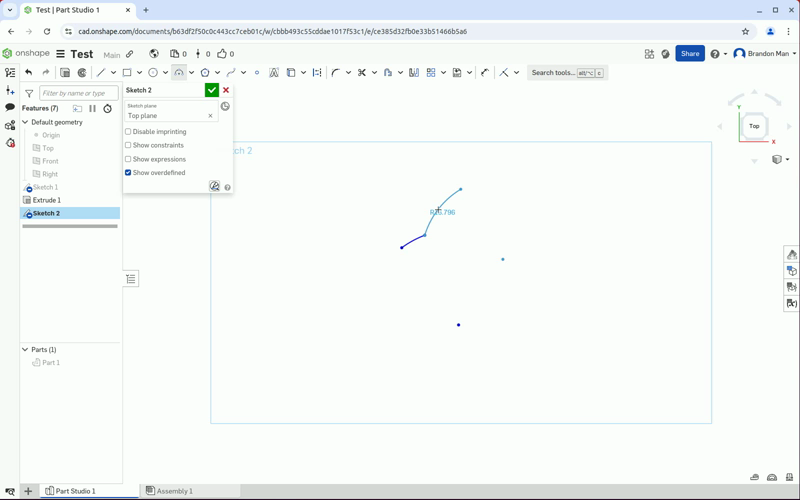
click(438, 209)
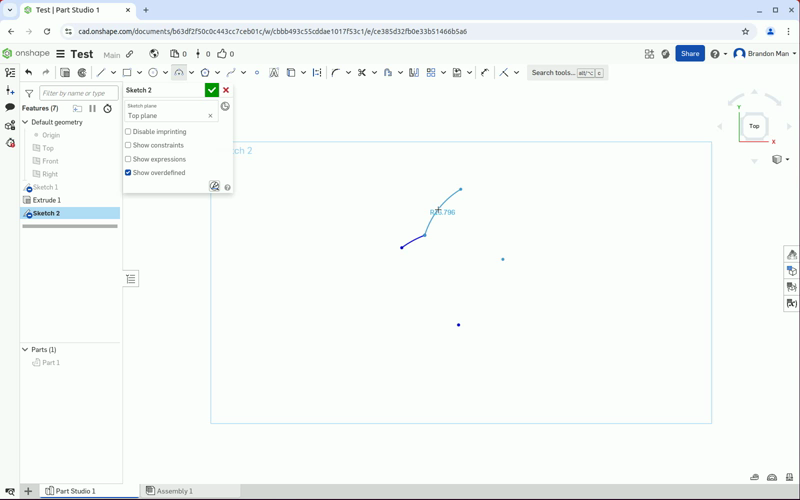
key_up(shift)
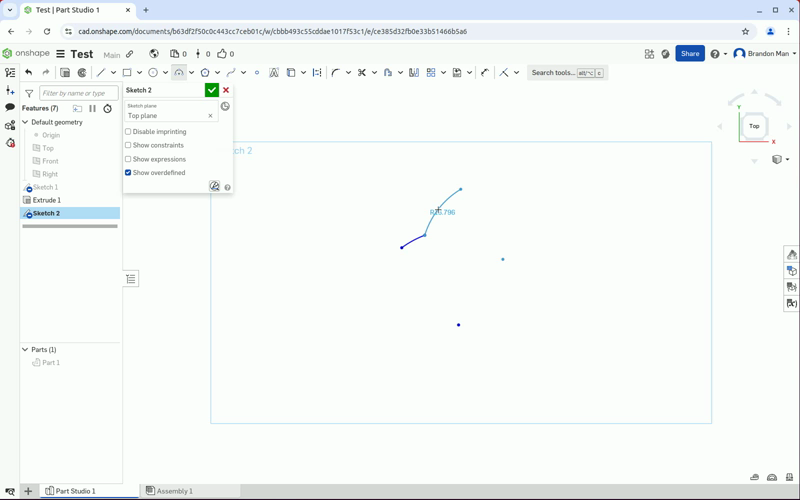
mouse_move(460, 189)
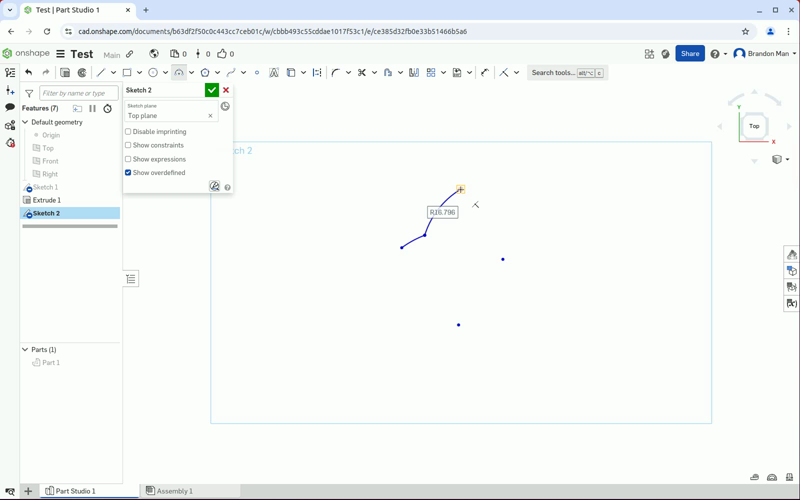
click(460, 189)
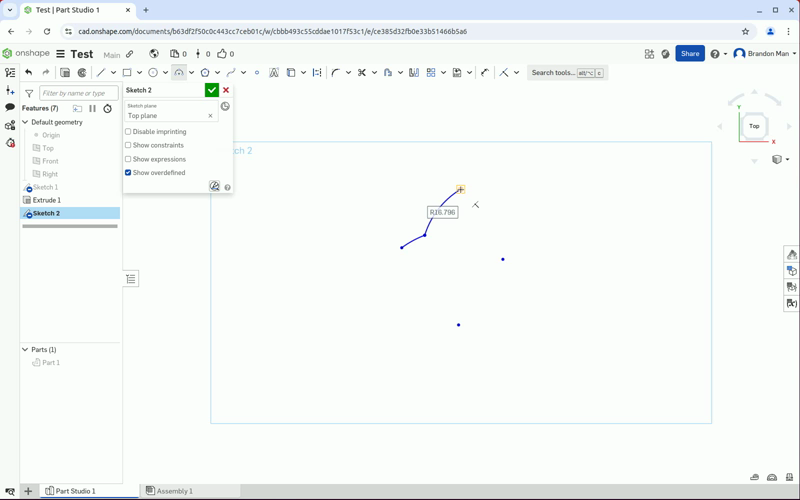
key_down(shift)
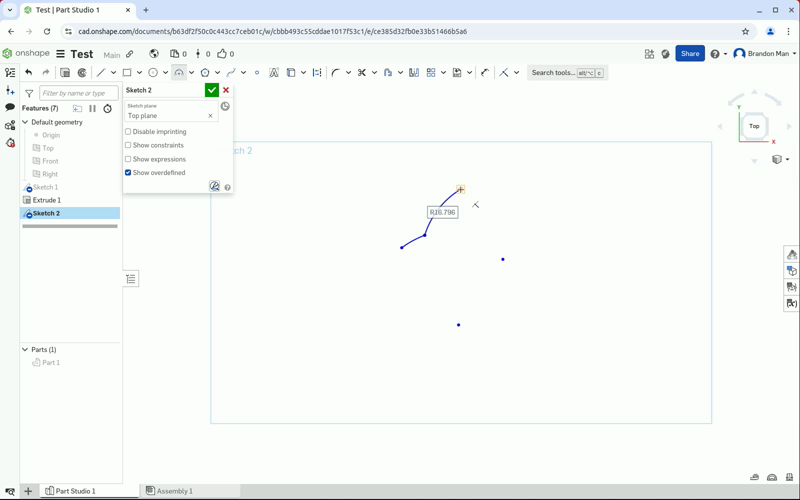
mouse_move(460, 328)
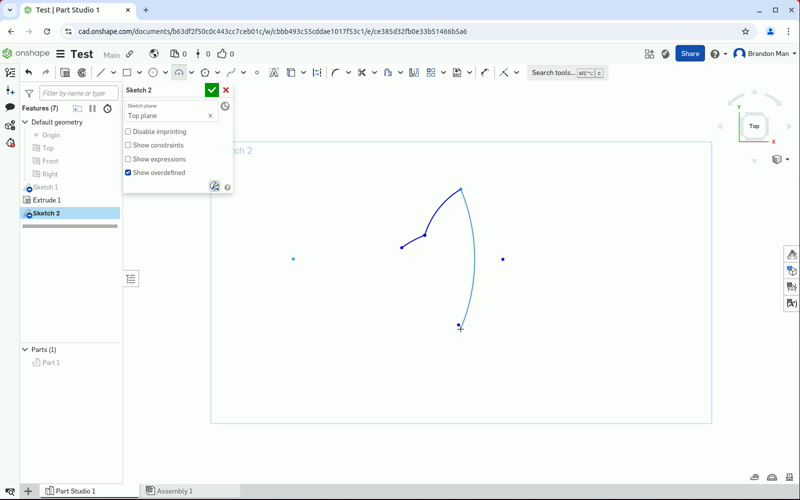
click(460, 328)
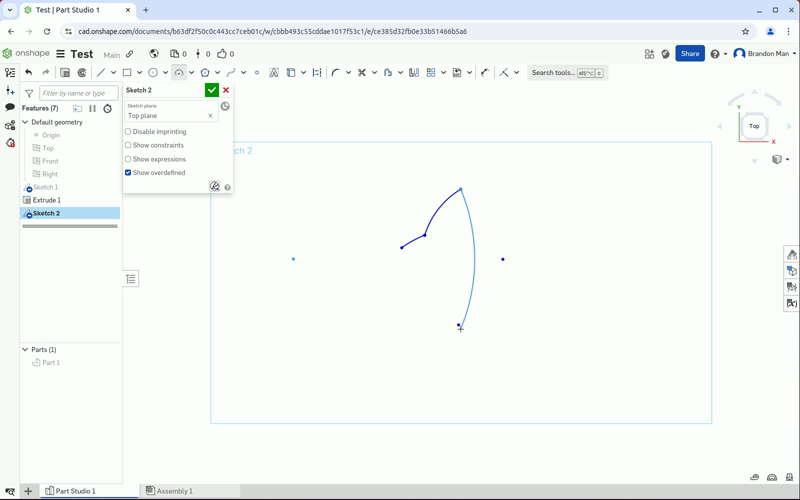
mouse_move(500, 258)
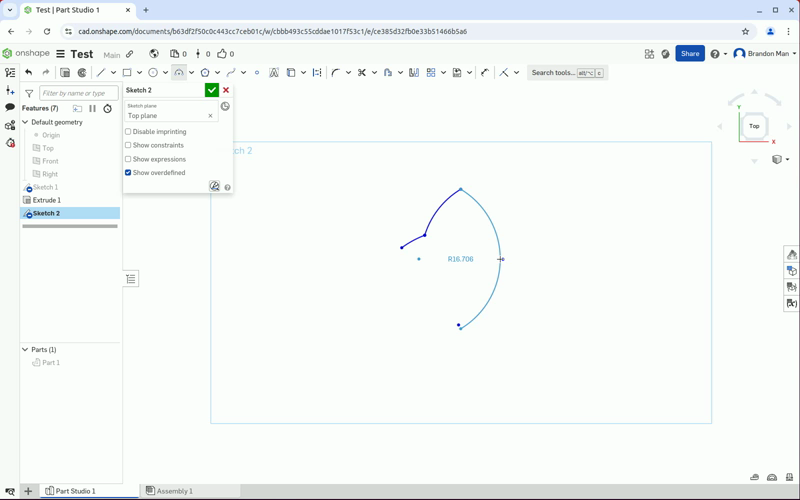
scroll(6)
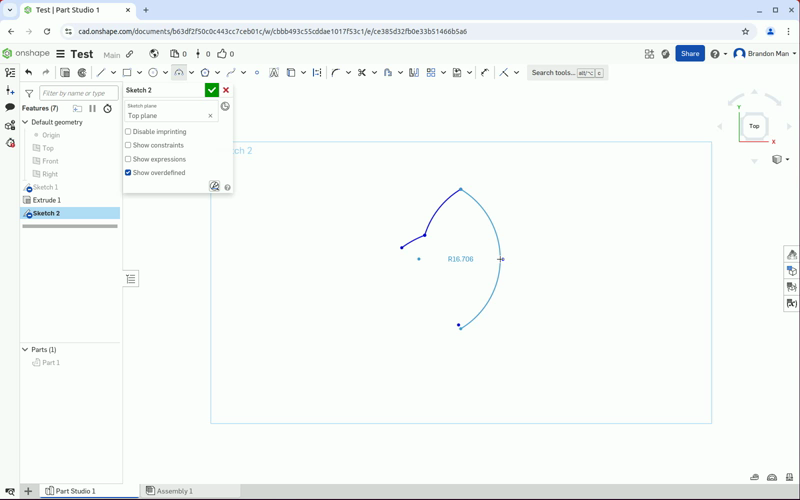
scroll(6)
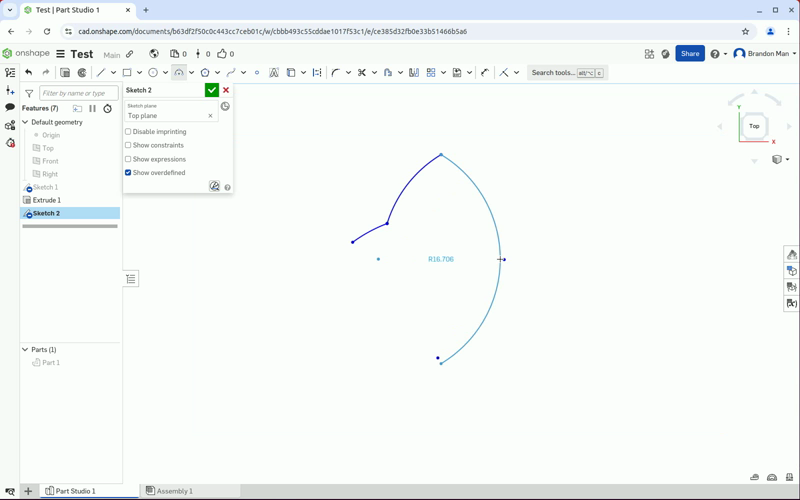
scroll(6)
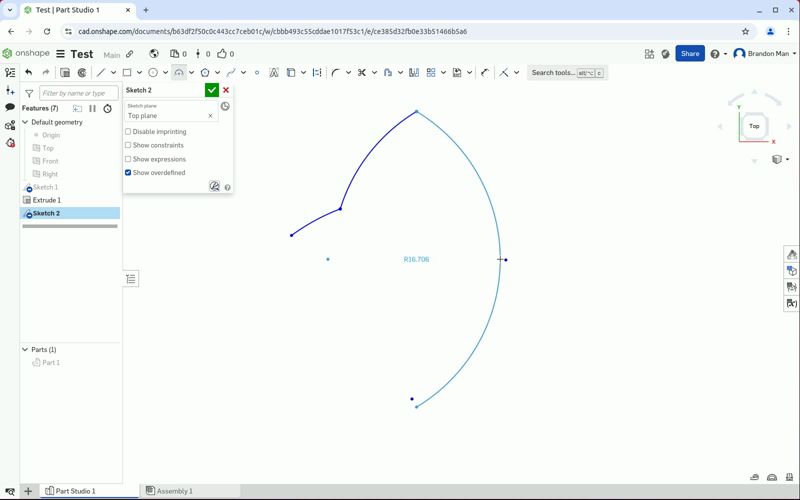
scroll(6)
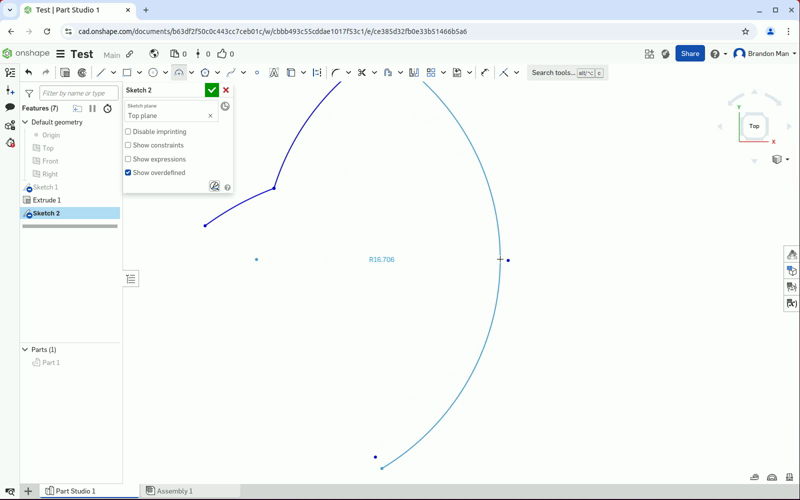
scroll(6)
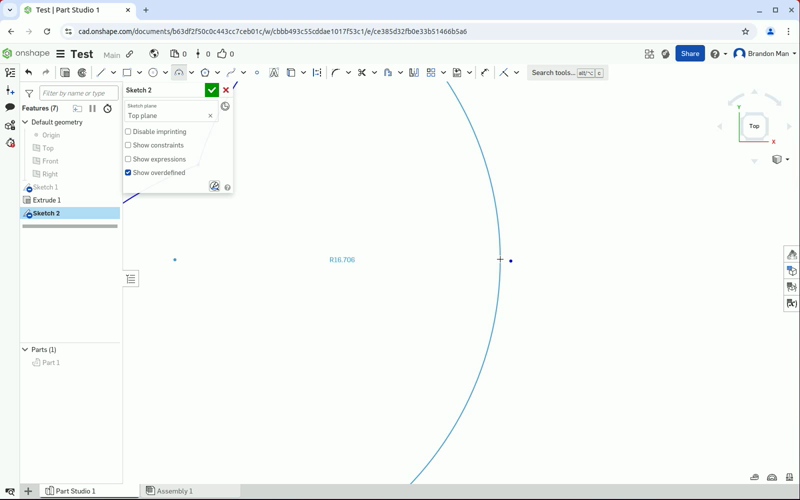
scroll(6)
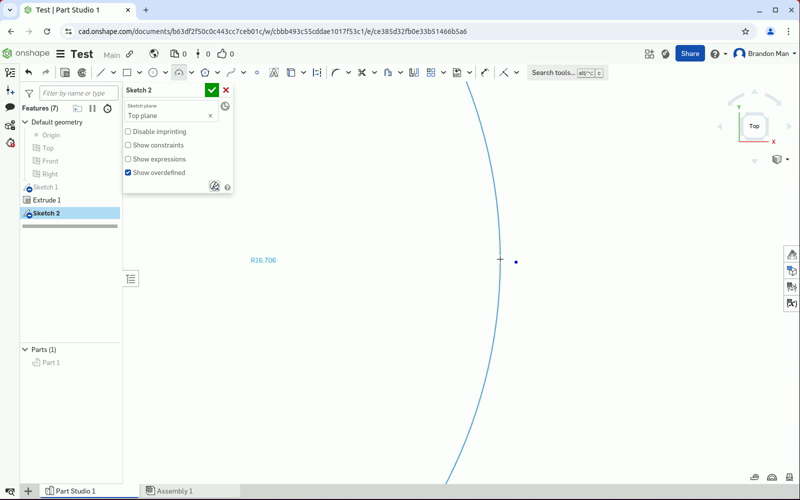
scroll(6)
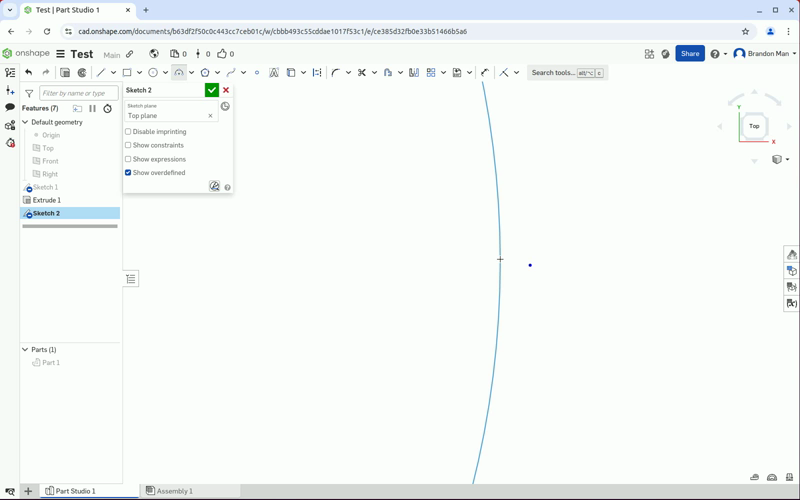
click(500, 258)
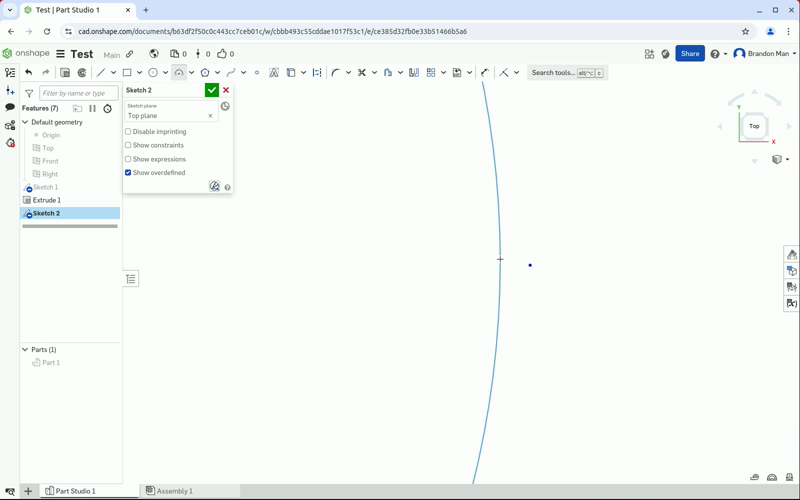
scroll(-6)
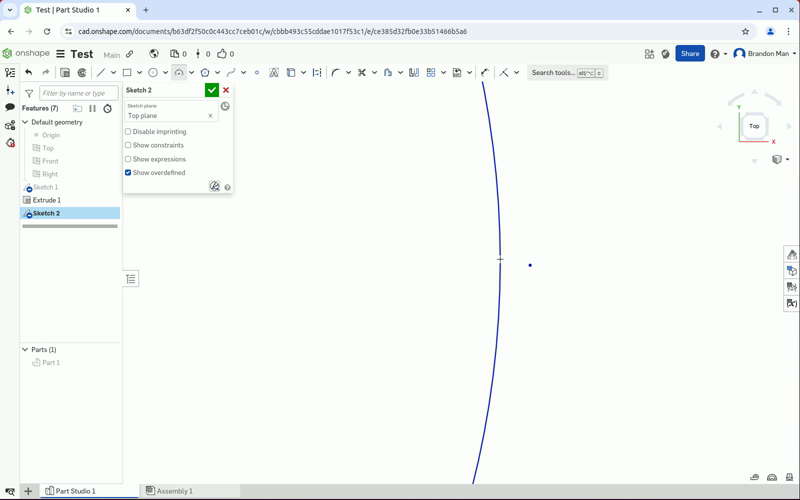
scroll(-6)
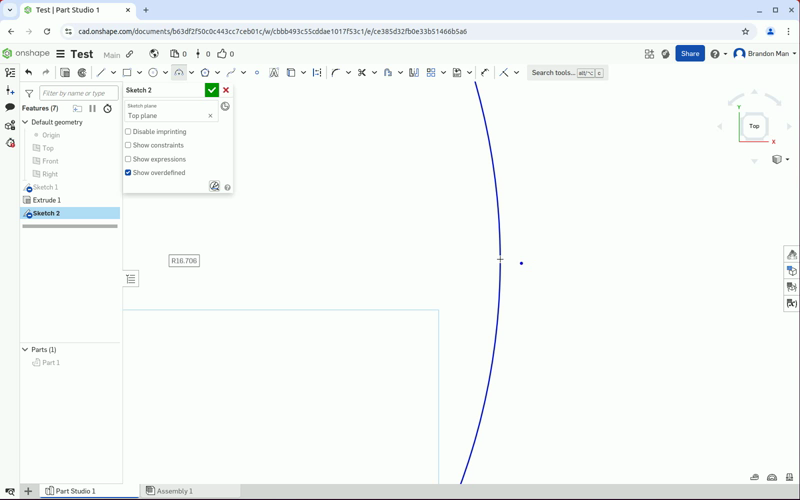
scroll(-6)
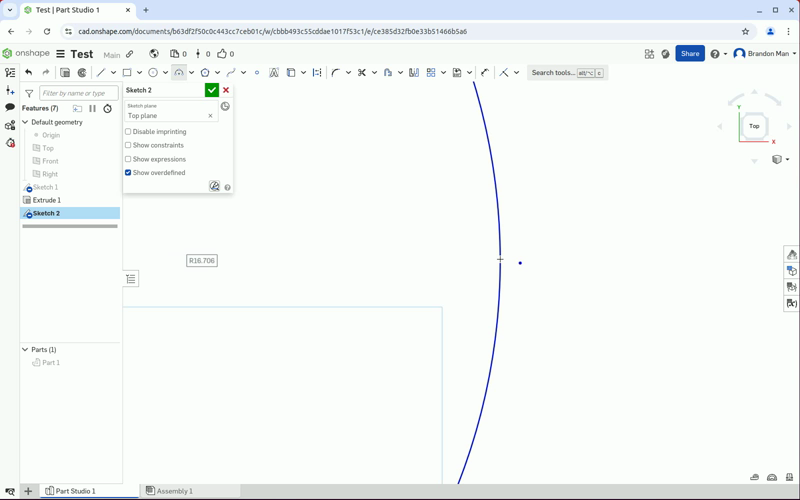
scroll(-6)
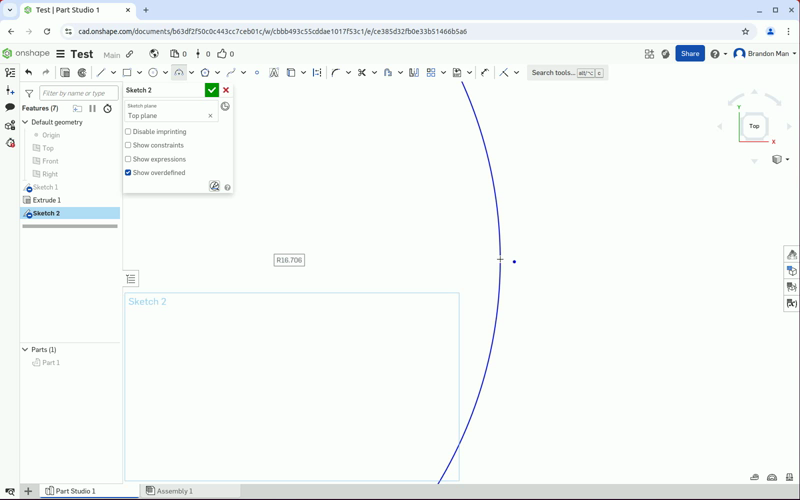
scroll(-6)
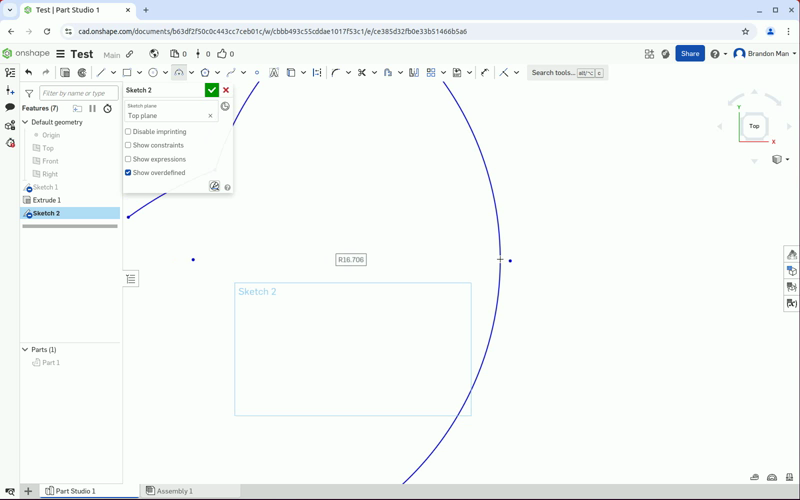
scroll(-6)
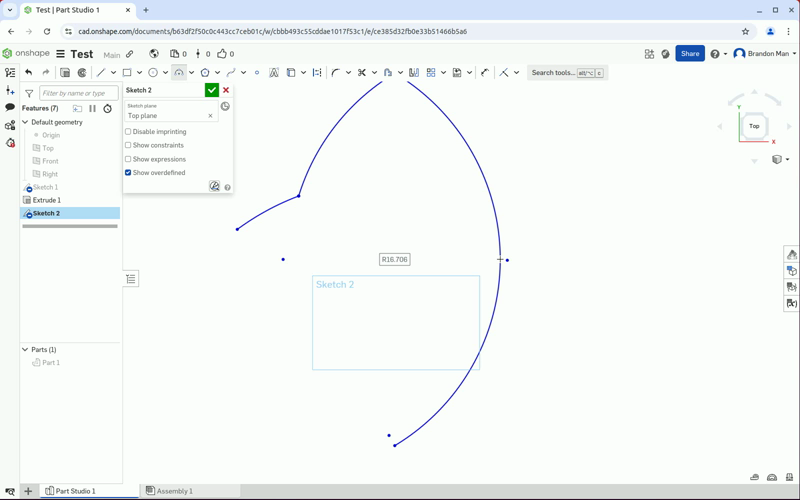
scroll(-6)
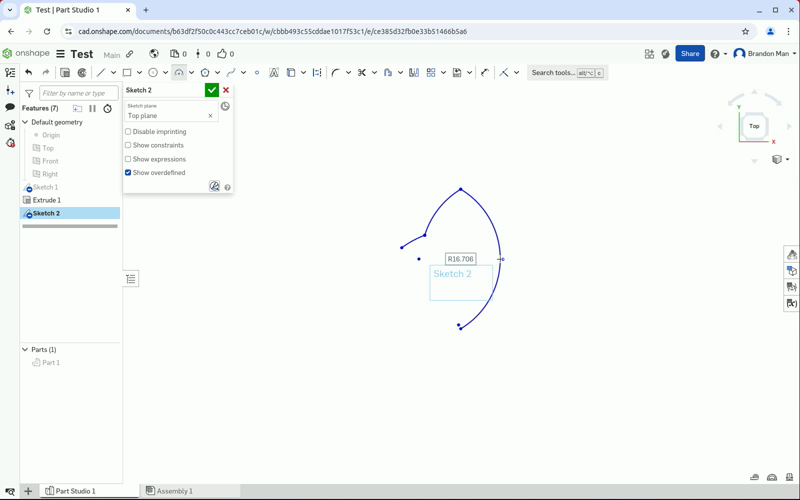
key_up(shift)
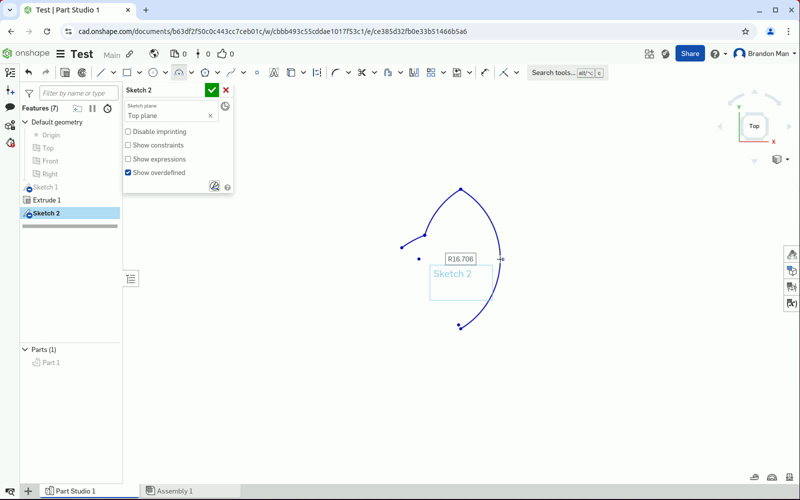
mouse_move(460, 328)
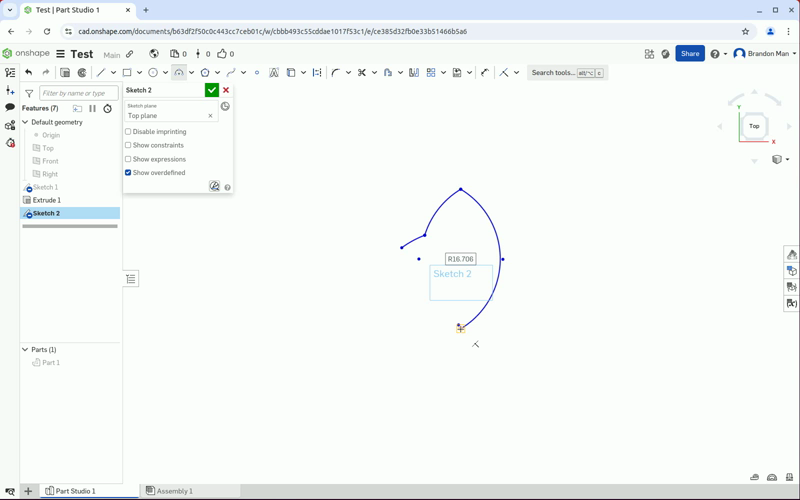
click(460, 328)
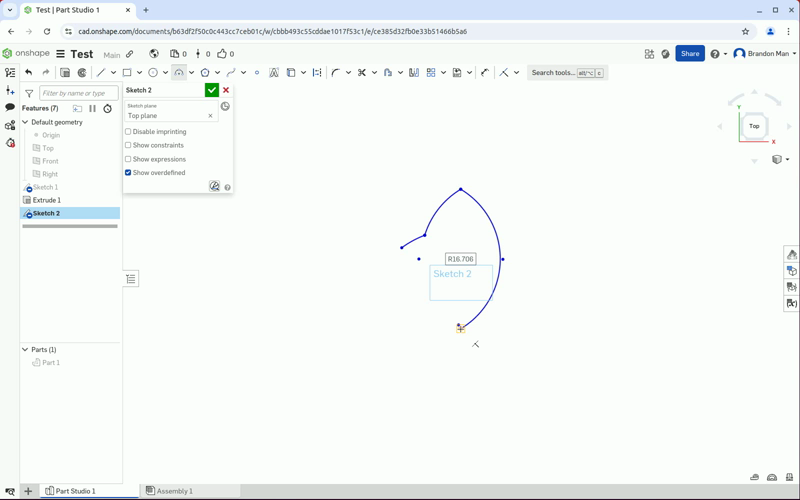
key_down(shift)
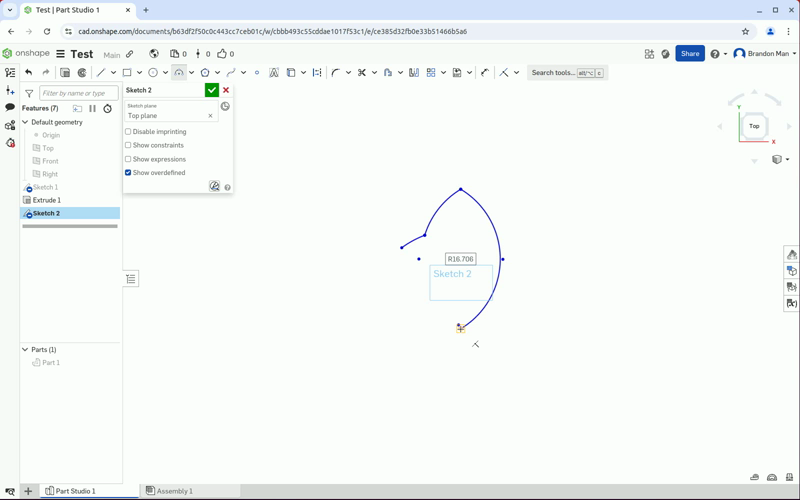
mouse_move(483, 337)
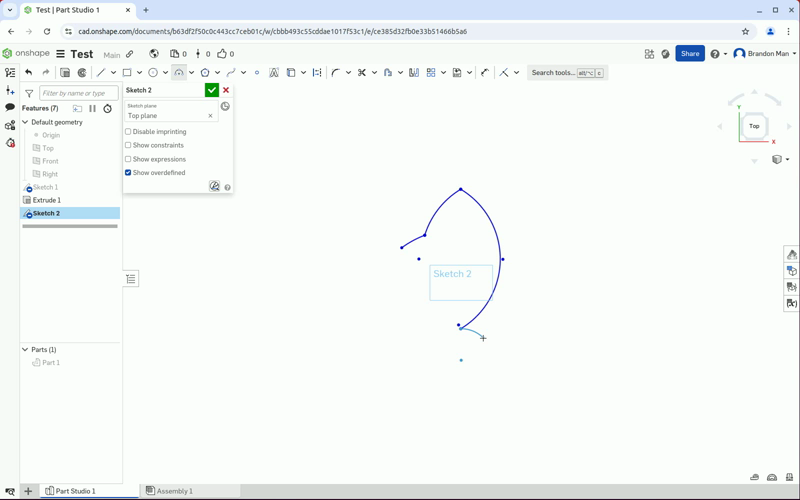
click(483, 337)
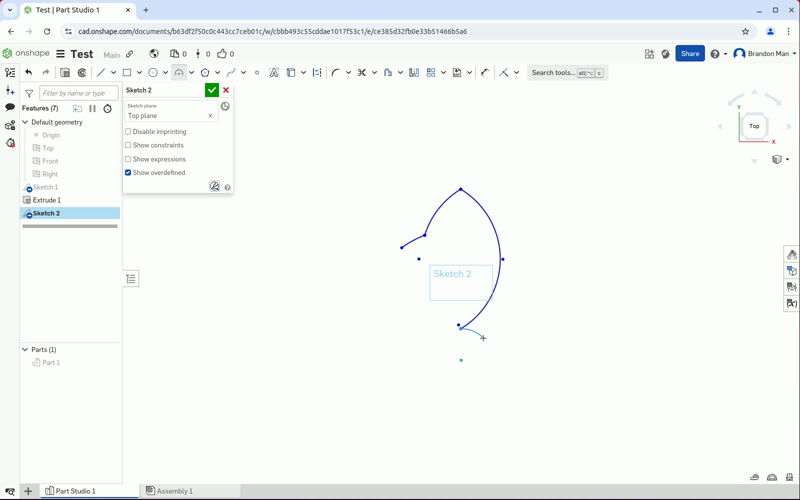
mouse_move(471, 333)
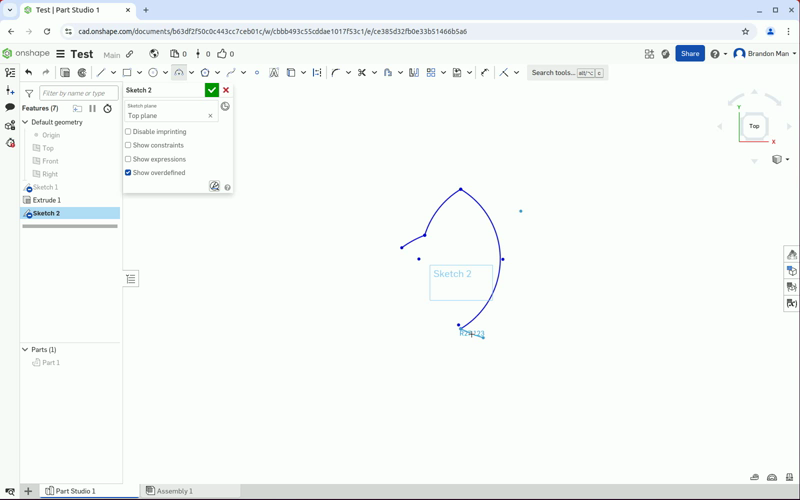
click(471, 333)
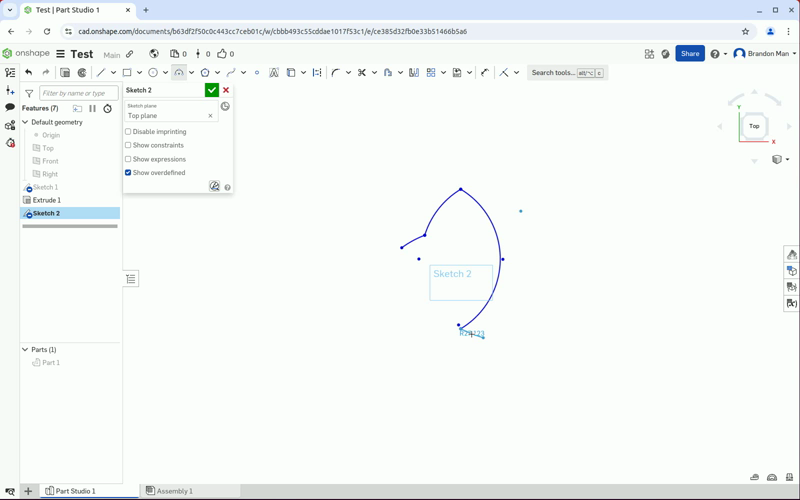
key_up(shift)
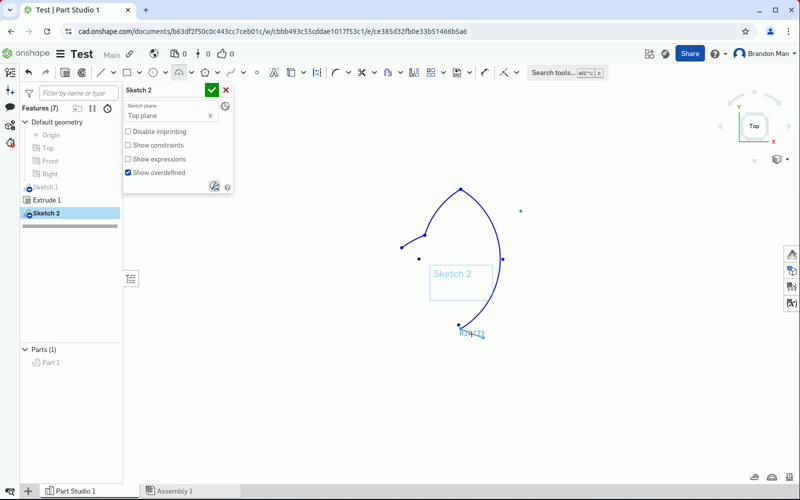
mouse_move(483, 337)
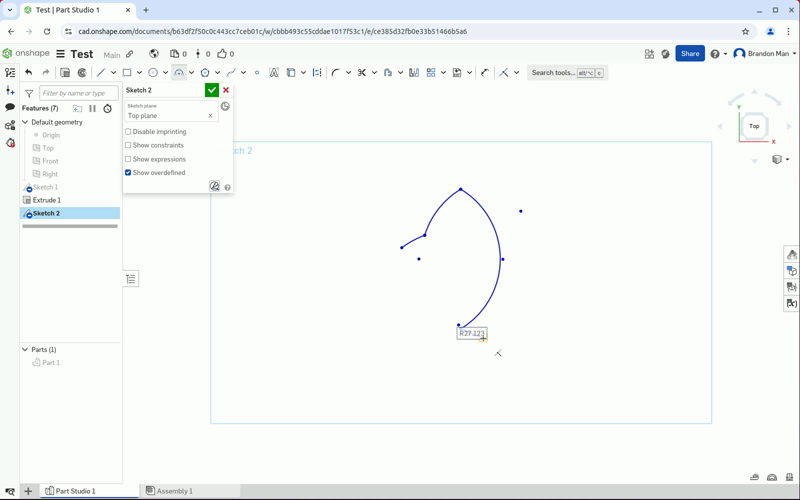
click(483, 337)
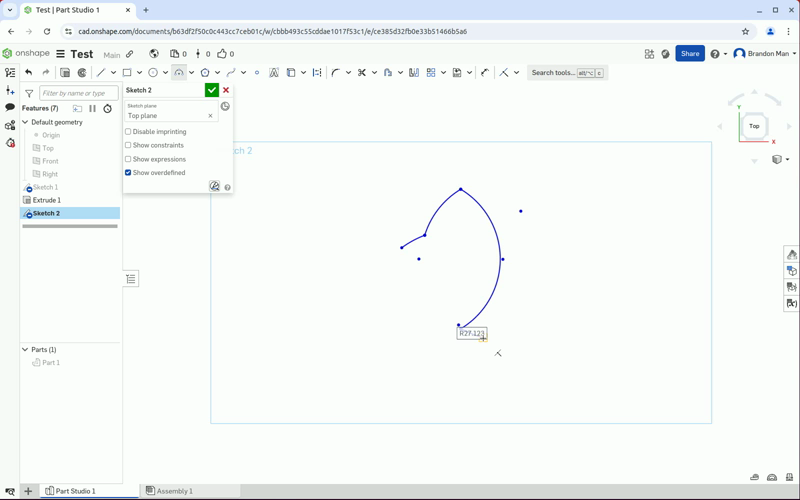
key_down(shift)
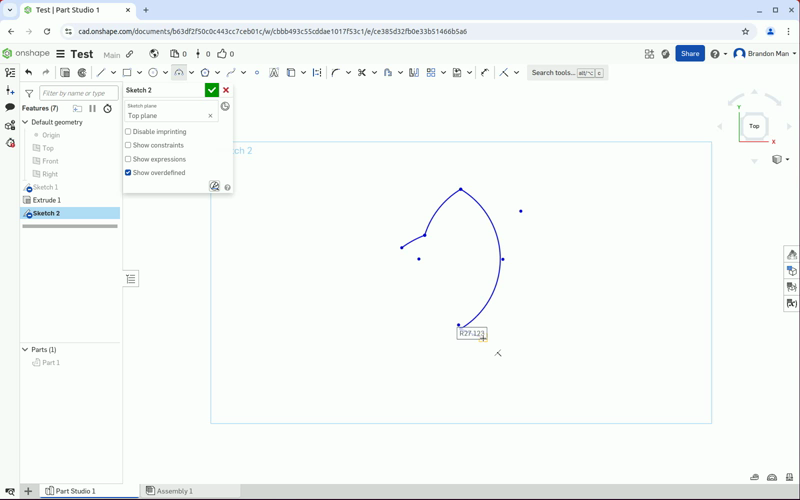
mouse_move(460, 170)
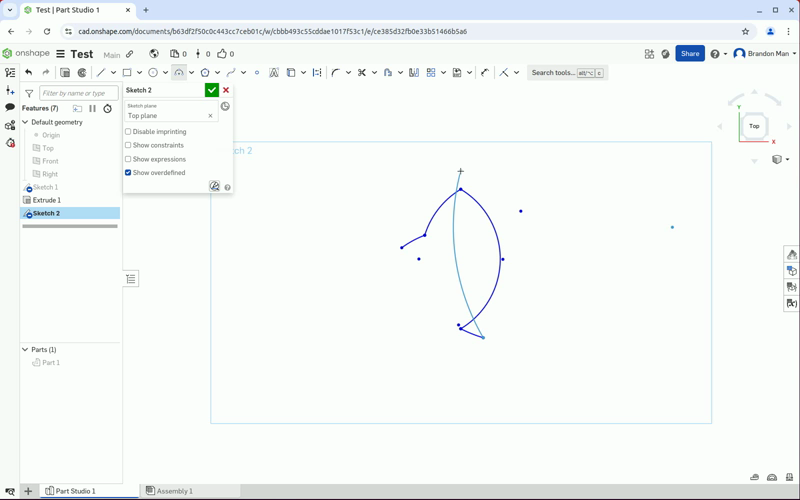
click(460, 170)
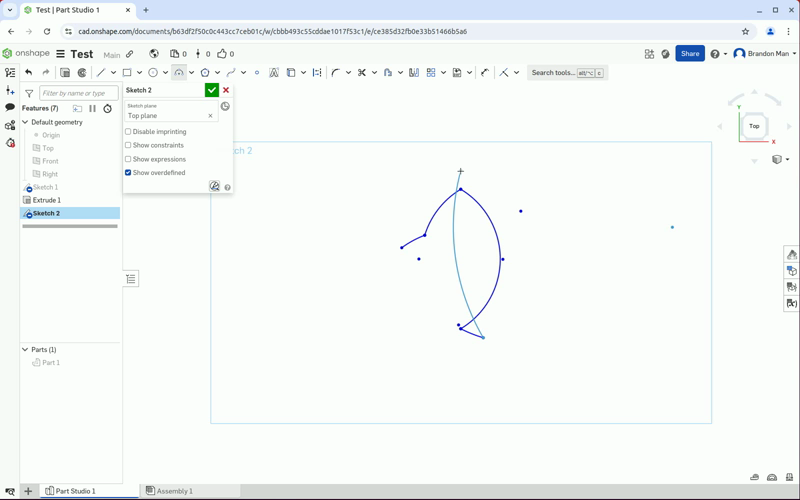
mouse_move(519, 247)
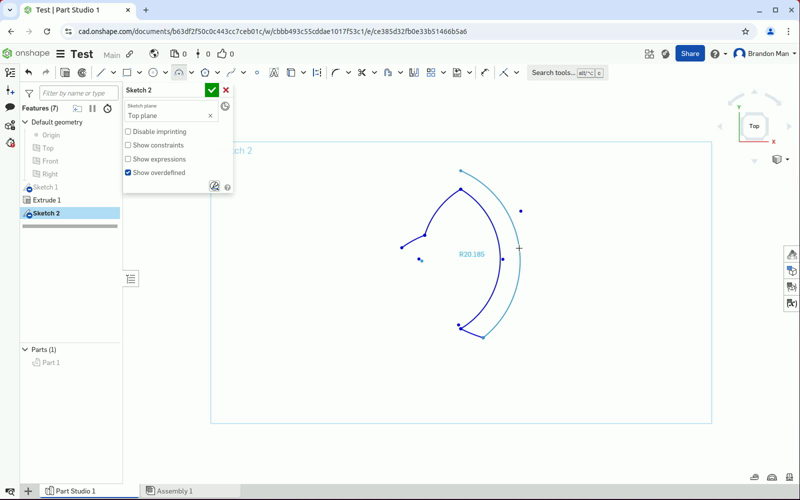
click(519, 247)
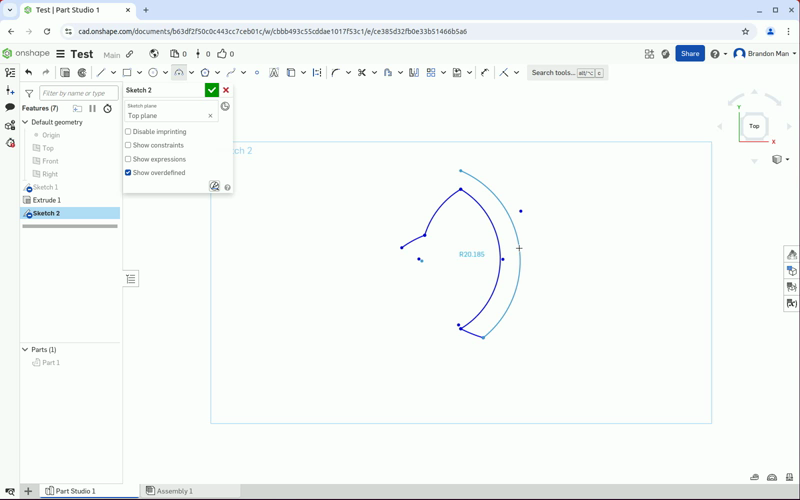
key_up(shift)
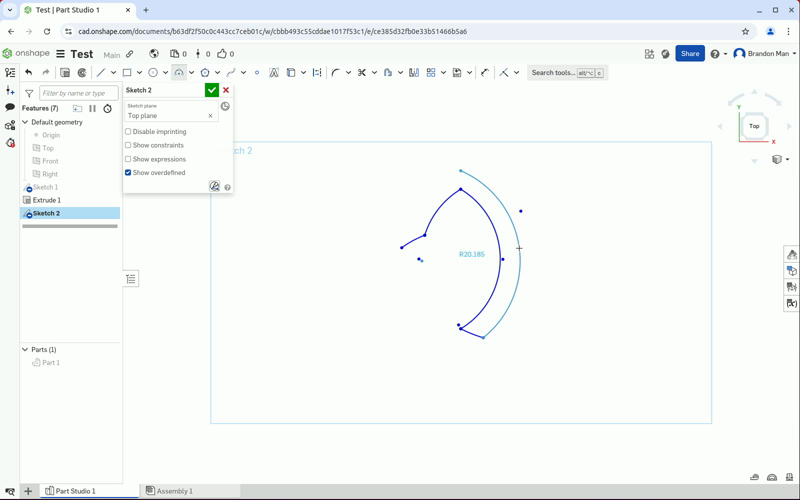
mouse_move(460, 170)
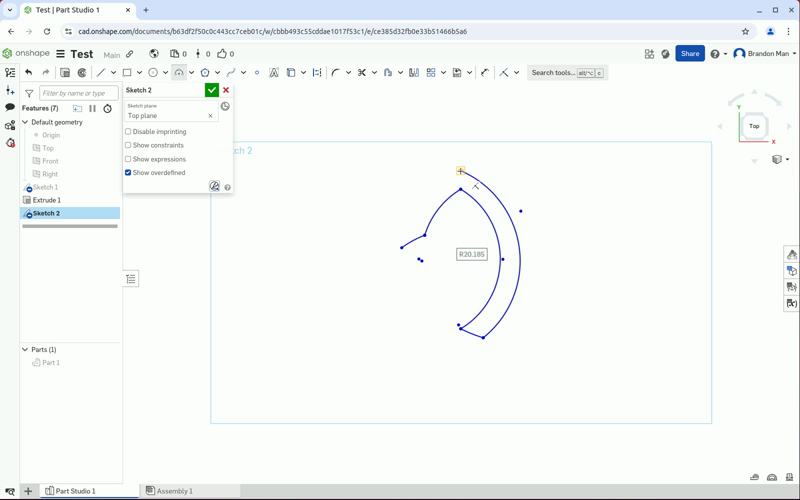
click(460, 170)
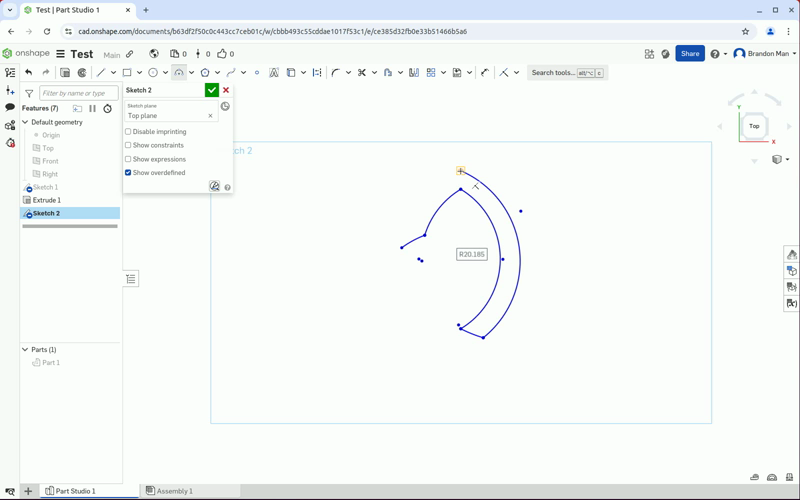
mouse_move(401, 247)
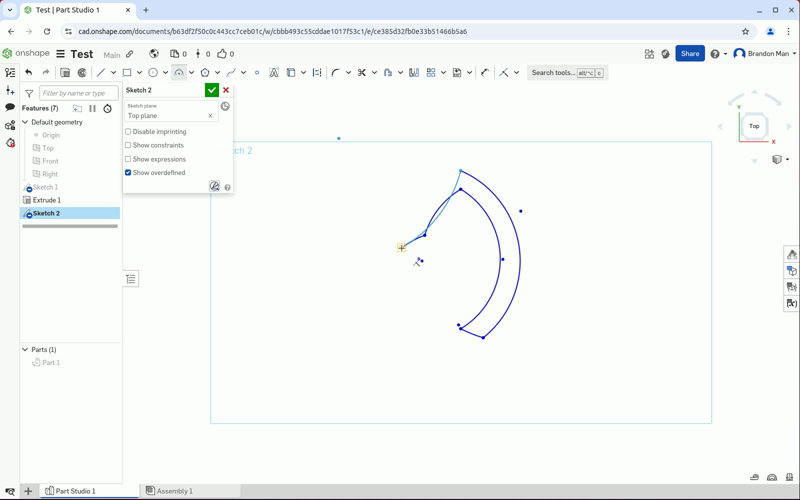
click(401, 247)
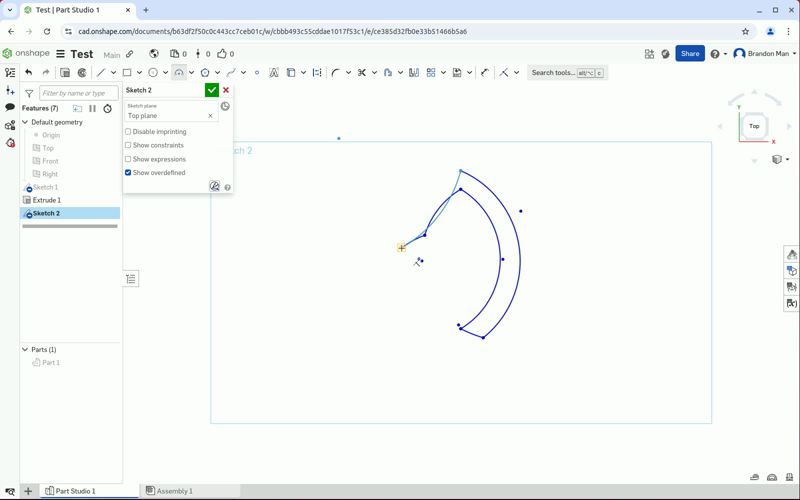
key_down(shift)
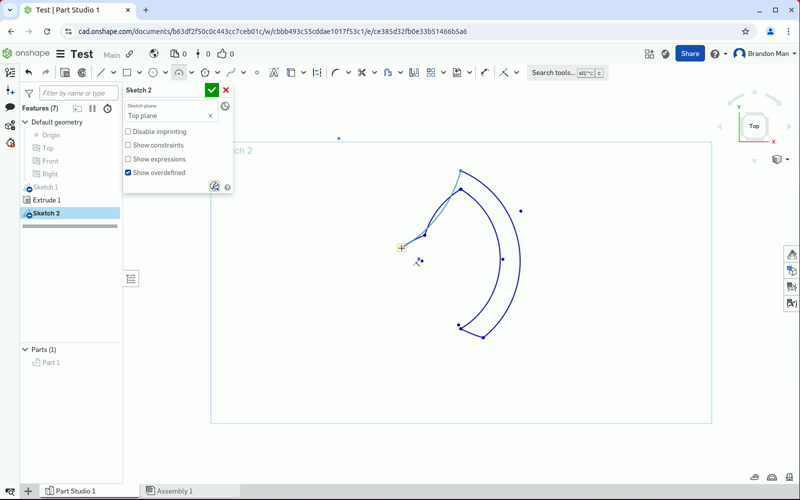
mouse_move(421, 201)
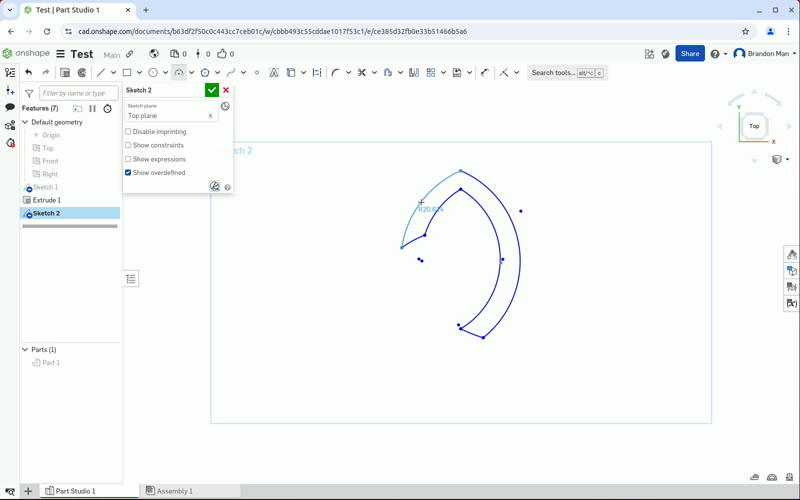
click(421, 201)
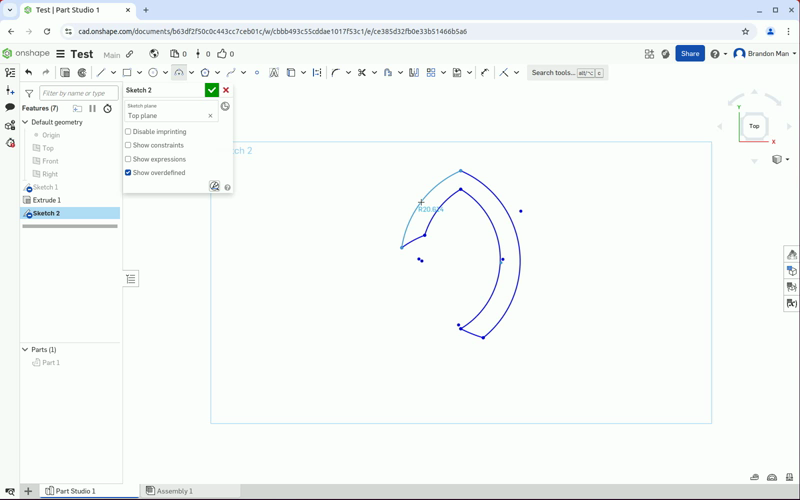
key_up(shift)
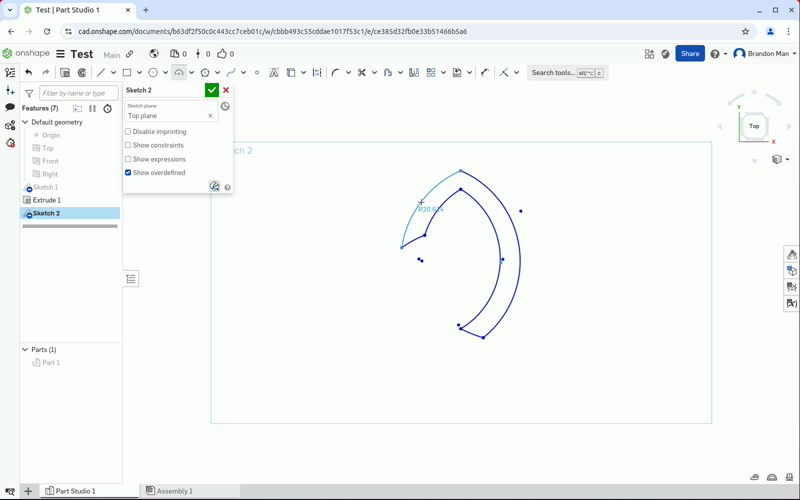
key(esc)
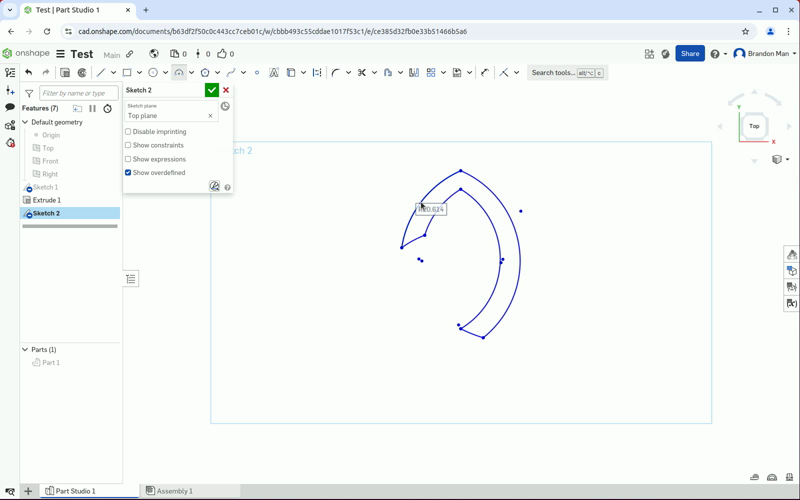
mouse_move(447, 221)
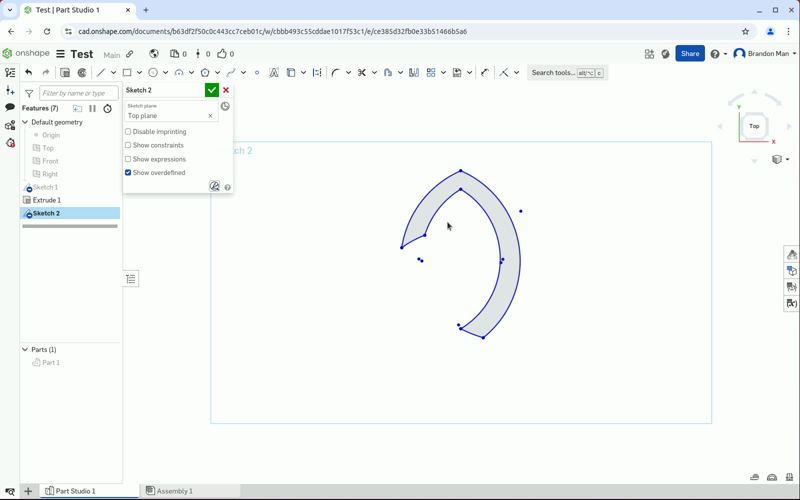
click(447, 221)
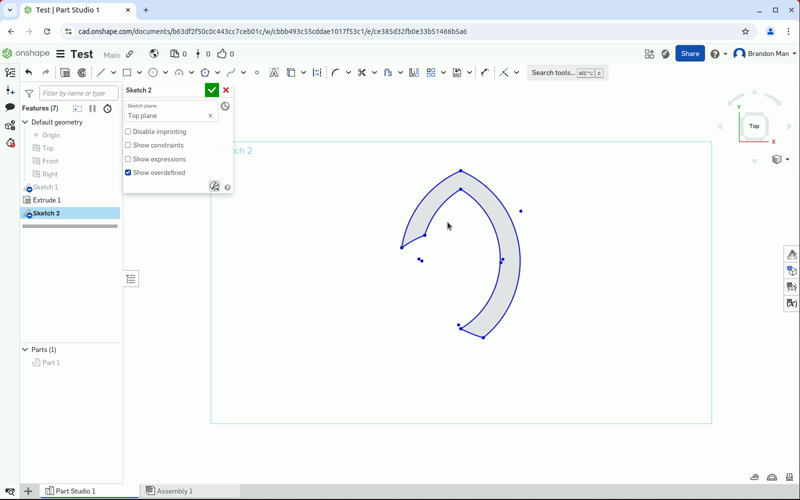
mouse_move(73, 352)
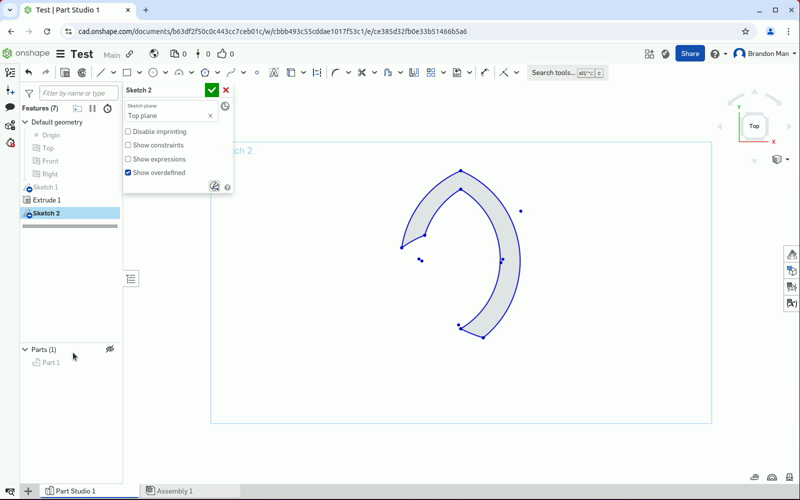
key(shift+y)
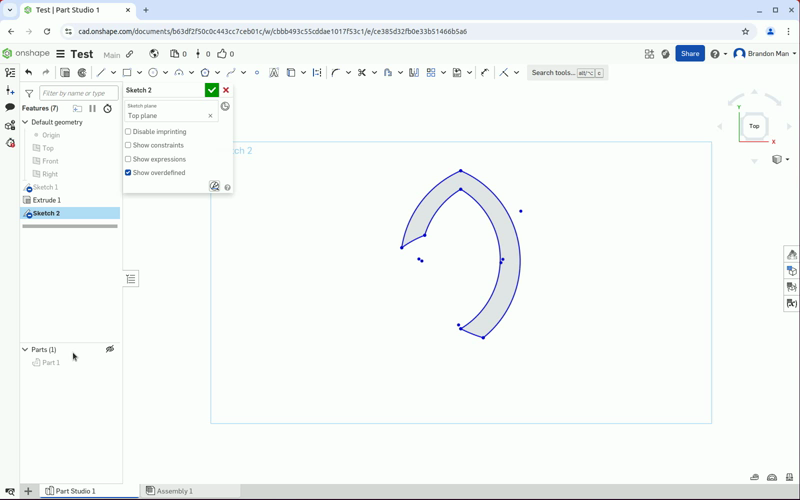
key(shift+e)
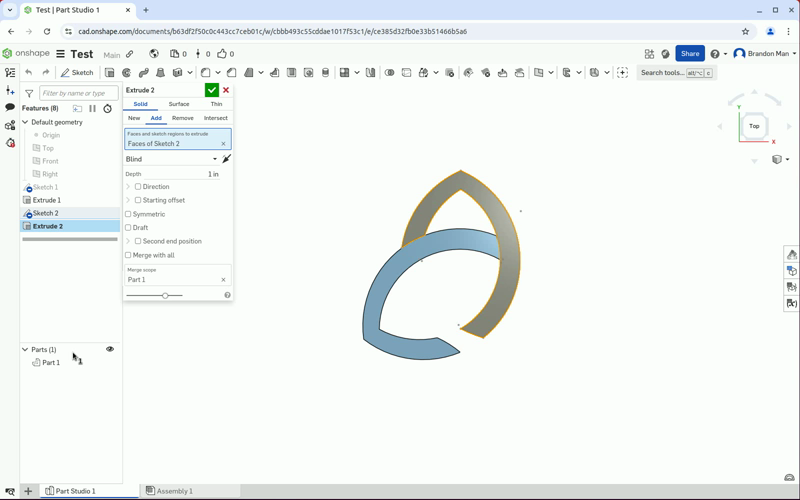
mouse_move(143, 106)
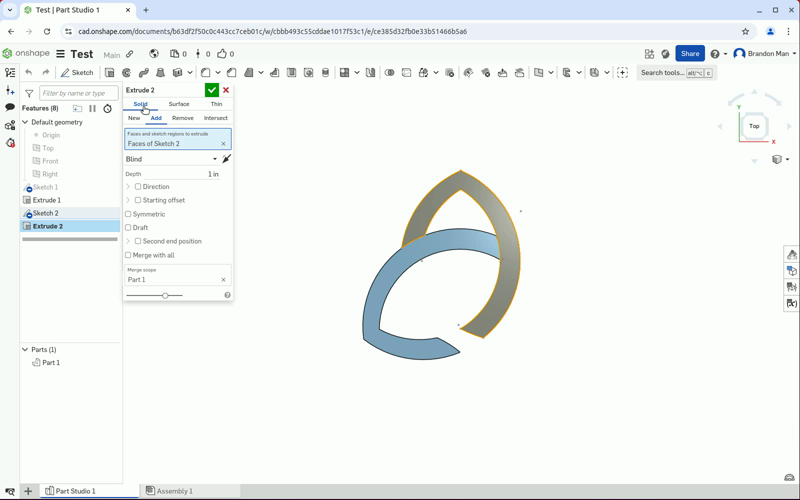
click(143, 106)
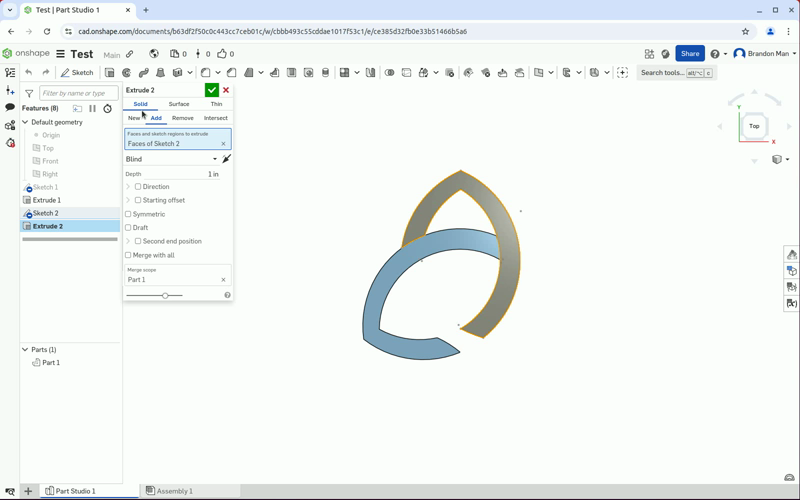
mouse_move(137, 120)
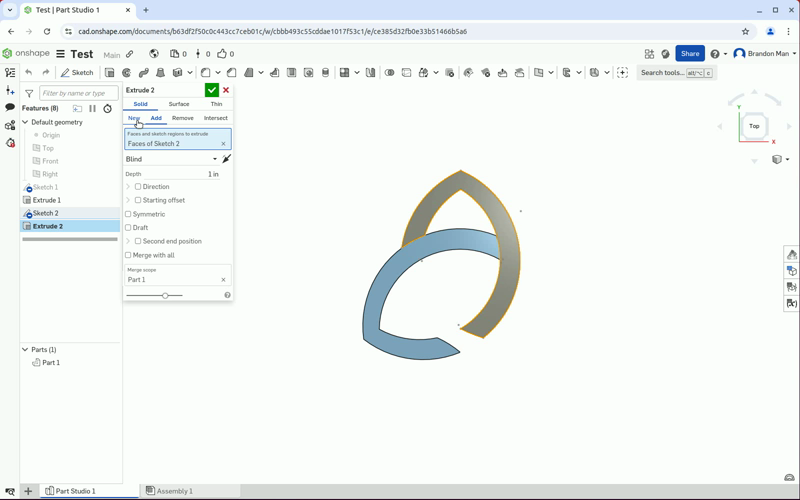
click(137, 120)
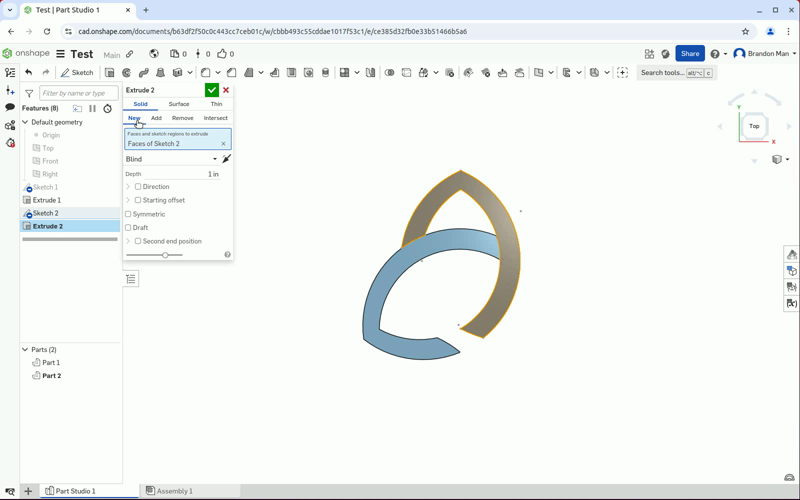
key(tab, 4)
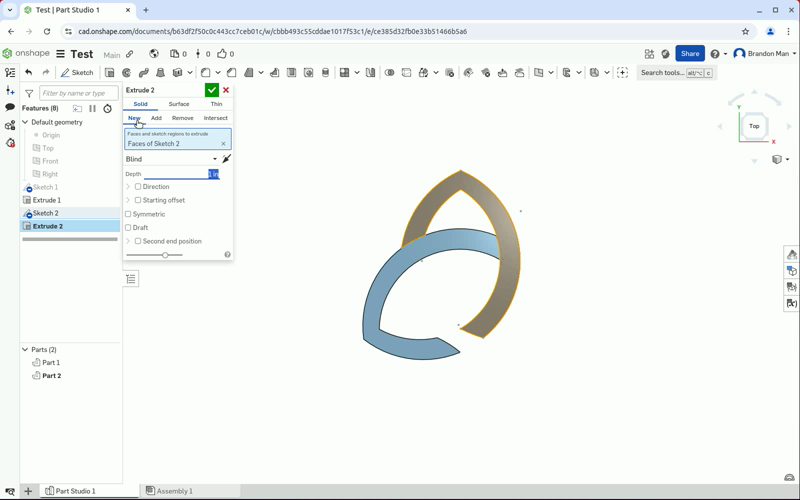
text(0.722)
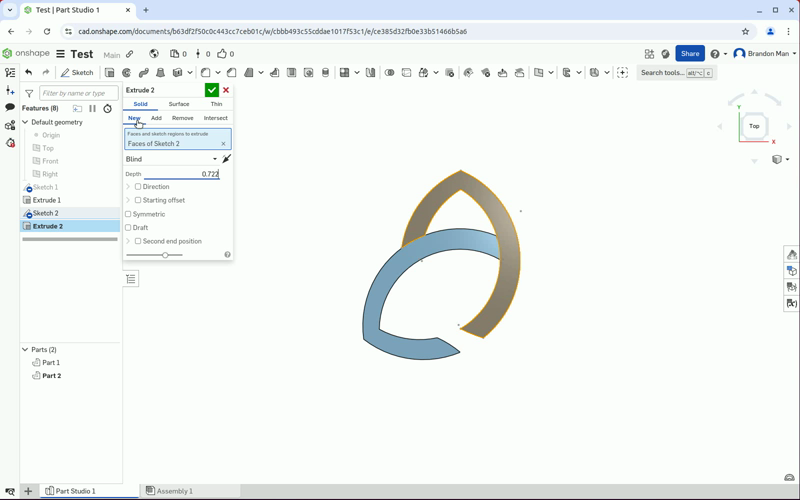
key(enter)
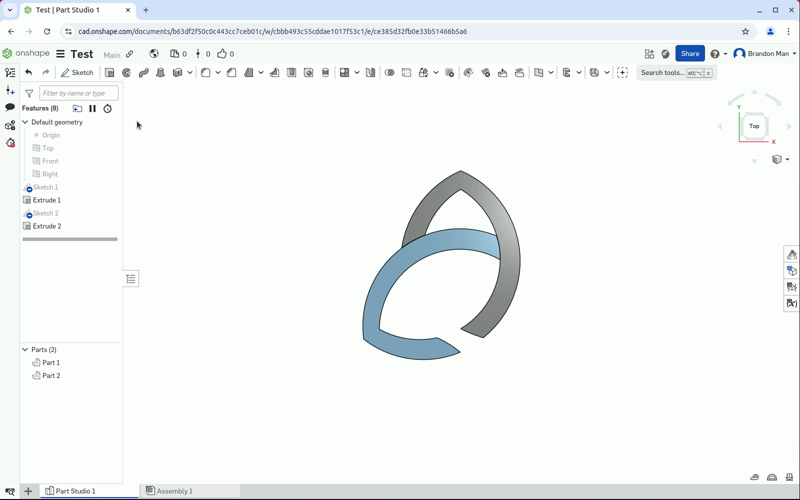
key(shift+h)
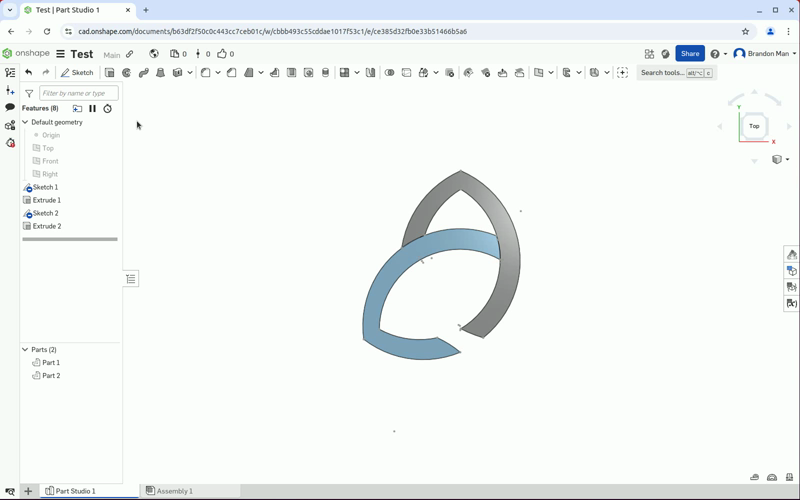
key(shift+h)
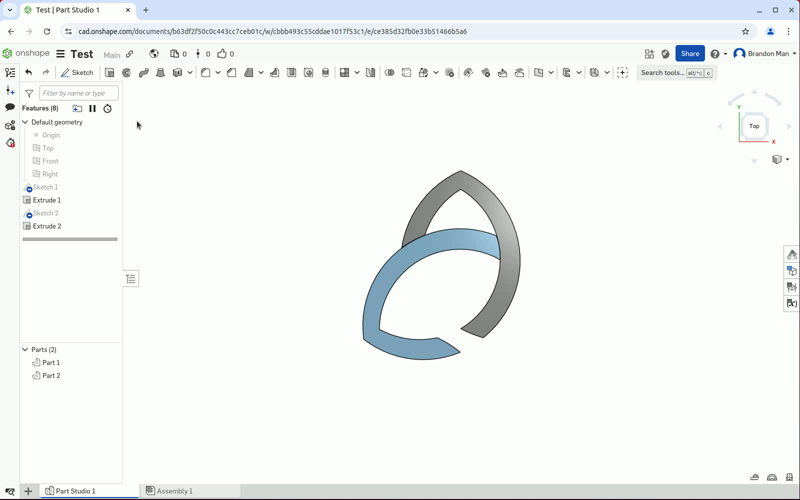
mouse_move(73, 189)
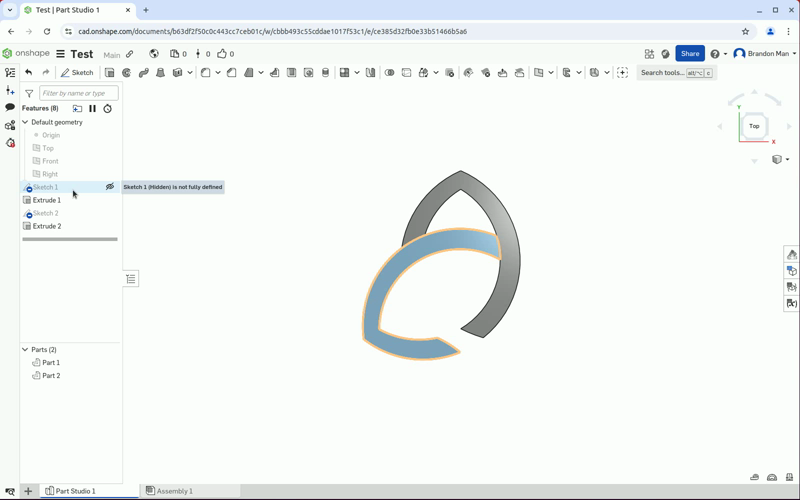
click(73, 189)
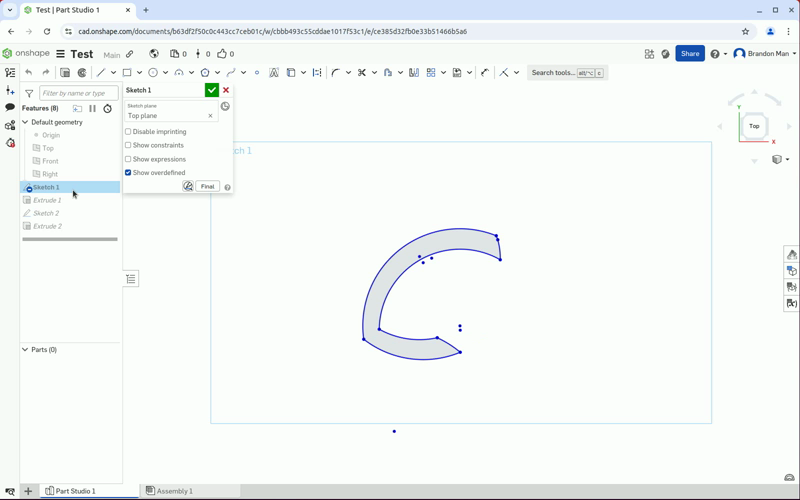
mouse_move(229, 92)
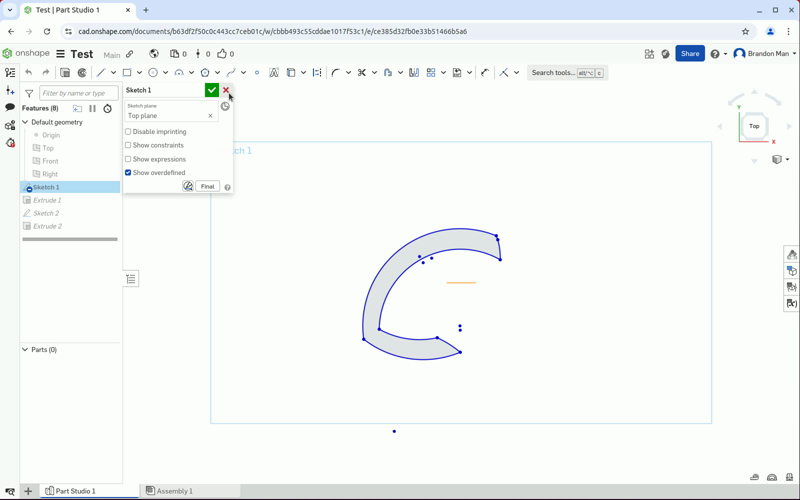
click(229, 92)
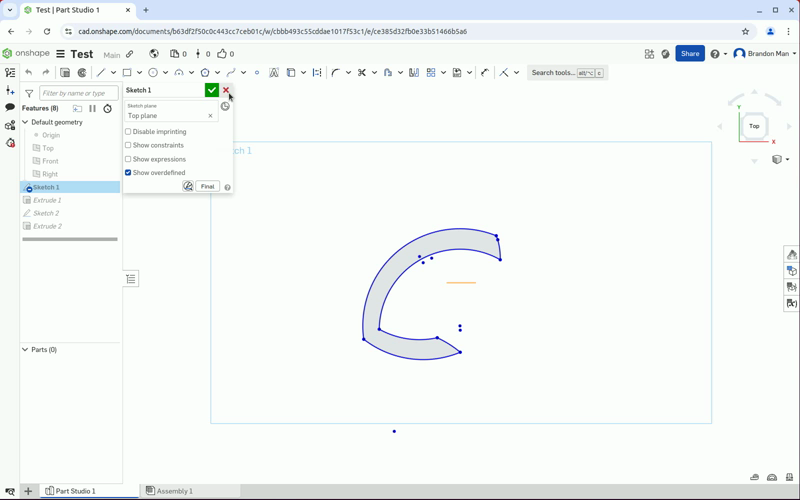
key(shift+s)
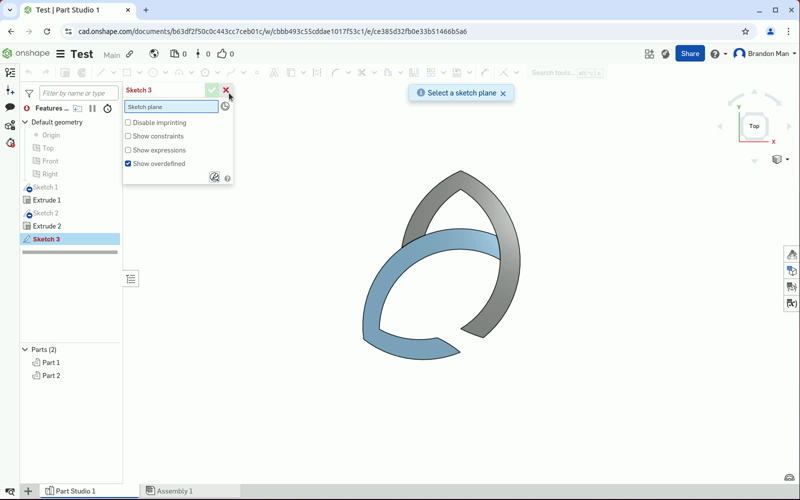
mouse_move(73, 150)
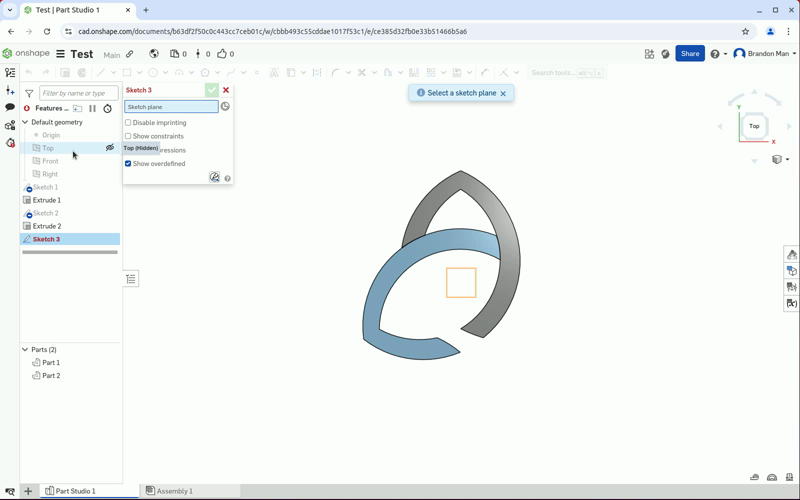
click(73, 150)
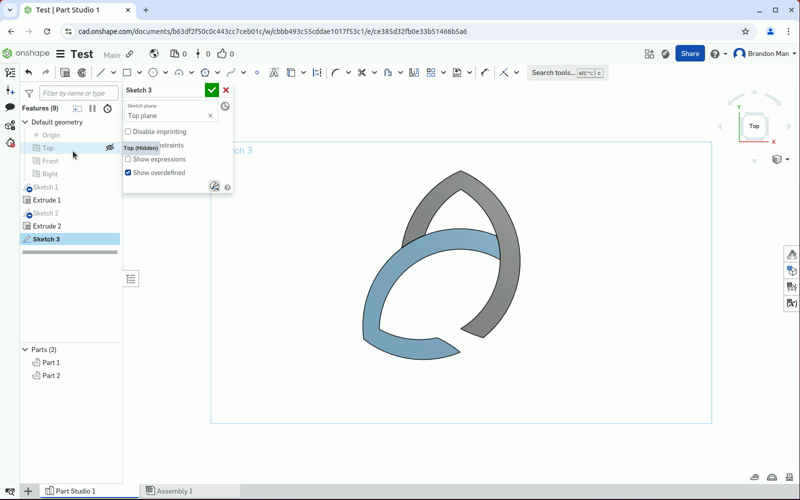
mouse_move(73, 352)
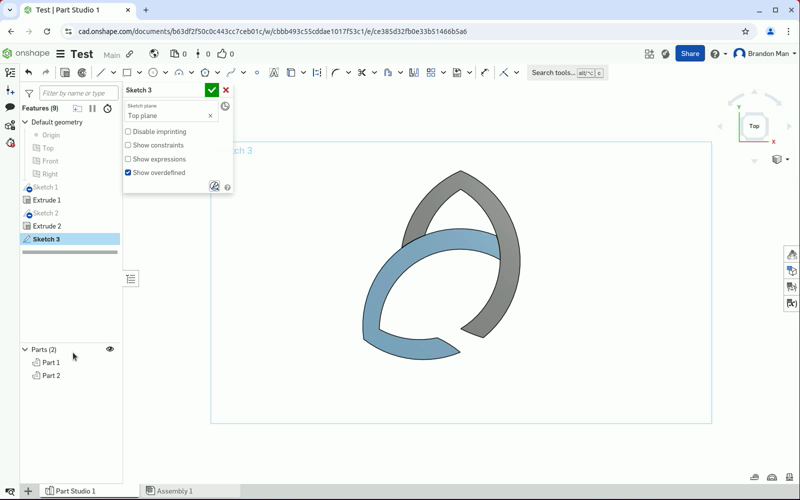
key(y)
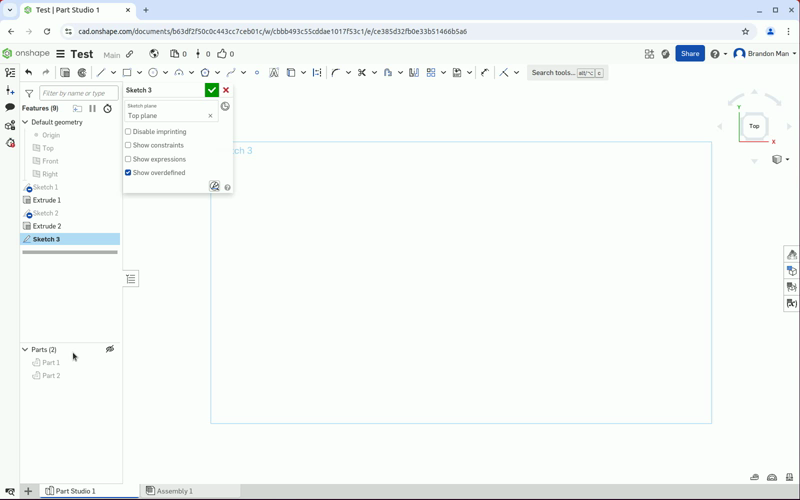
key(a)
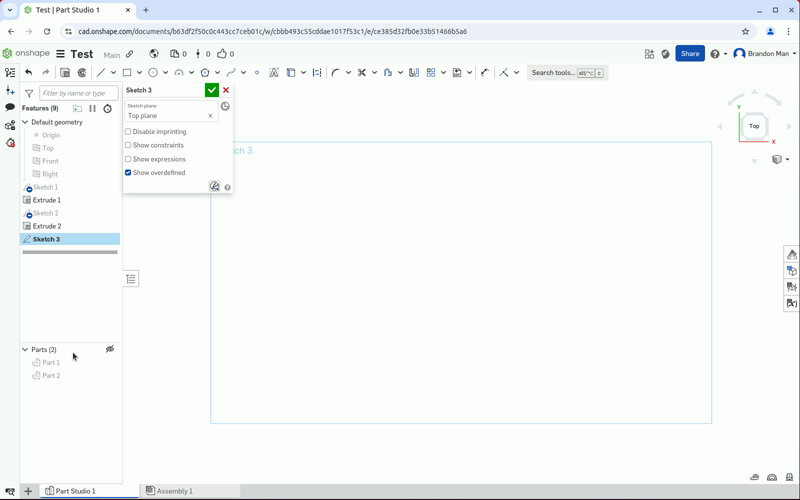
key_down(shift)
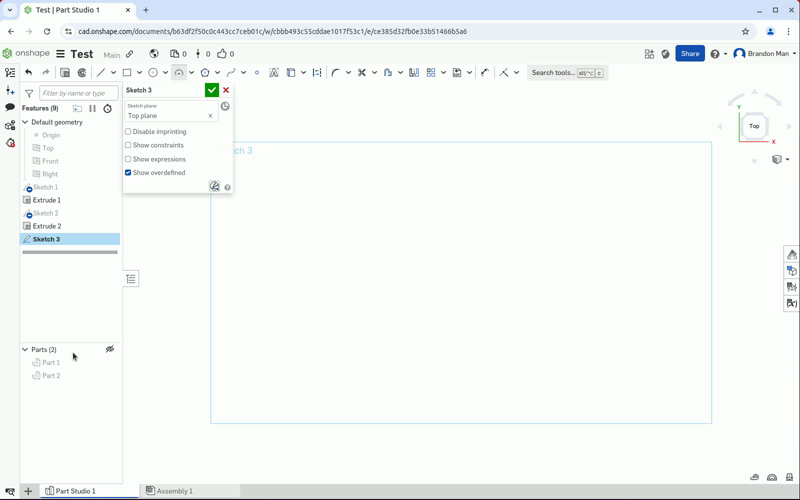
mouse_move(401, 274)
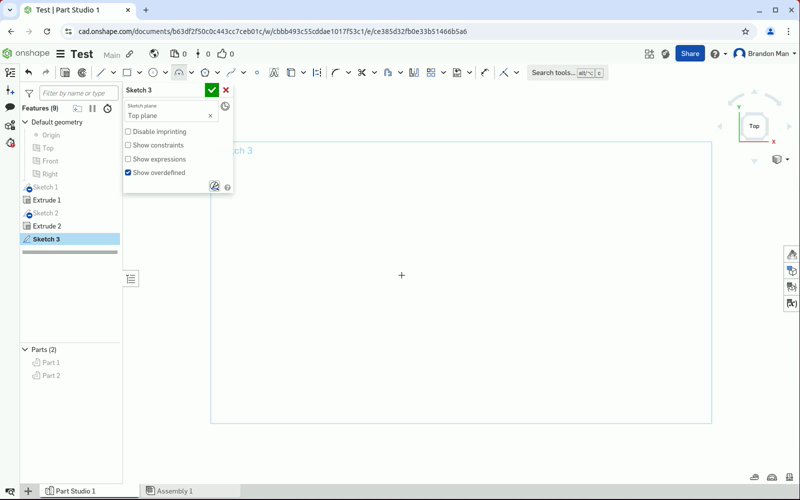
click(401, 274)
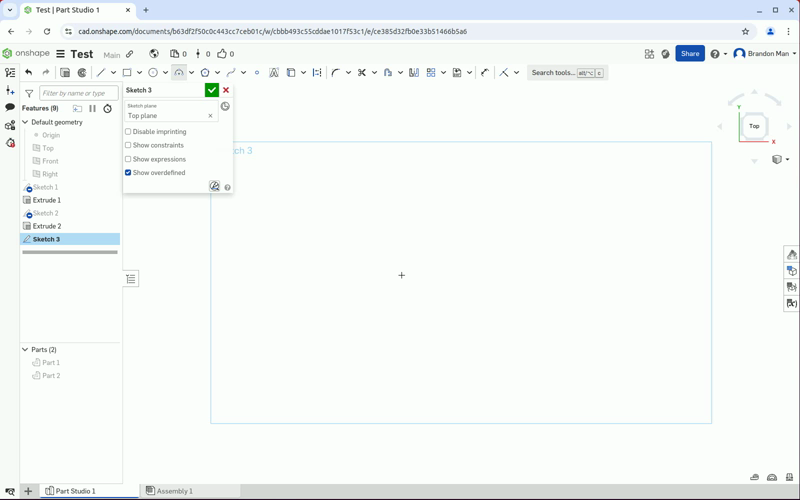
key_up(shift)
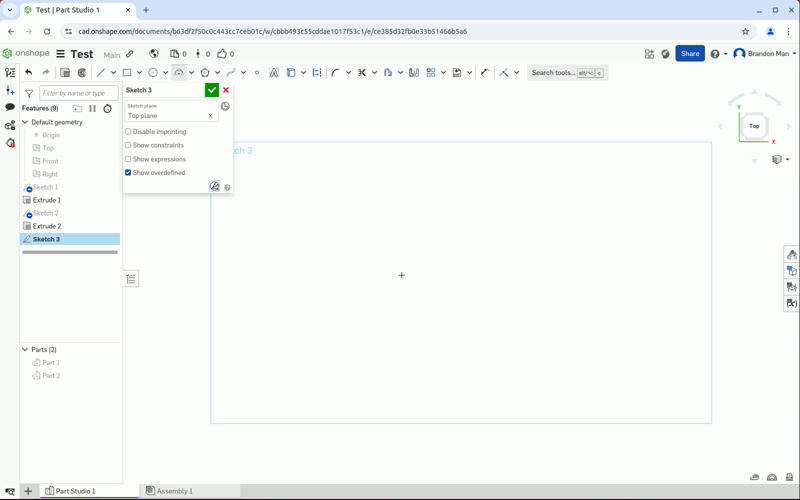
key_down(shift)
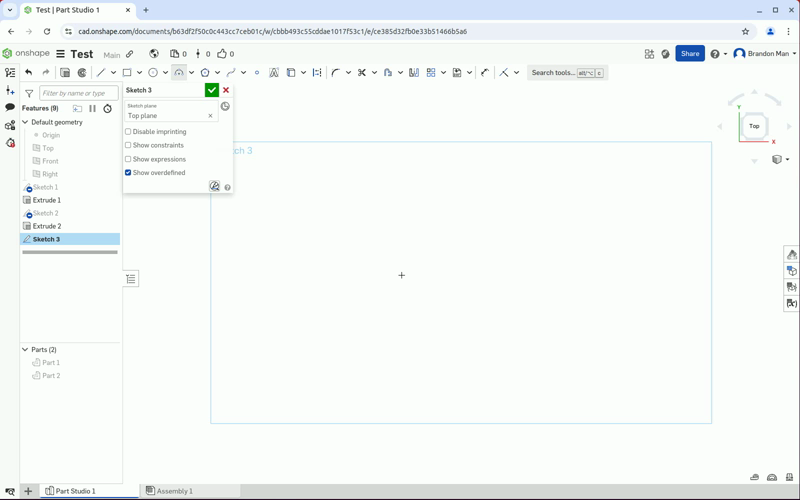
mouse_move(554, 344)
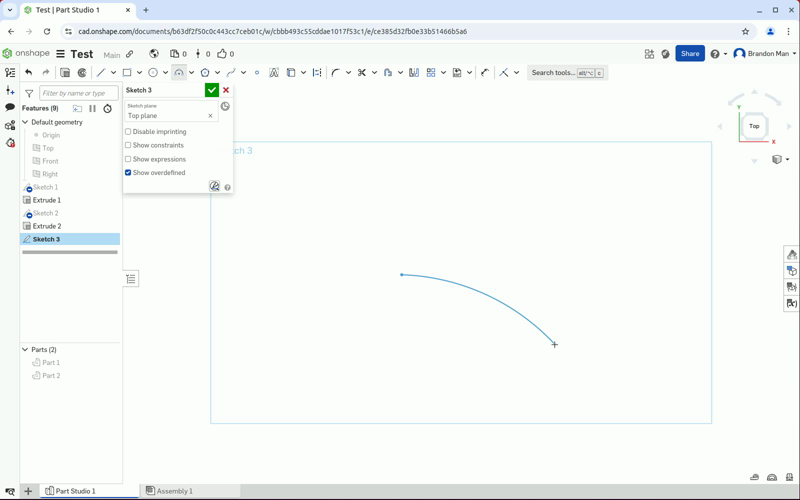
click(554, 344)
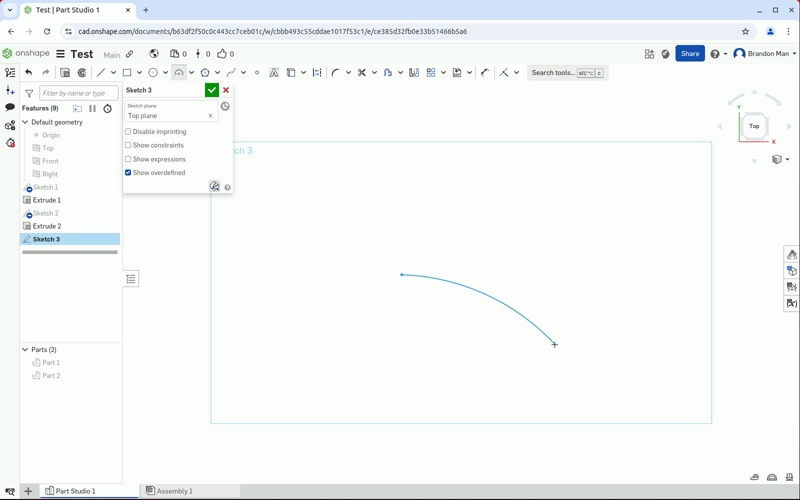
mouse_move(459, 351)
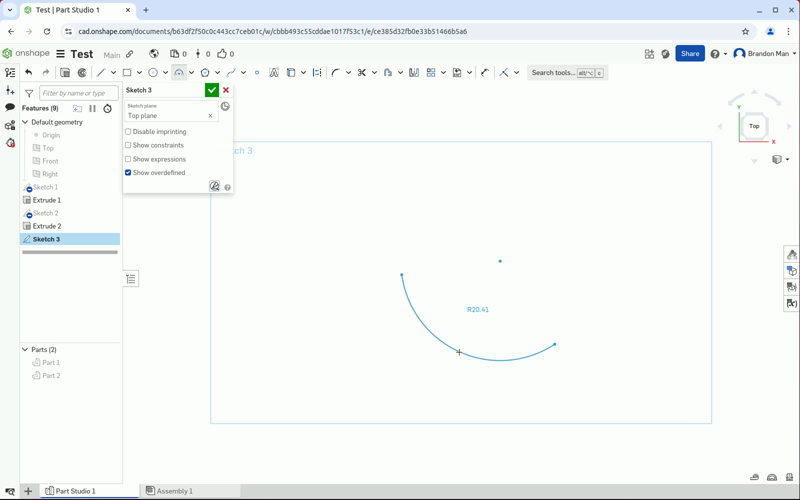
click(459, 351)
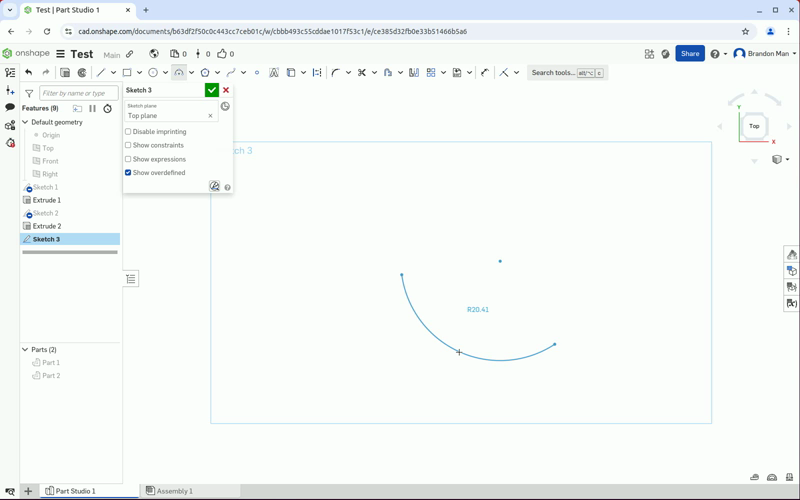
key_up(shift)
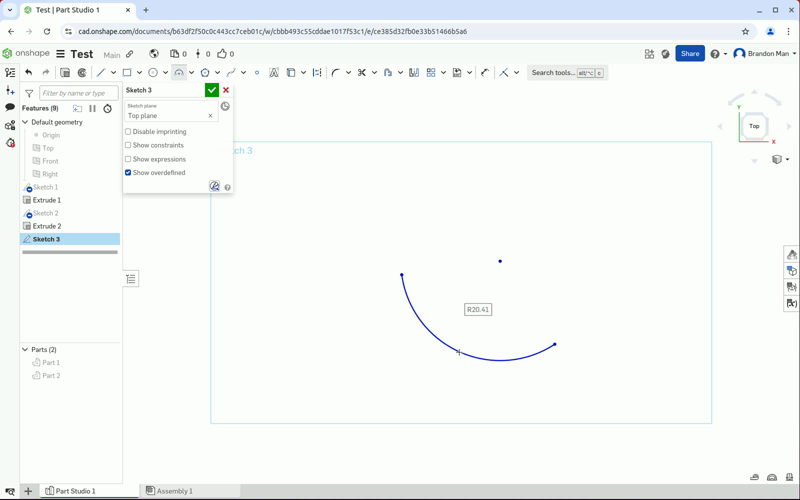
mouse_move(554, 344)
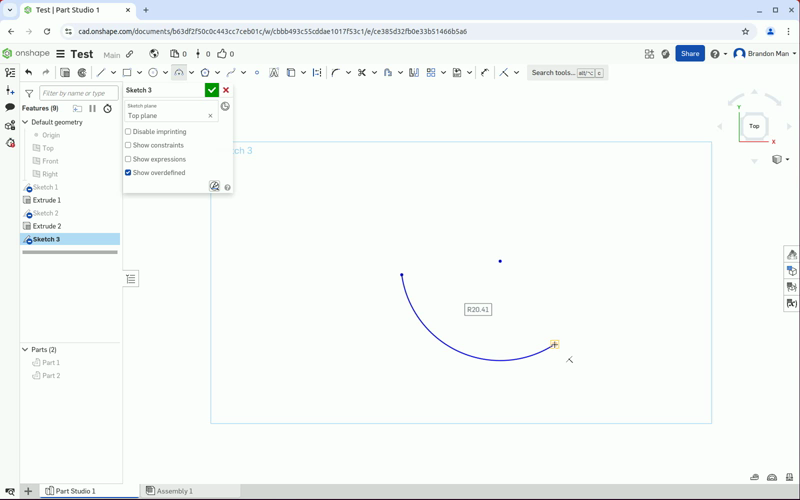
click(554, 344)
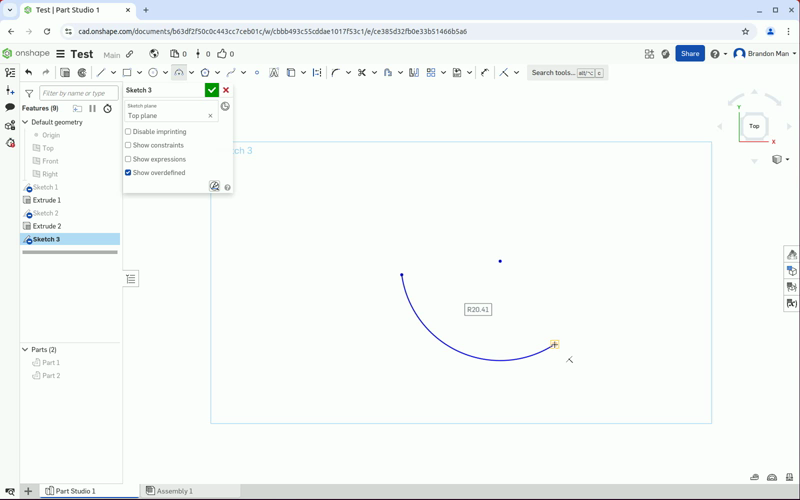
key_down(shift)
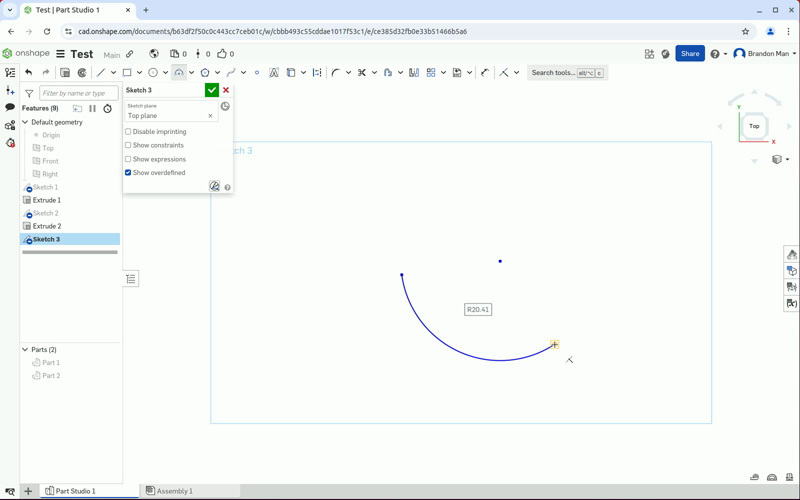
mouse_move(520, 250)
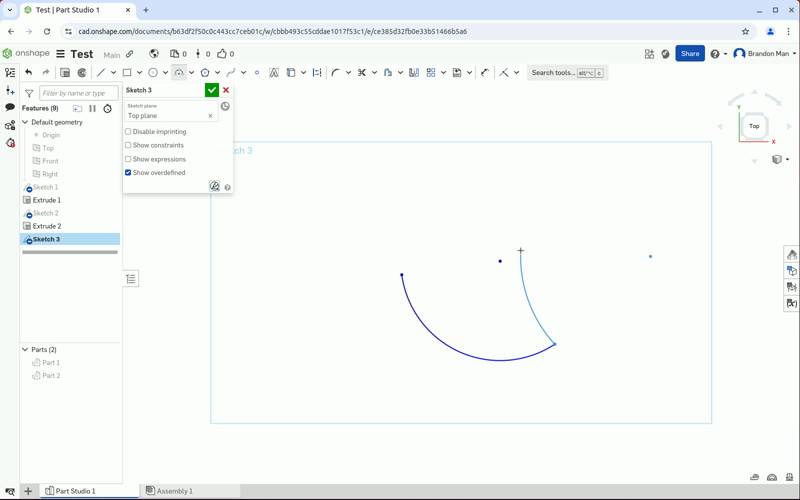
click(520, 250)
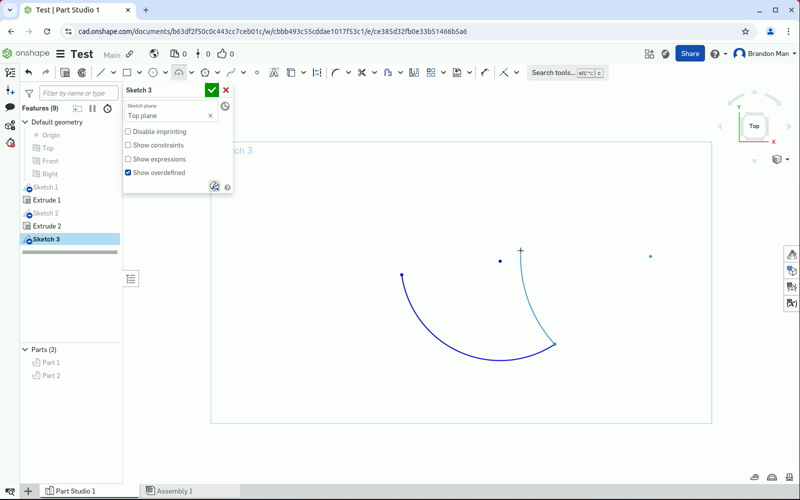
mouse_move(550, 292)
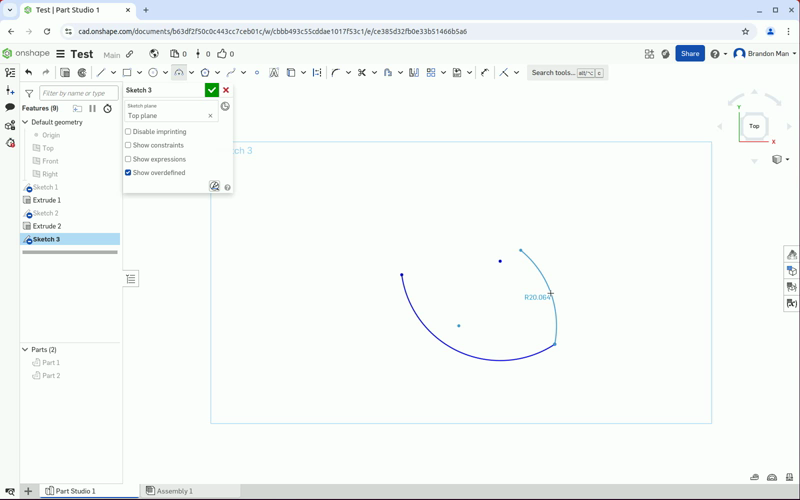
click(550, 292)
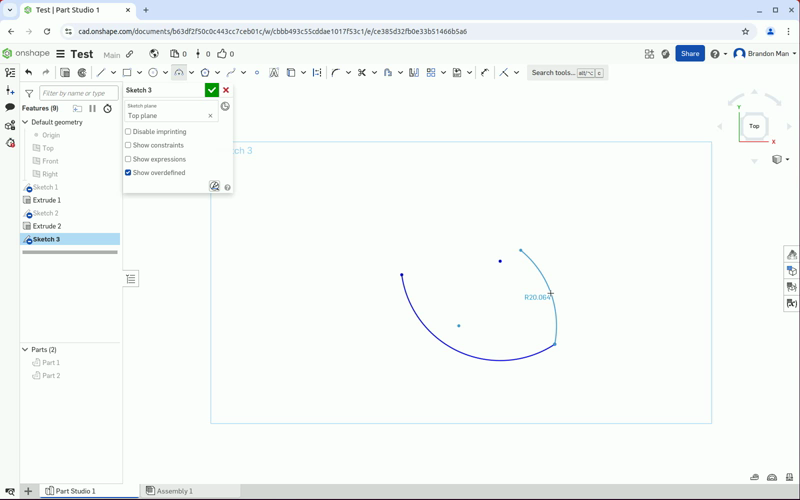
key_up(shift)
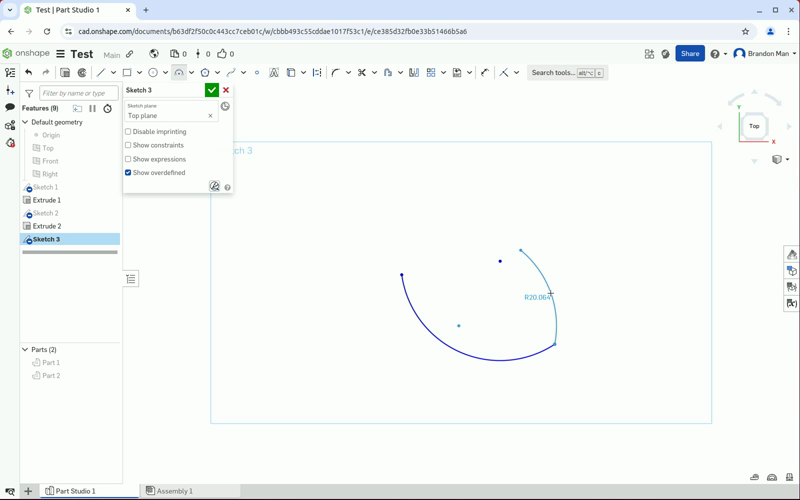
mouse_move(520, 250)
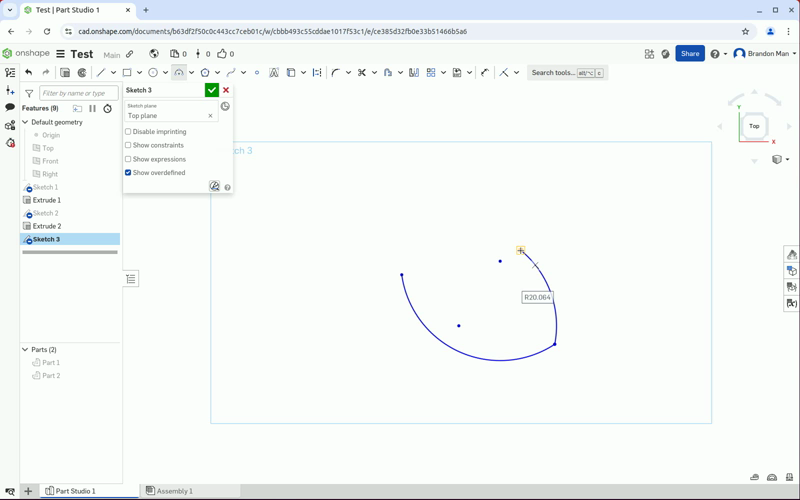
click(520, 250)
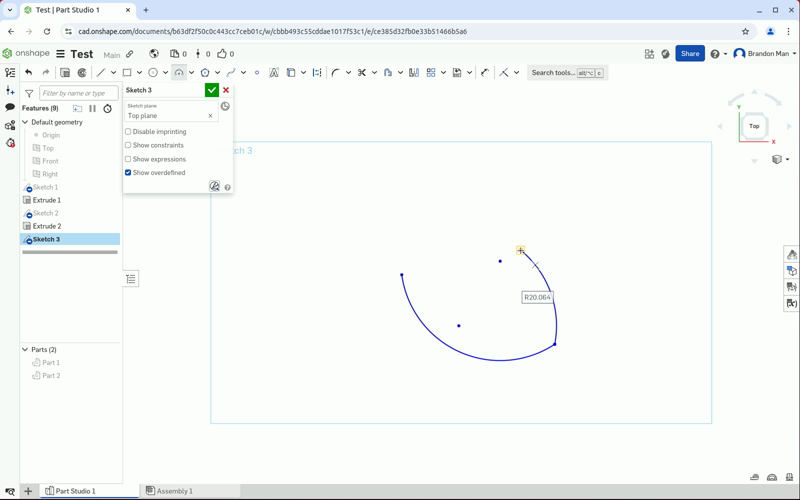
key_down(shift)
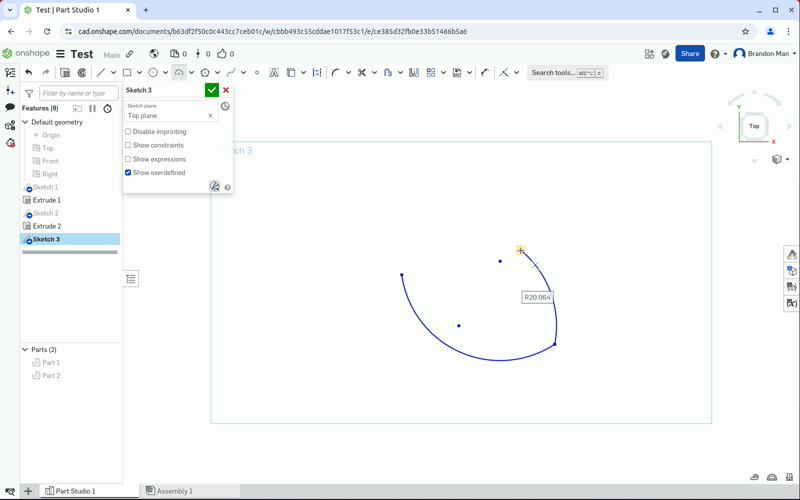
mouse_move(519, 274)
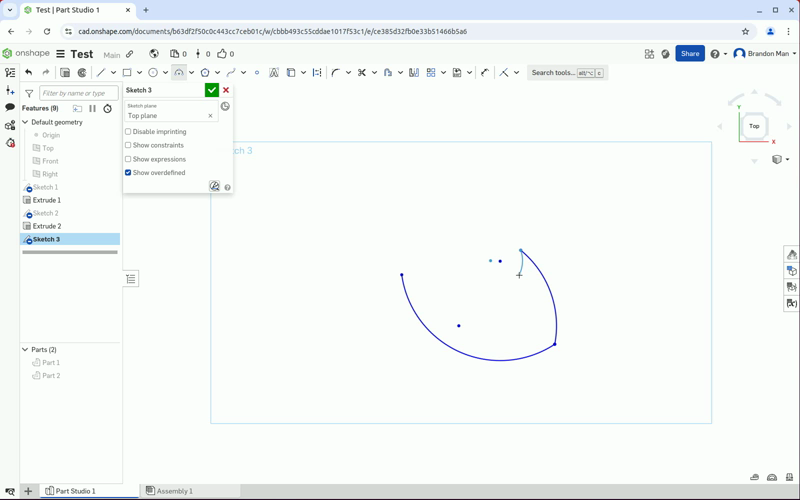
click(519, 274)
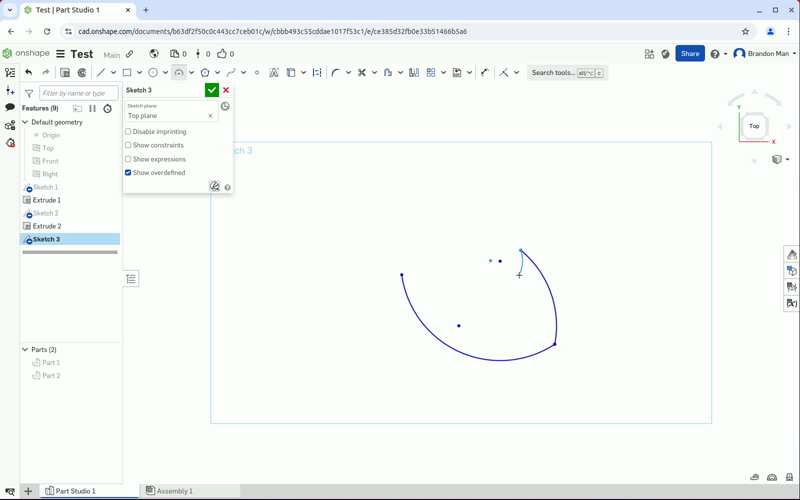
mouse_move(521, 262)
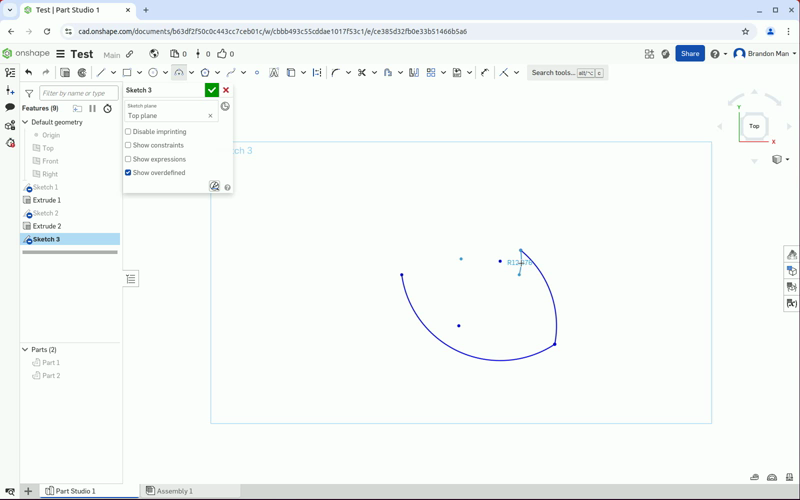
click(521, 262)
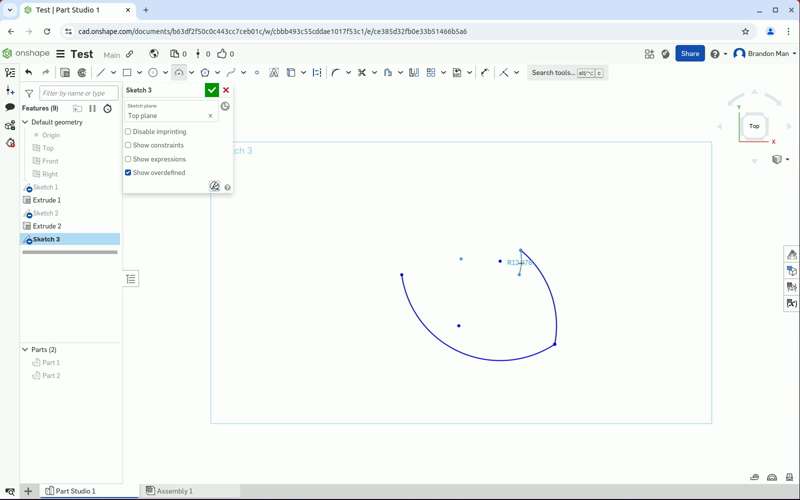
key_up(shift)
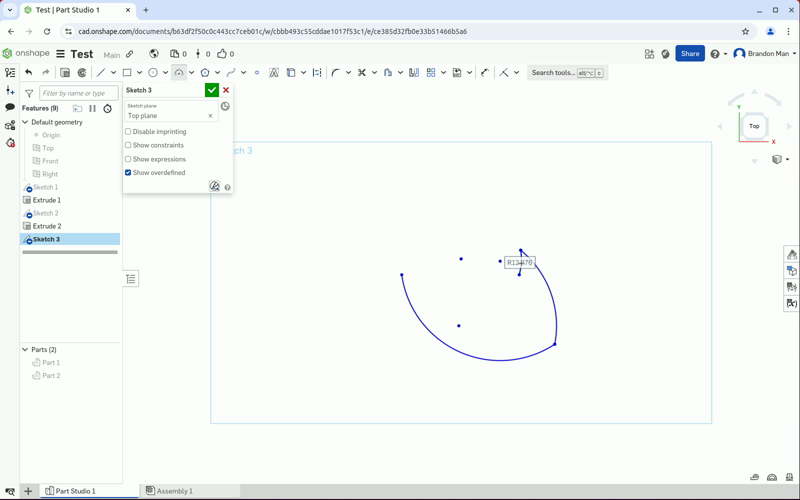
mouse_move(519, 274)
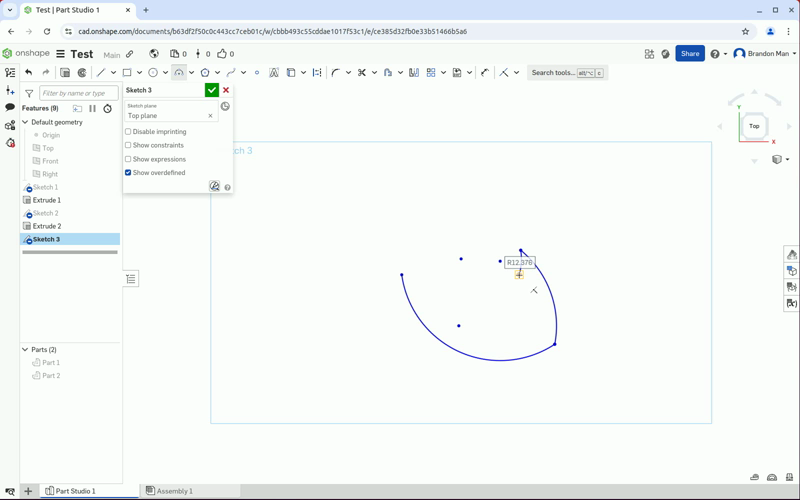
click(519, 274)
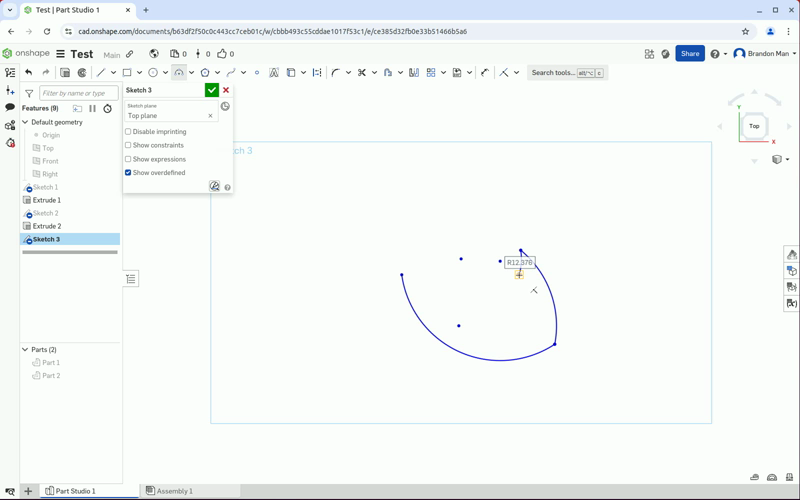
key_down(shift)
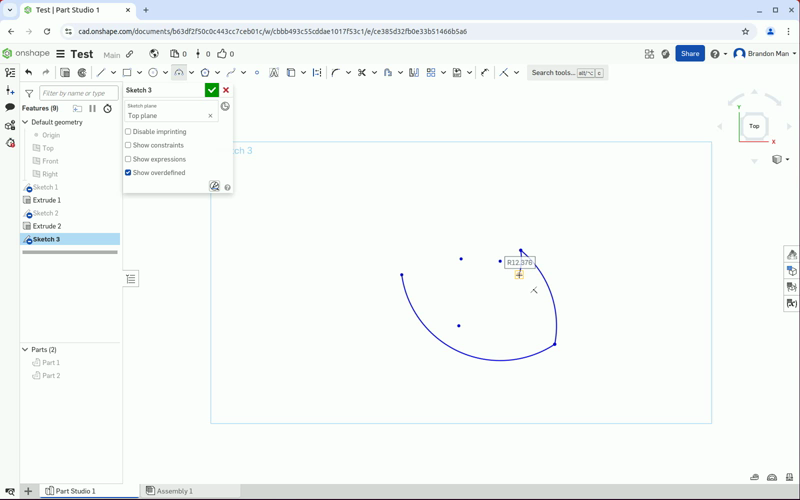
mouse_move(541, 330)
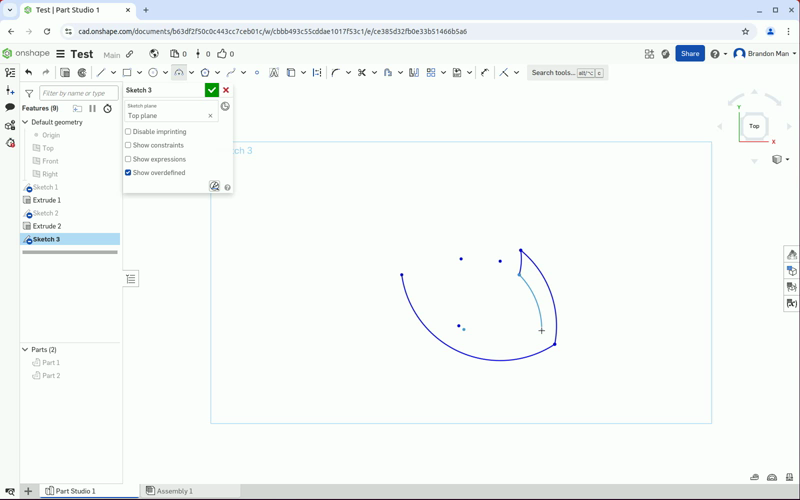
click(541, 330)
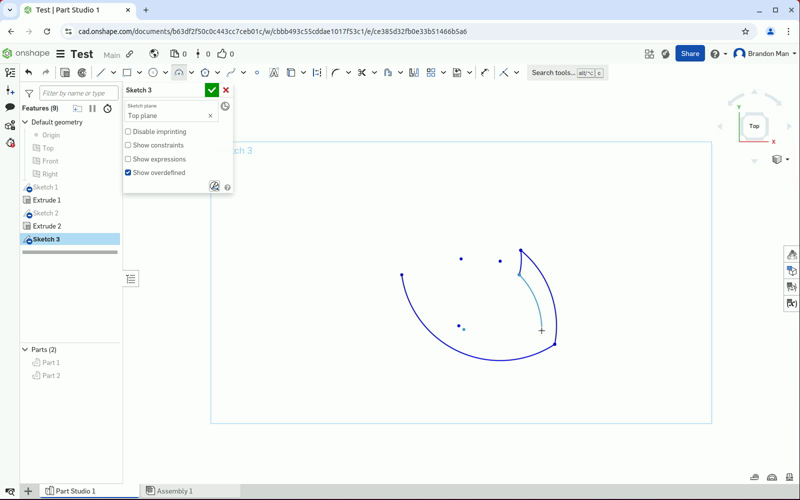
mouse_move(535, 300)
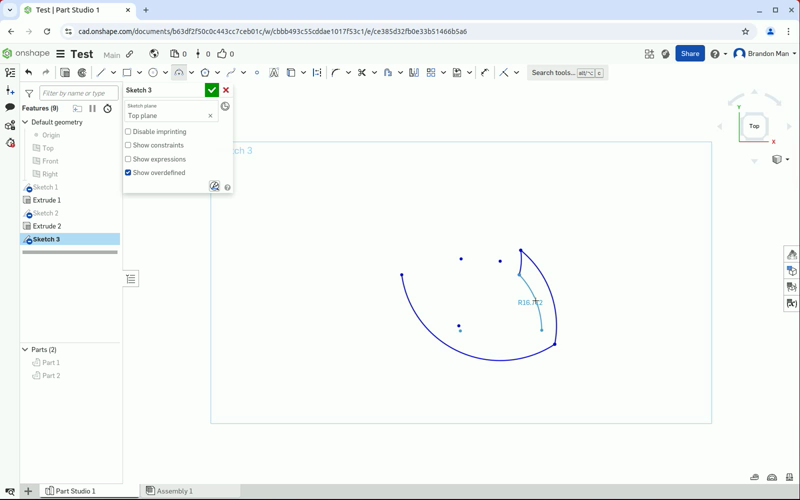
click(535, 300)
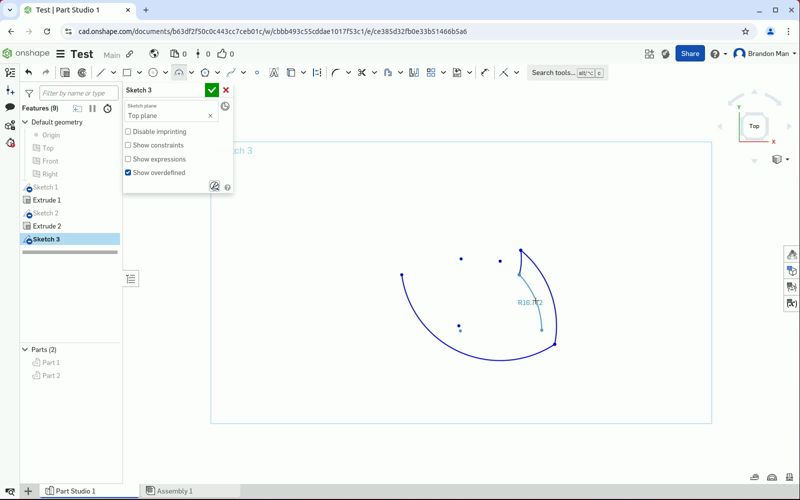
key_up(shift)
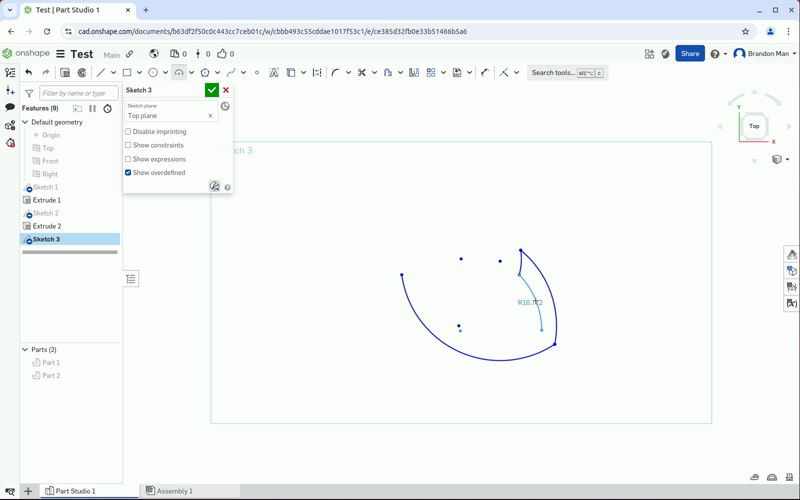
mouse_move(541, 330)
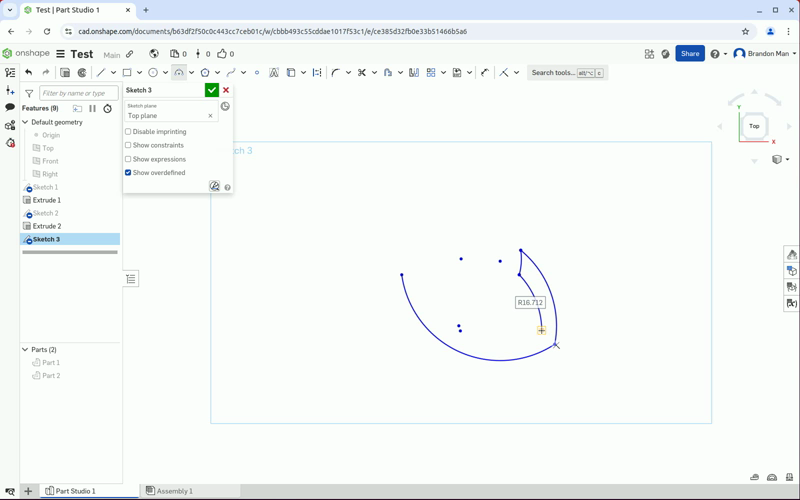
click(541, 330)
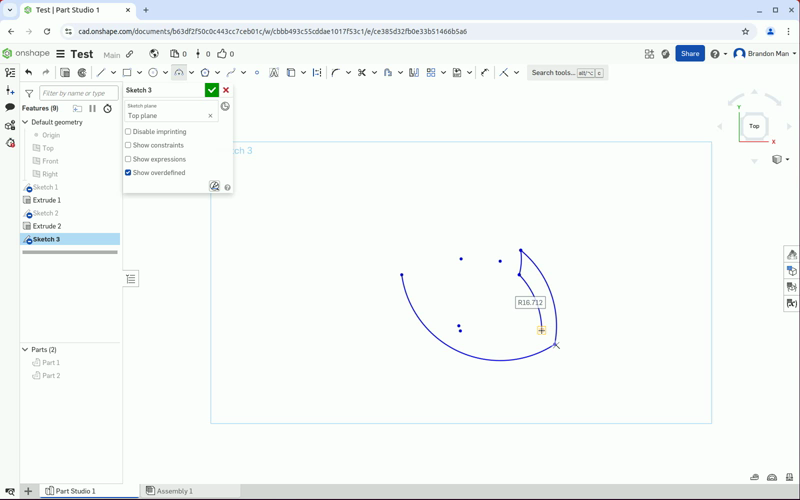
key_down(shift)
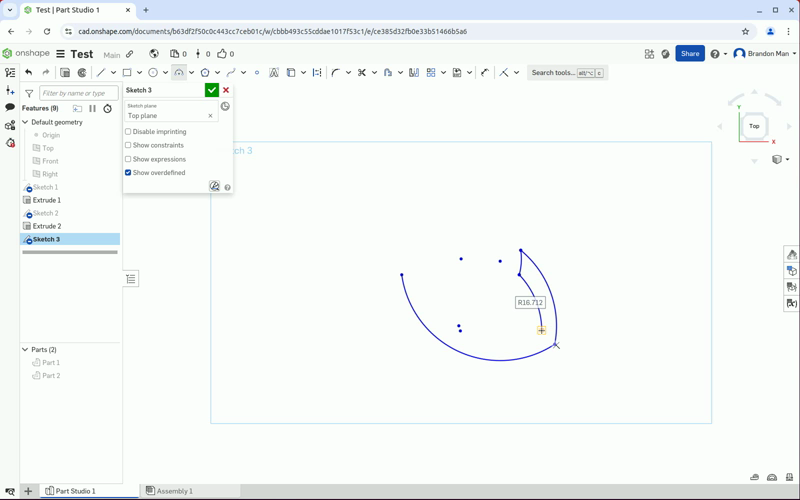
mouse_move(421, 260)
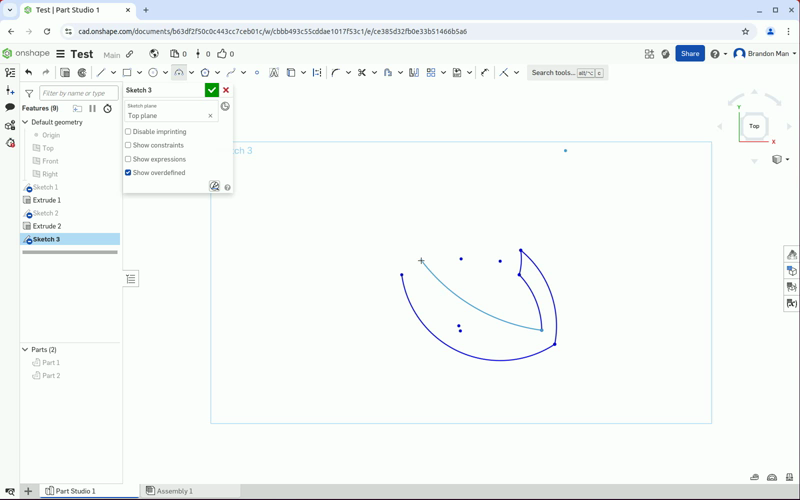
scroll(6)
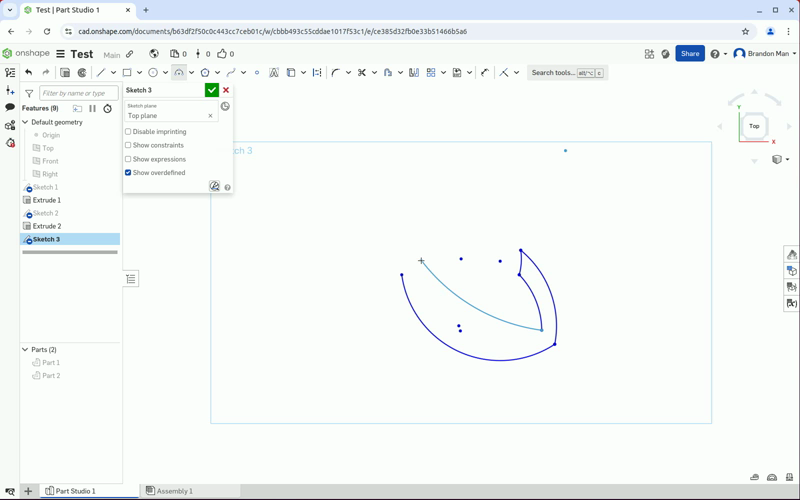
scroll(6)
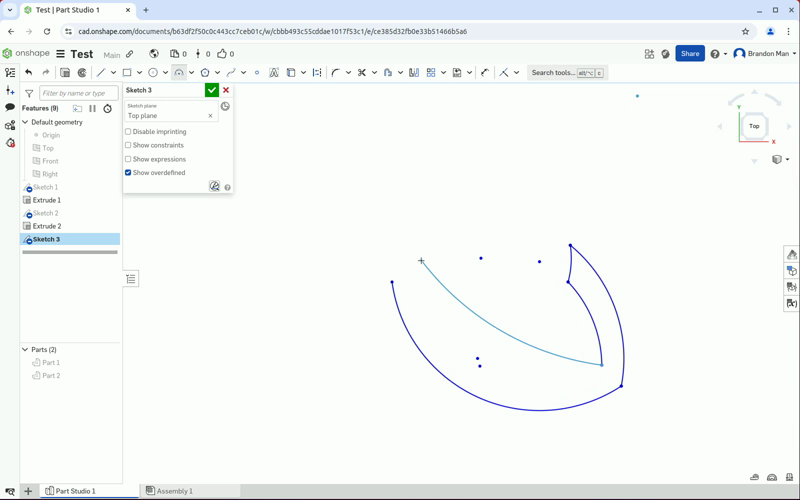
scroll(6)
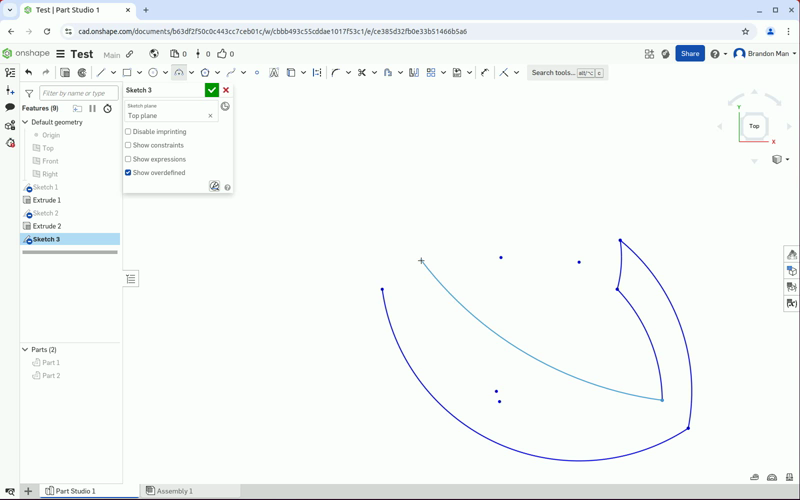
scroll(6)
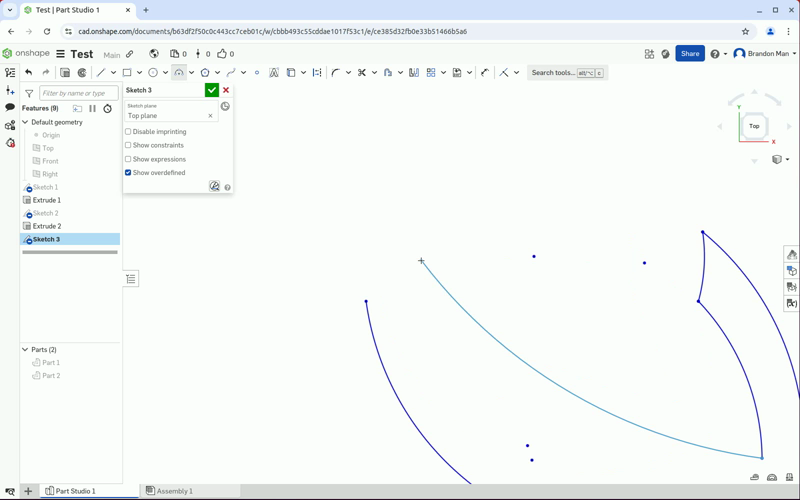
scroll(6)
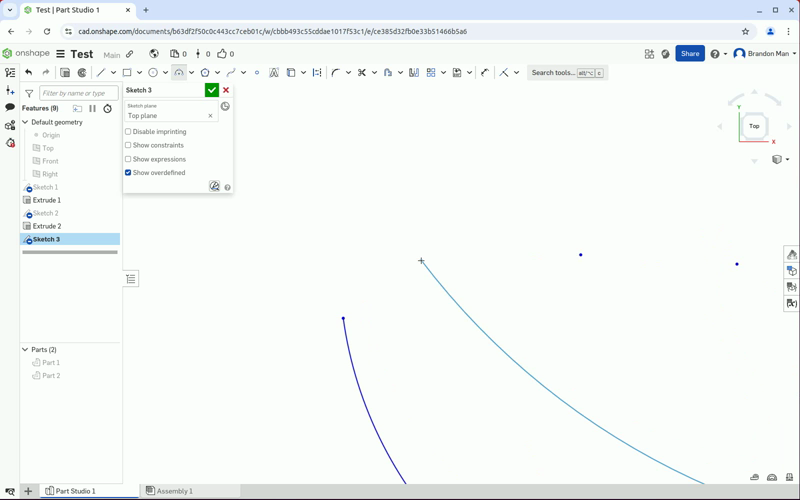
scroll(6)
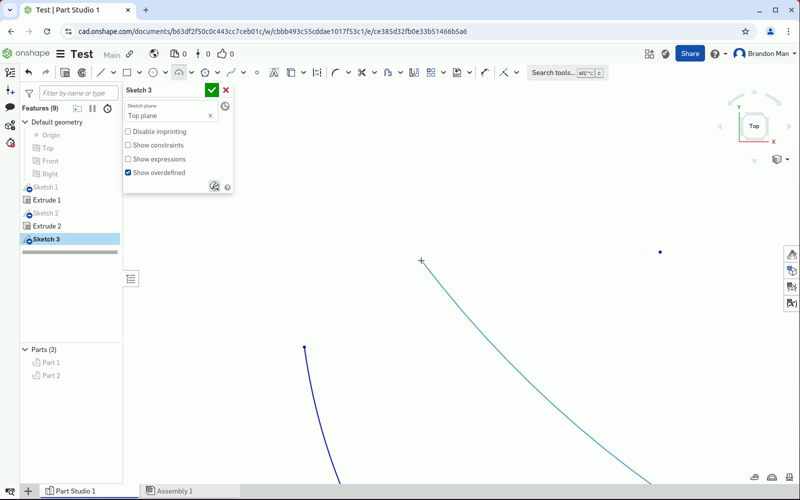
scroll(6)
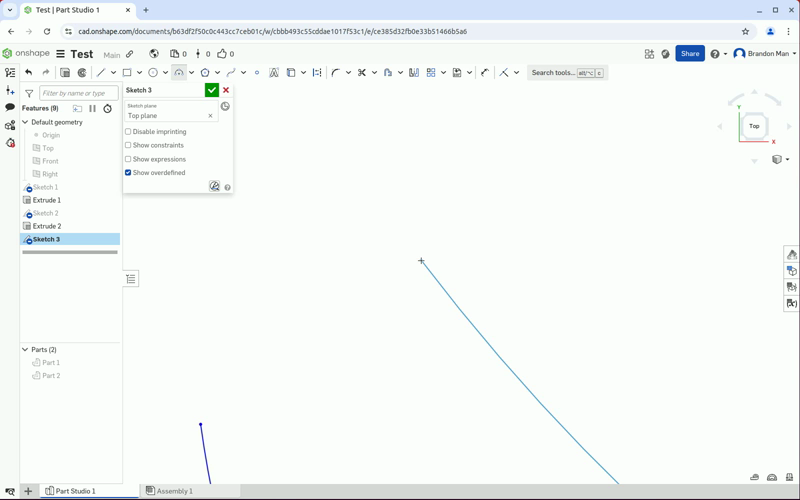
click(421, 260)
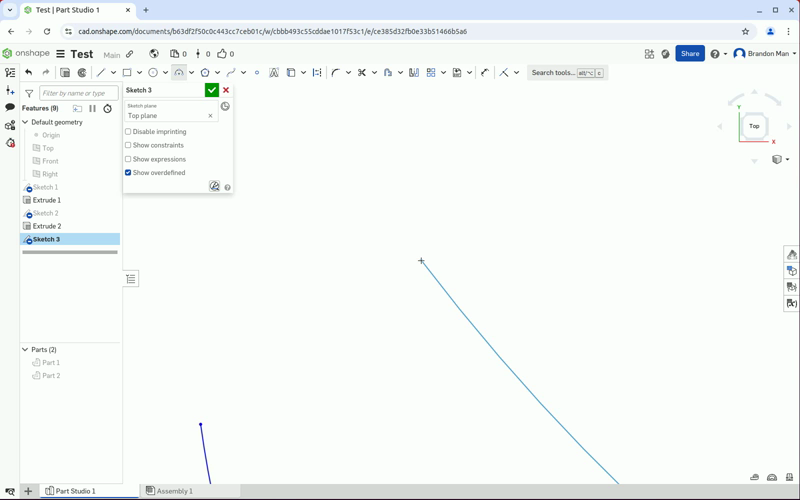
scroll(-6)
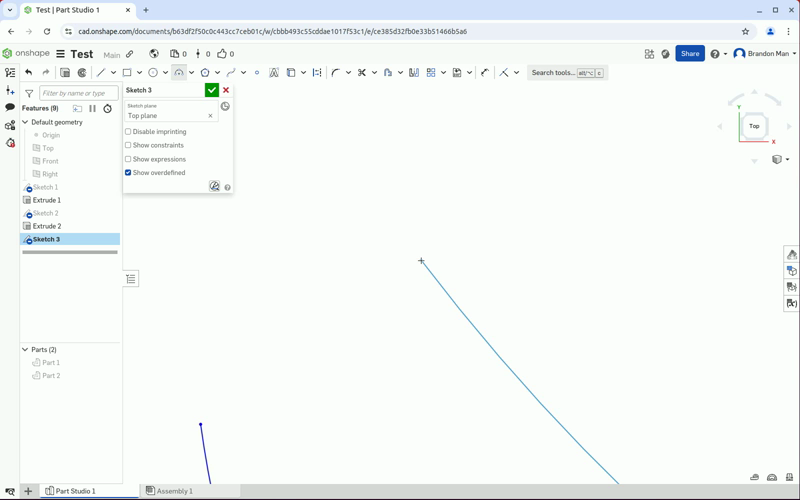
scroll(-6)
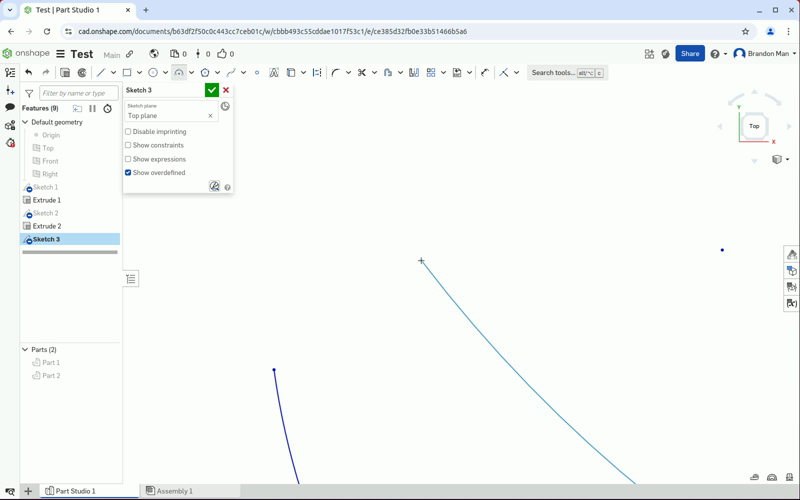
scroll(-6)
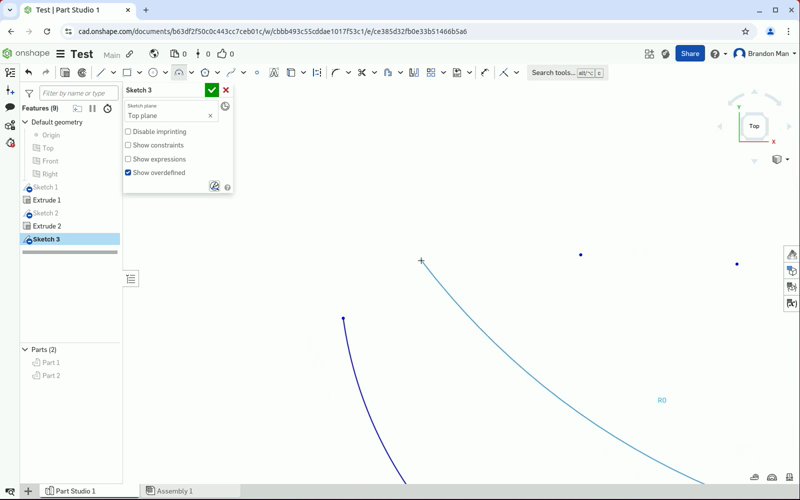
scroll(-6)
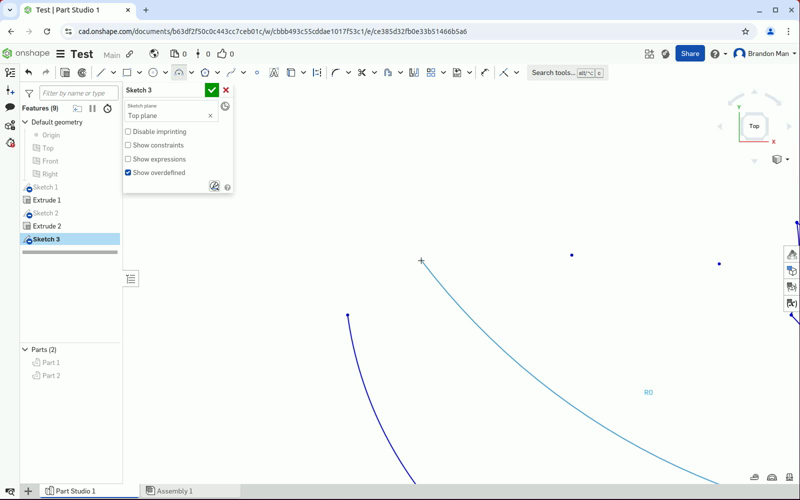
scroll(-6)
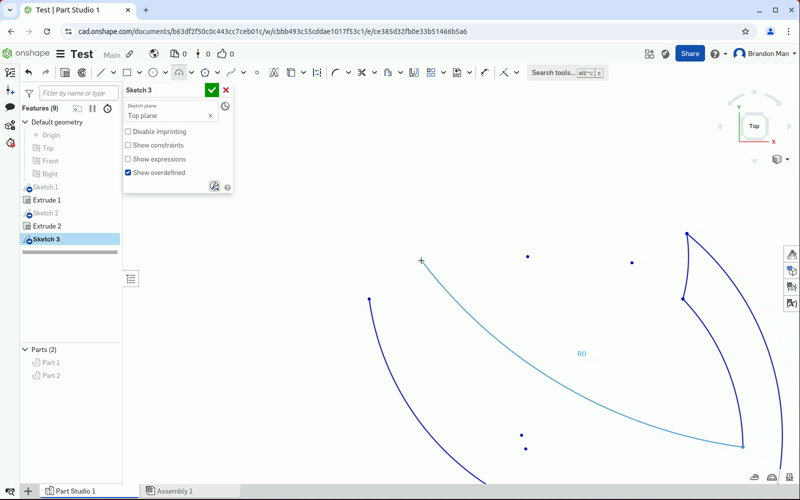
scroll(-6)
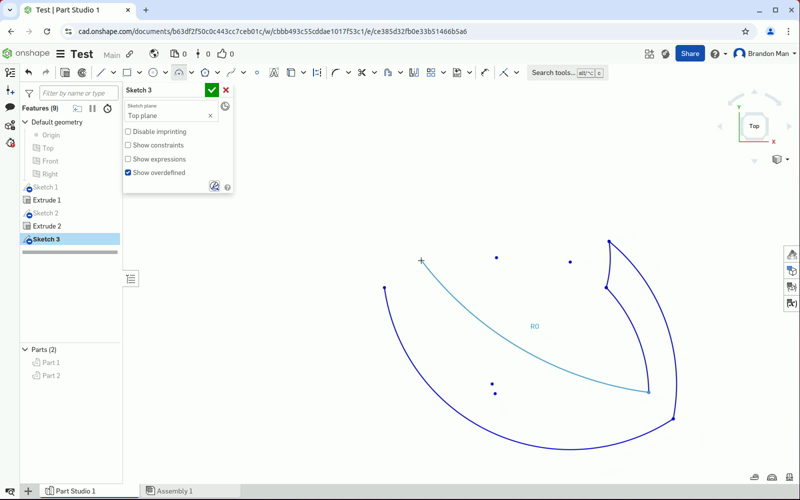
scroll(-6)
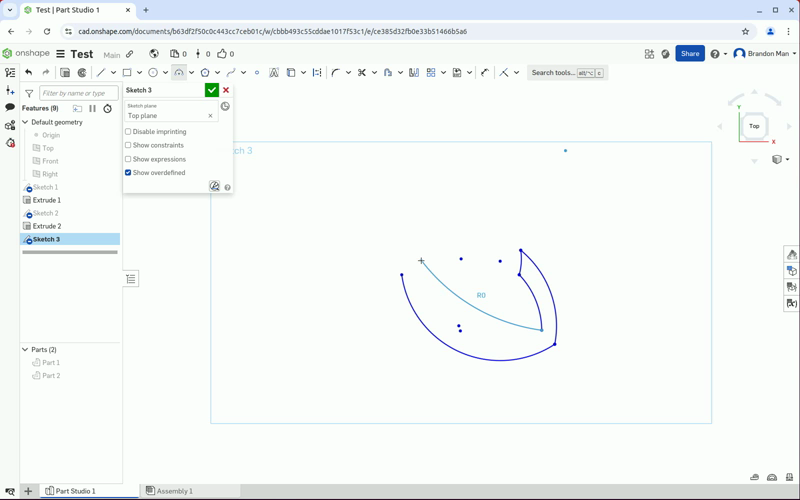
mouse_move(461, 329)
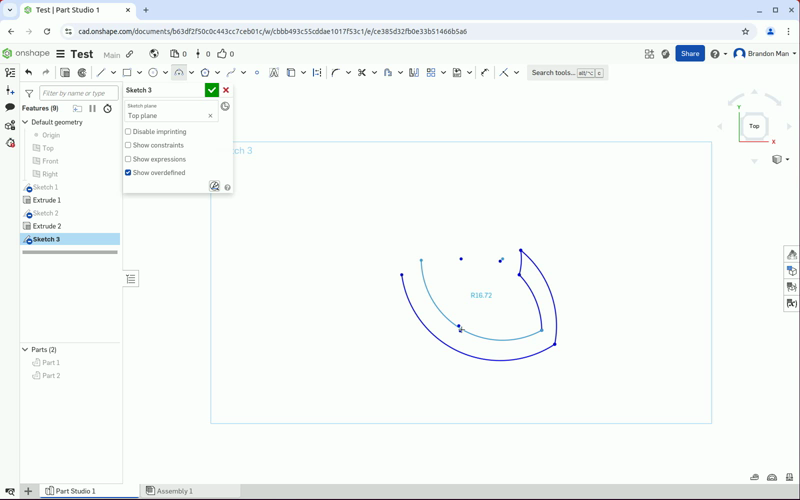
scroll(6)
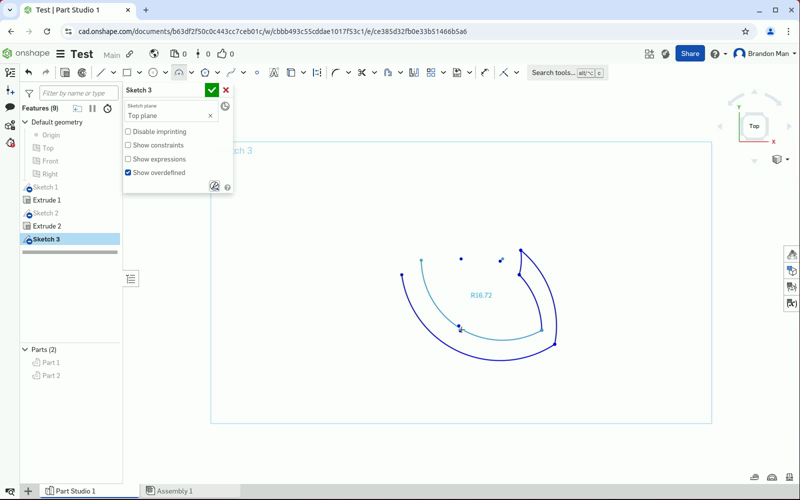
scroll(6)
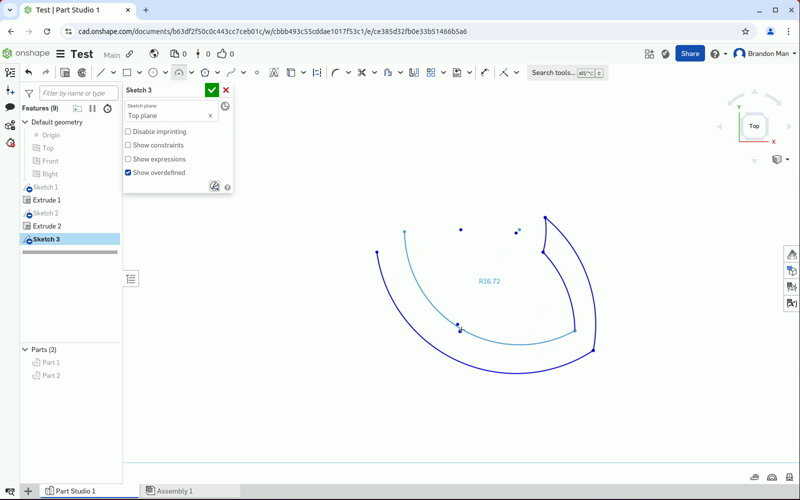
scroll(6)
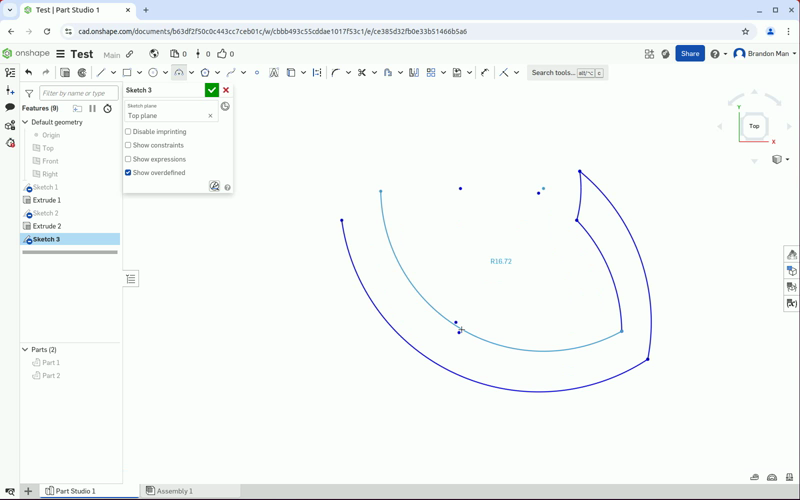
scroll(6)
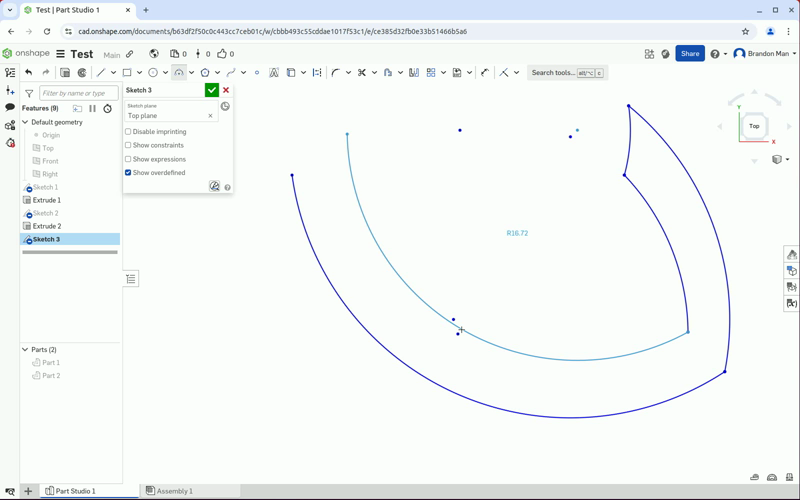
scroll(6)
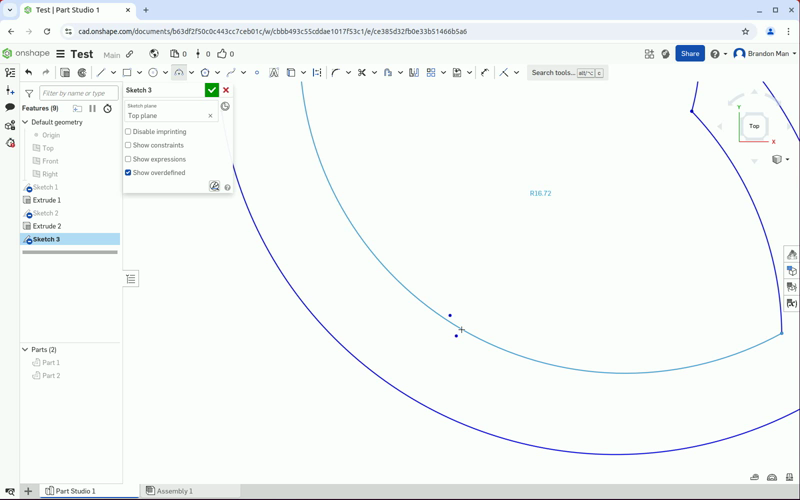
scroll(6)
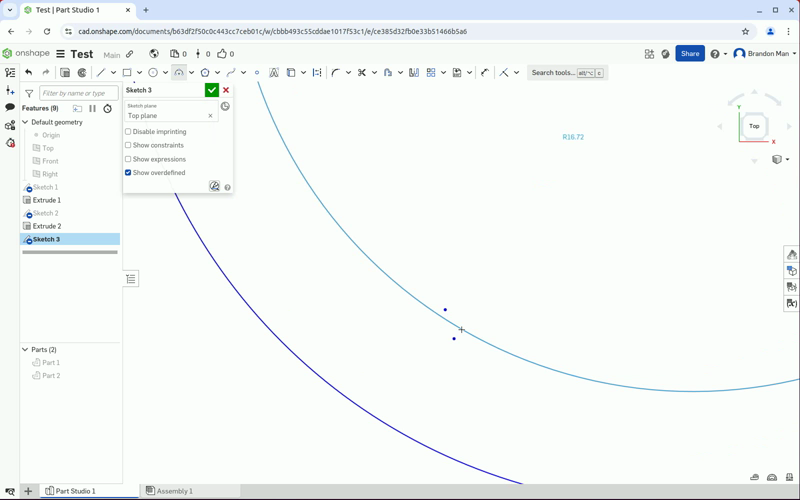
scroll(6)
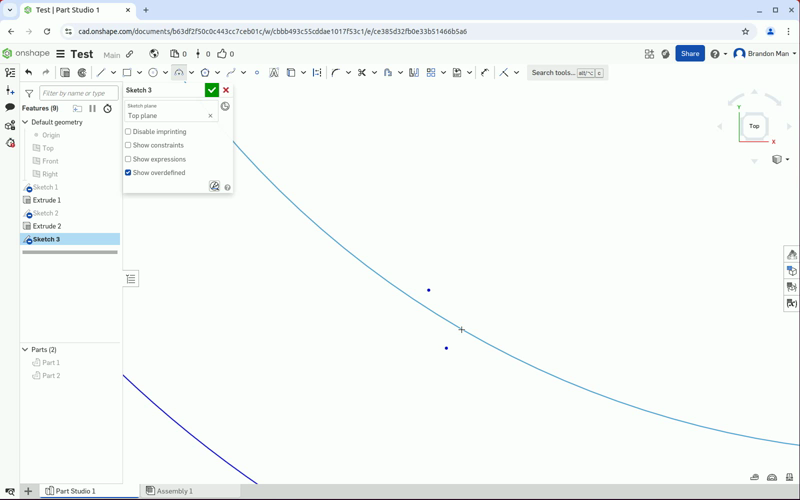
click(461, 329)
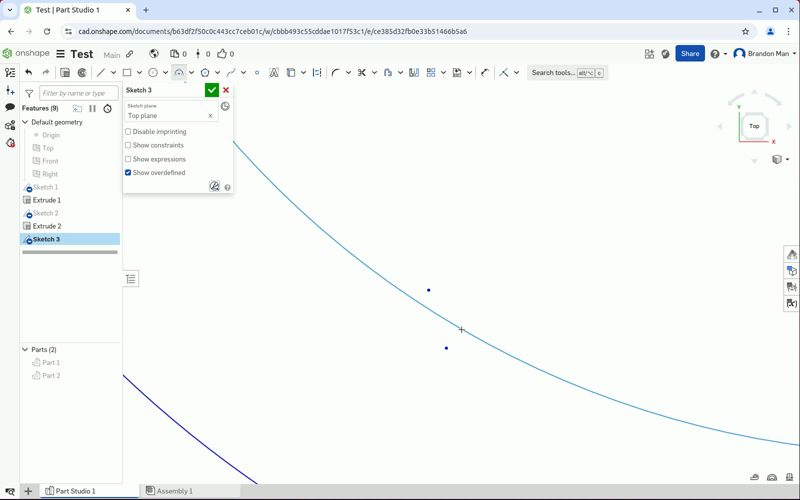
scroll(-6)
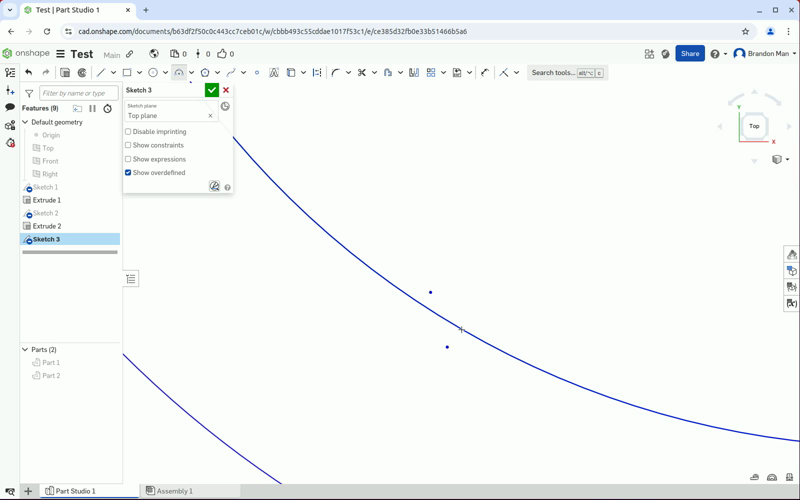
scroll(-6)
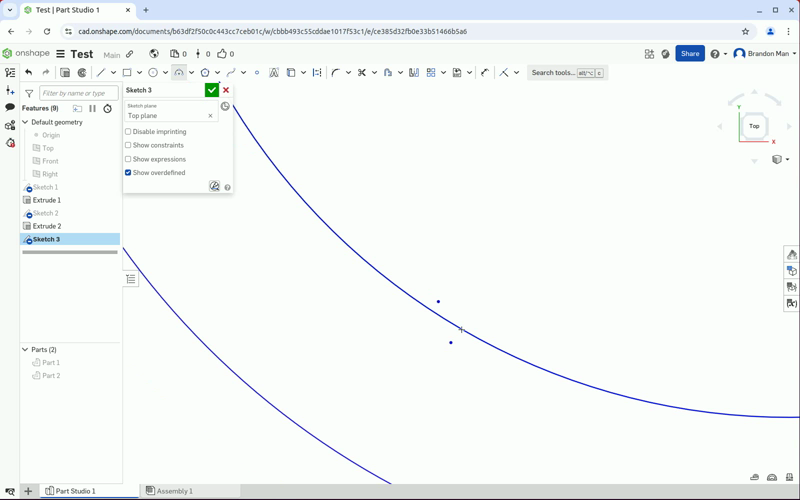
scroll(-6)
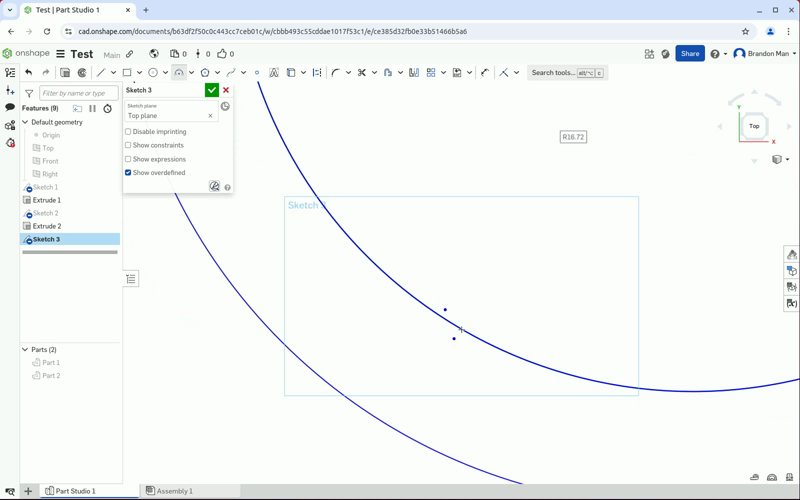
scroll(-6)
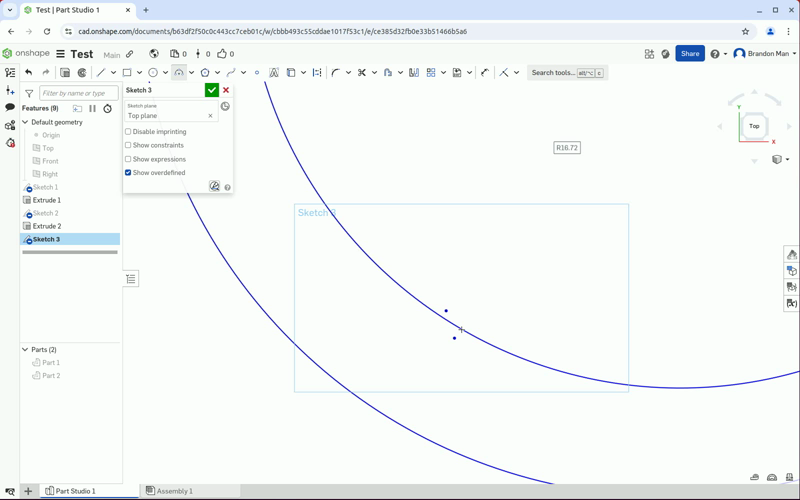
scroll(-6)
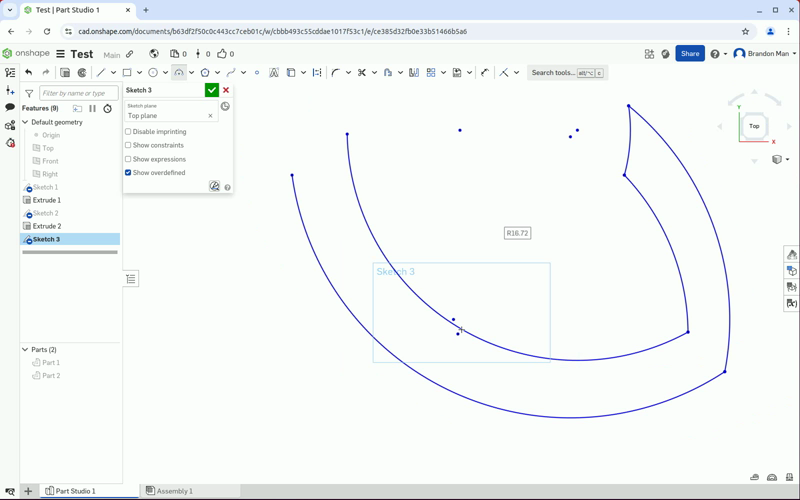
scroll(-6)
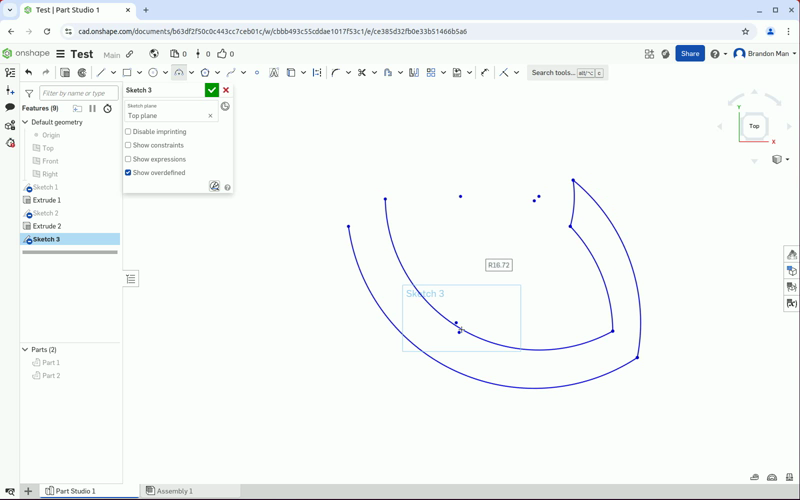
scroll(-6)
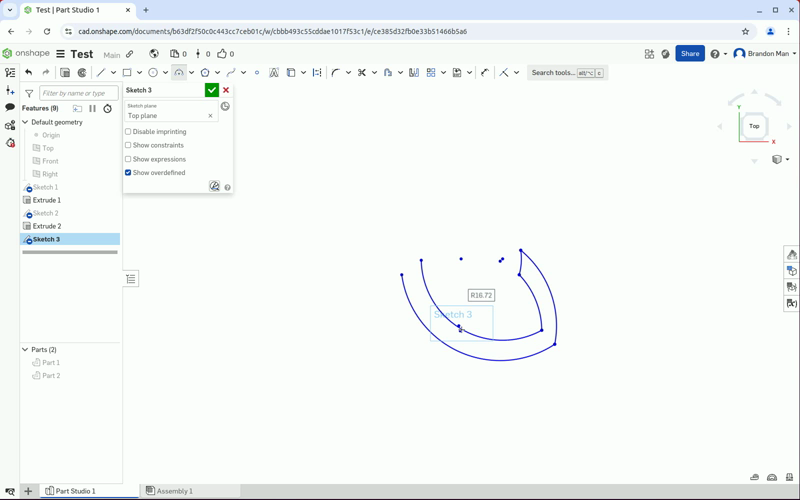
key_up(shift)
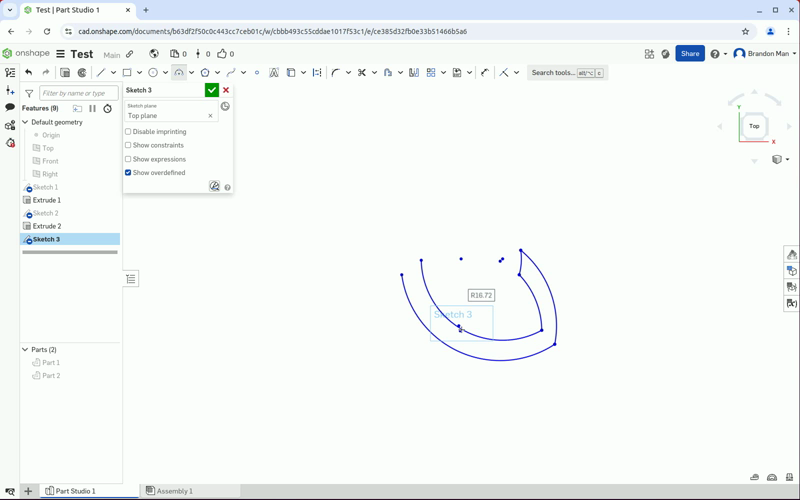
mouse_move(421, 260)
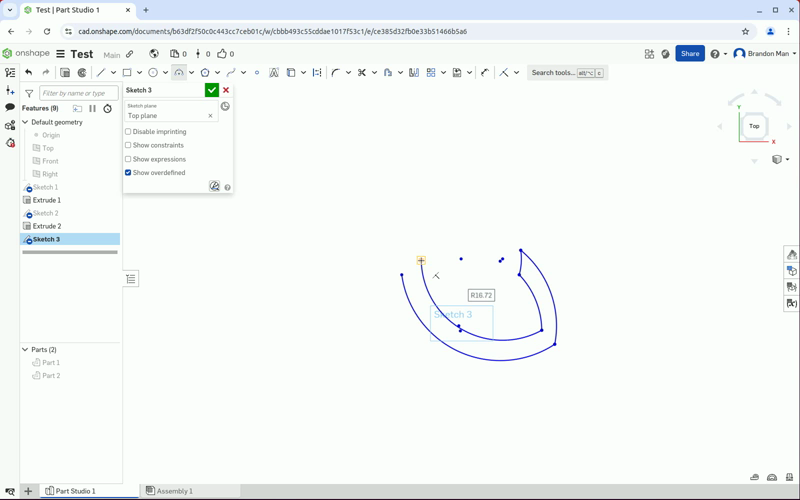
scroll(6)
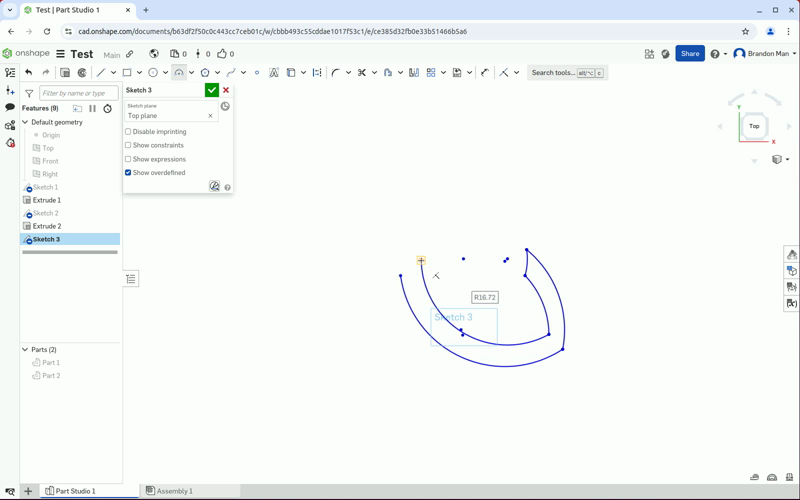
scroll(6)
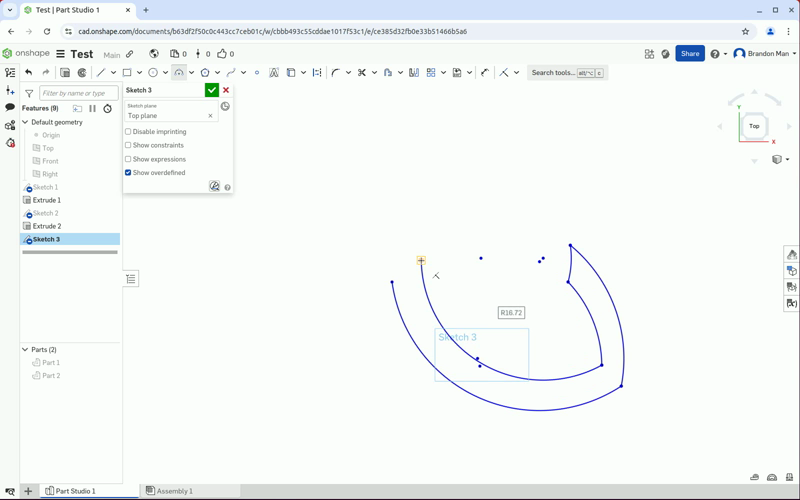
scroll(6)
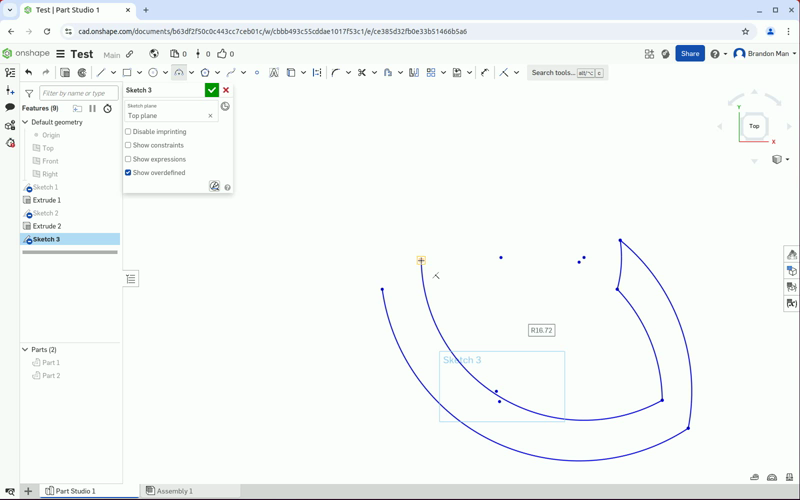
scroll(6)
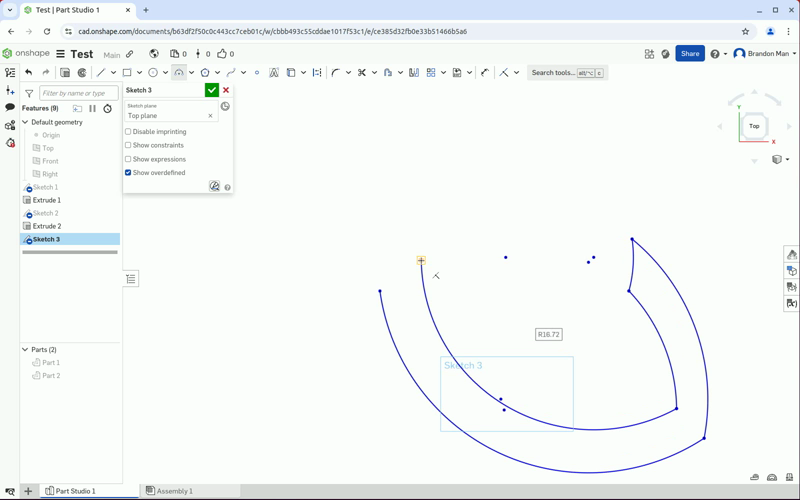
scroll(6)
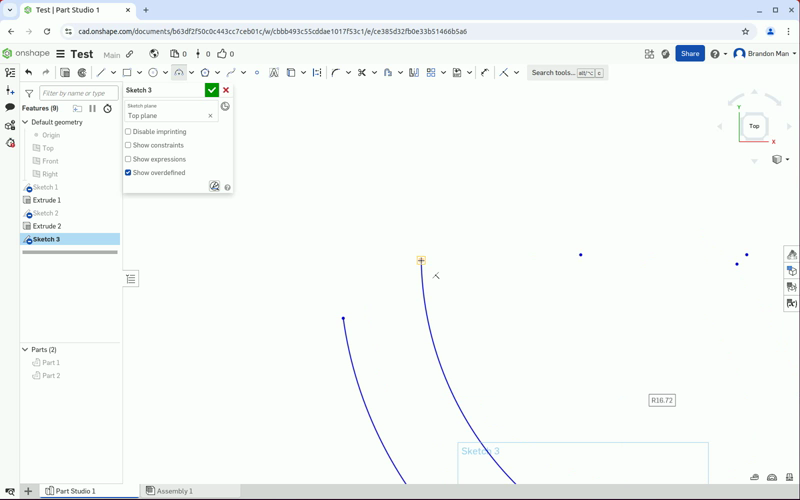
scroll(6)
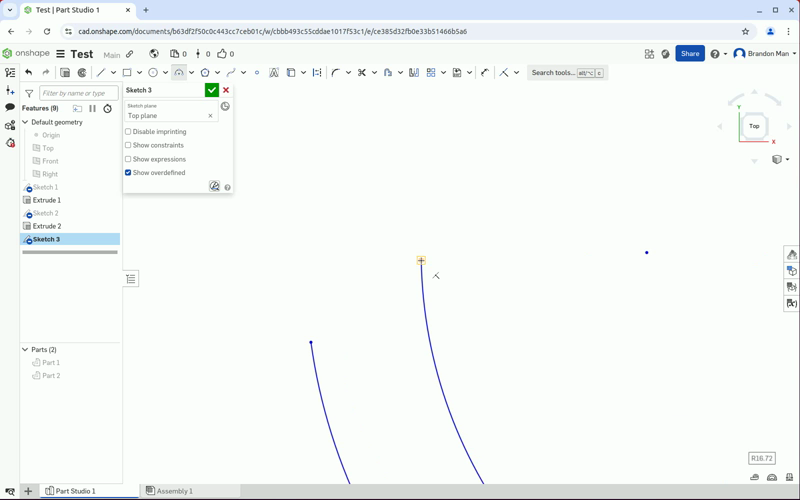
scroll(6)
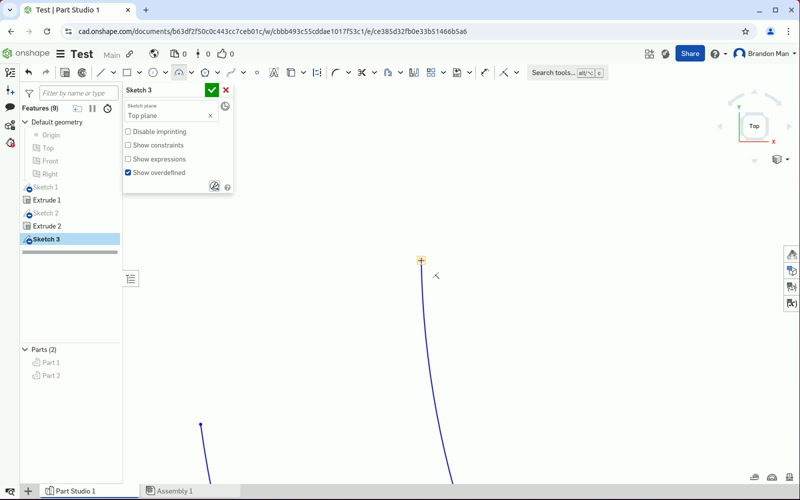
click(421, 260)
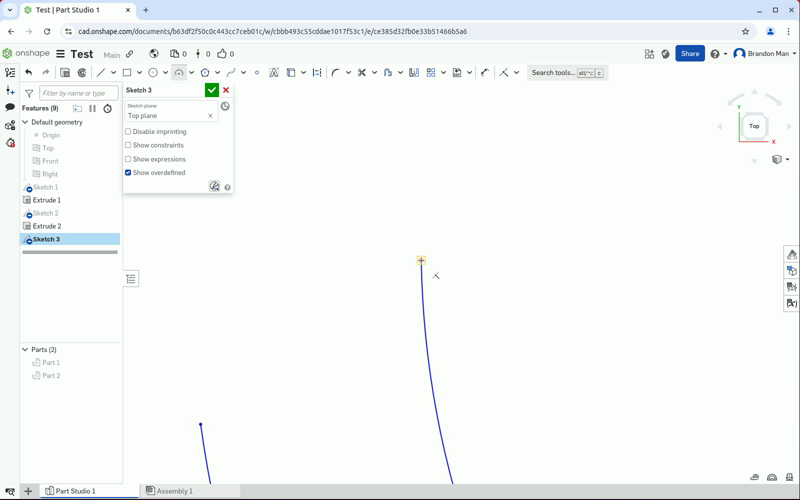
scroll(-6)
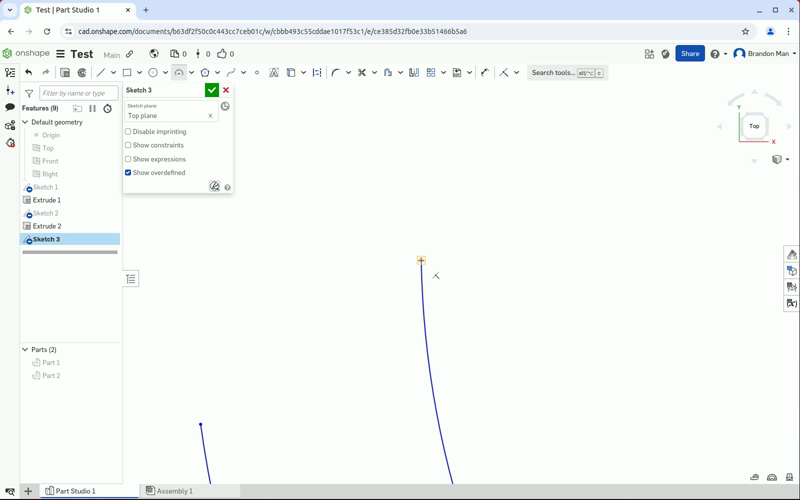
scroll(-6)
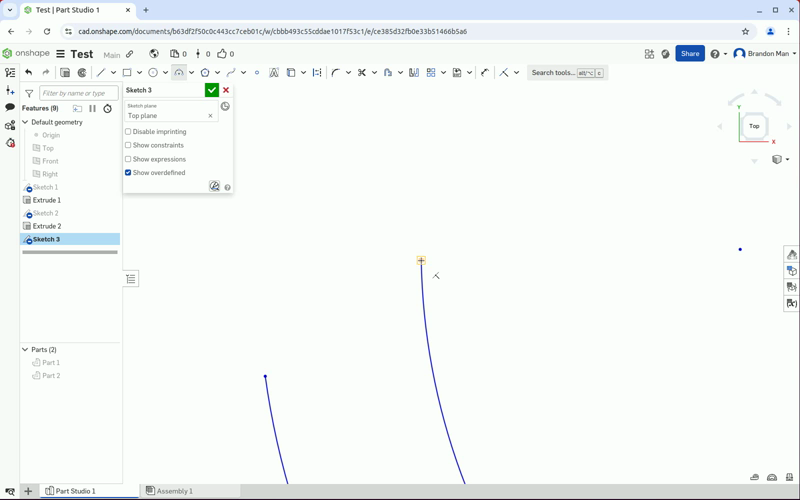
scroll(-6)
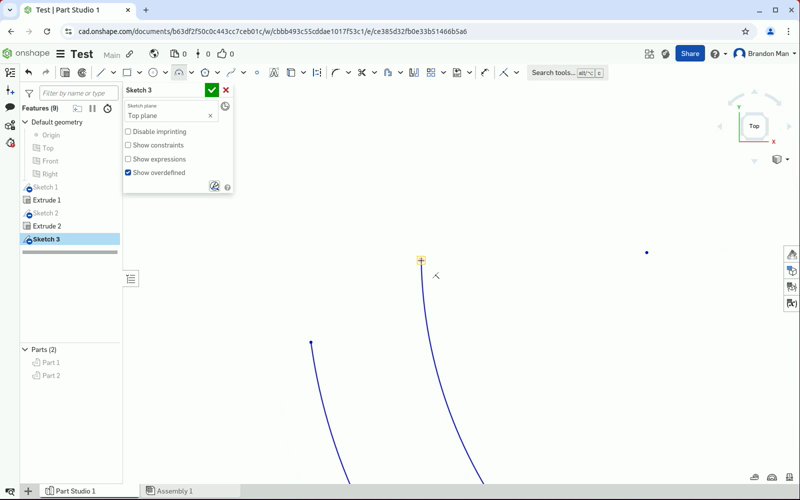
scroll(-6)
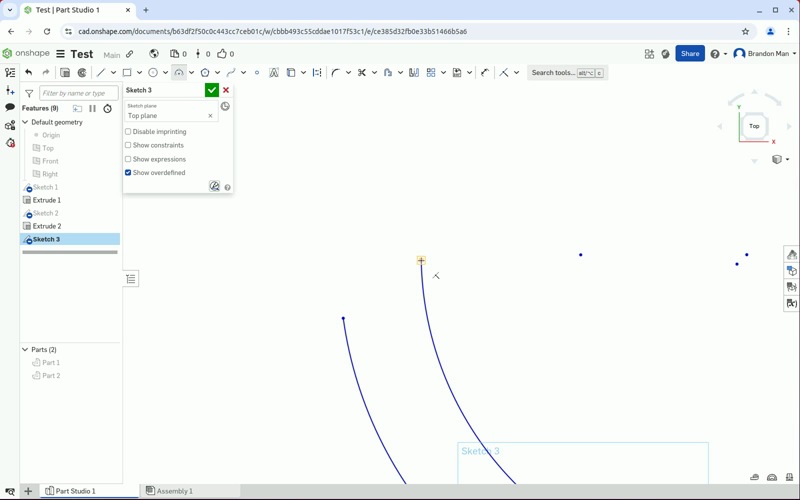
scroll(-6)
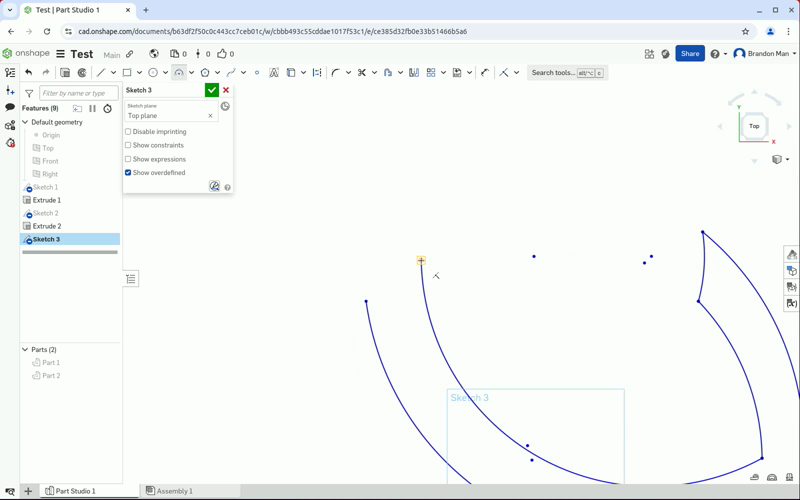
scroll(-6)
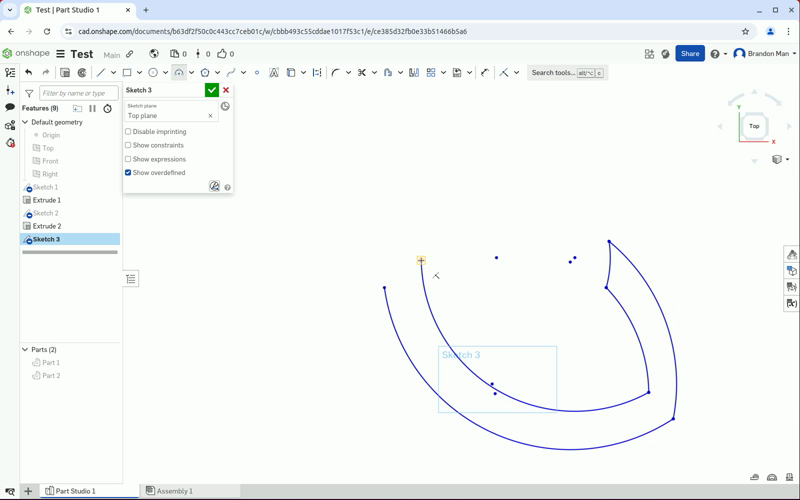
scroll(-6)
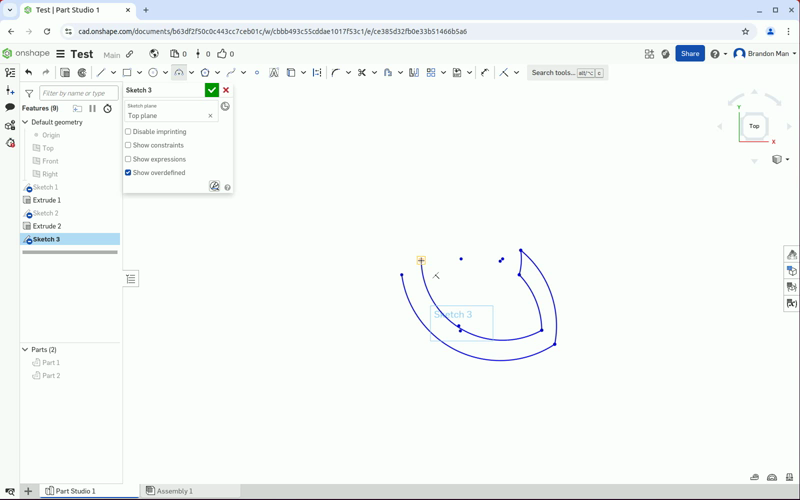
mouse_move(401, 274)
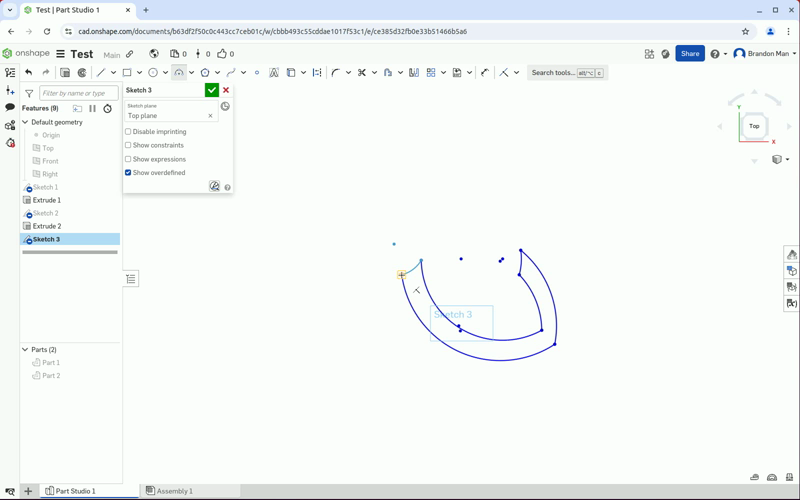
click(401, 274)
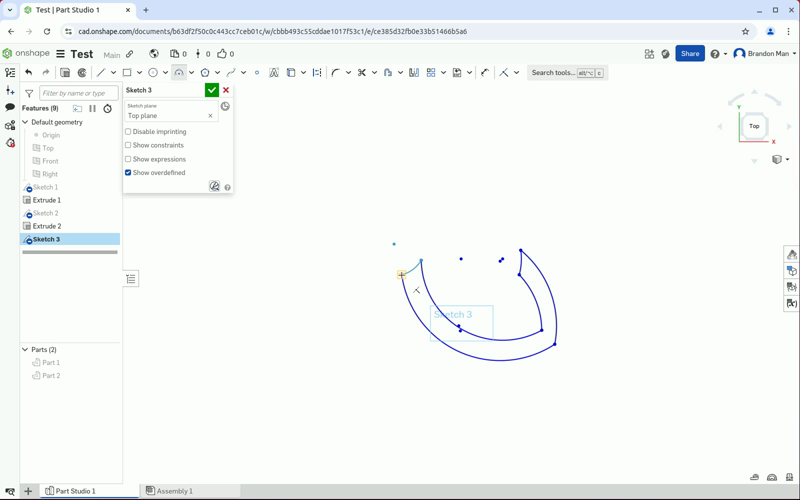
key_down(shift)
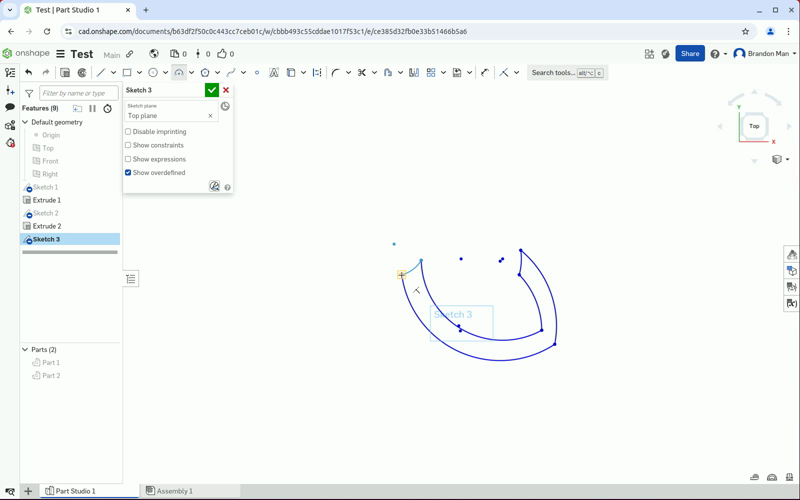
mouse_move(411, 266)
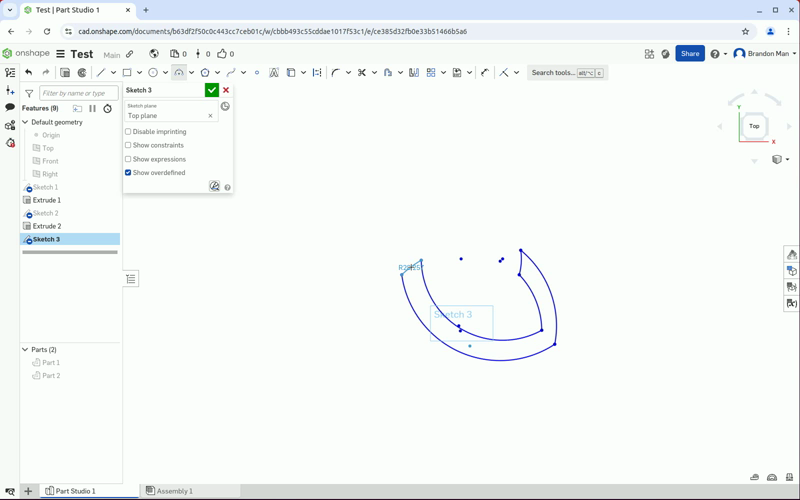
click(411, 266)
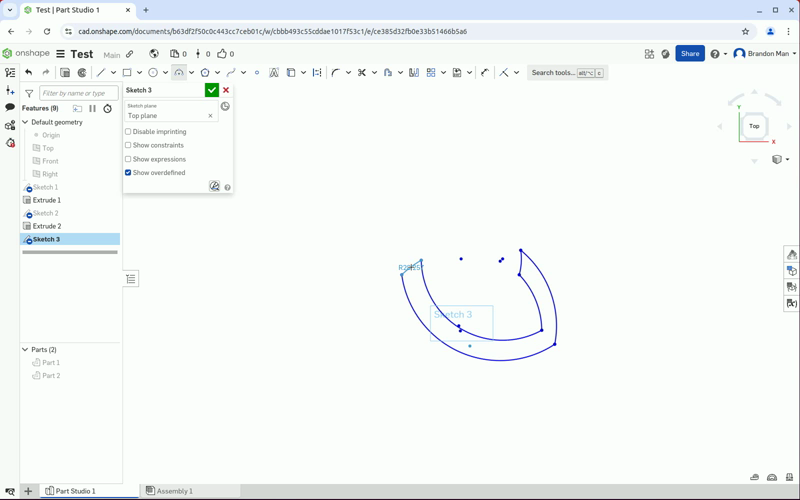
key_up(shift)
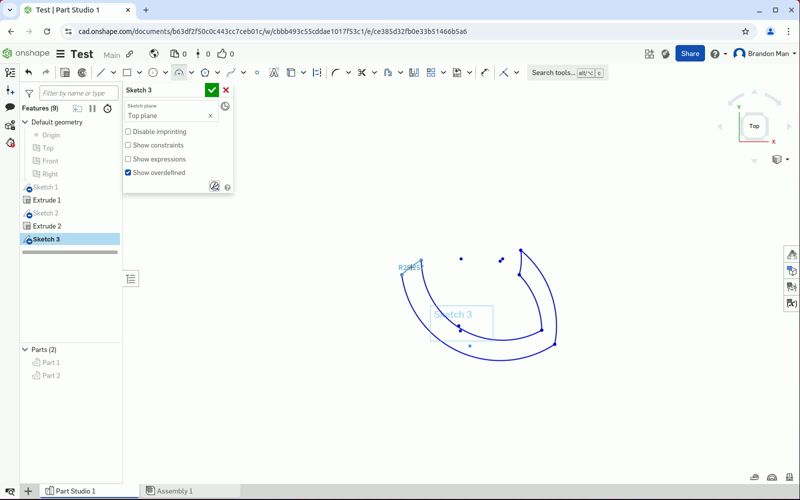
key(esc)
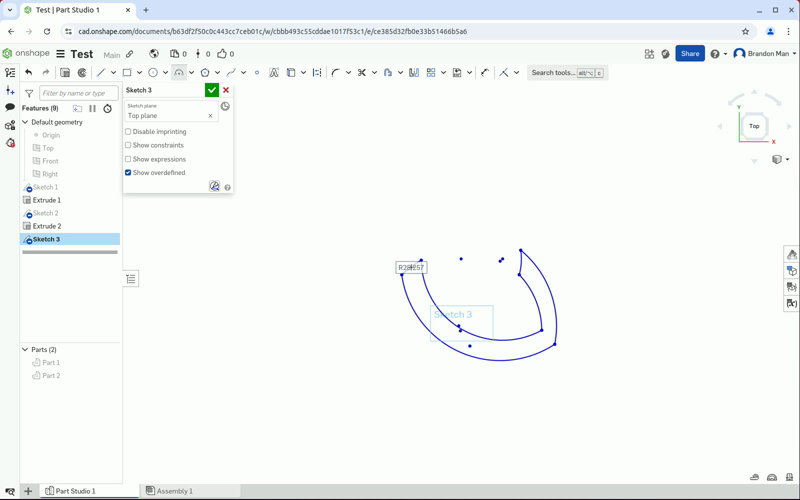
mouse_move(535, 283)
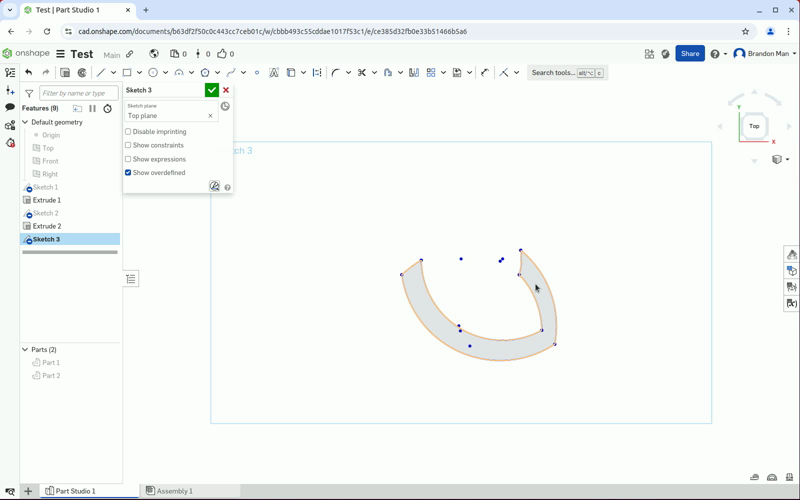
click(535, 283)
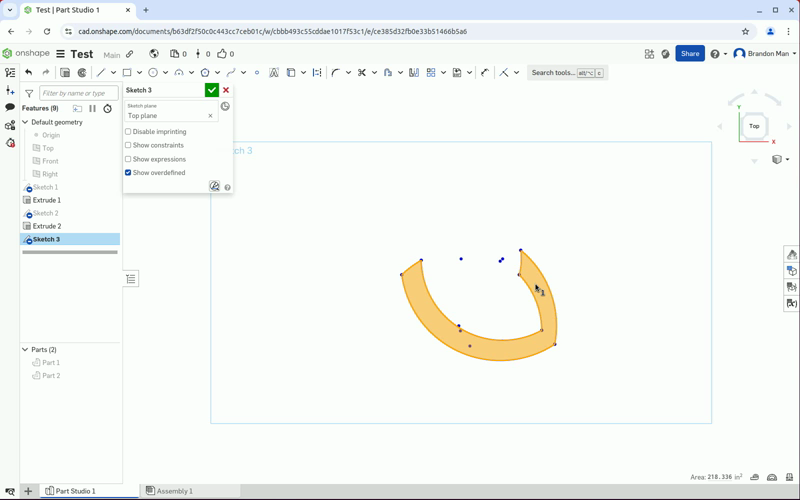
mouse_move(73, 352)
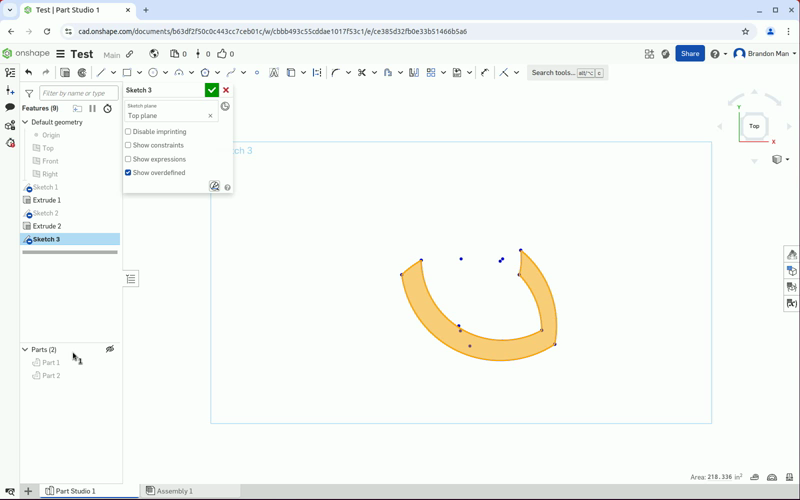
key(shift+y)
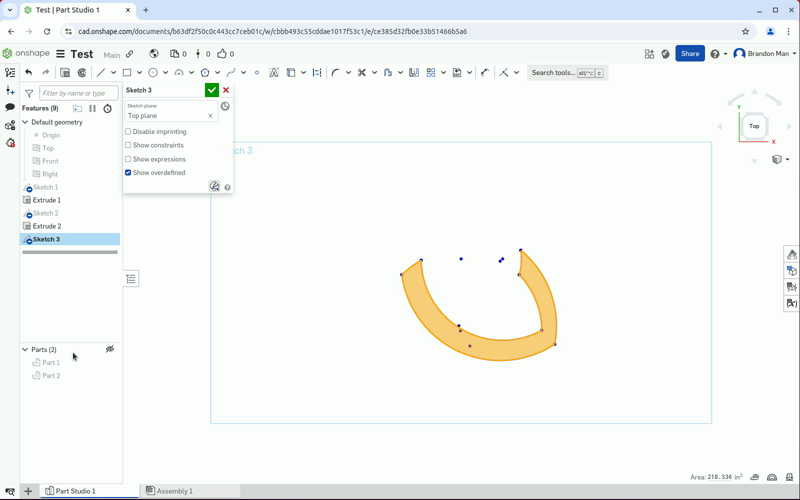
key(shift+e)
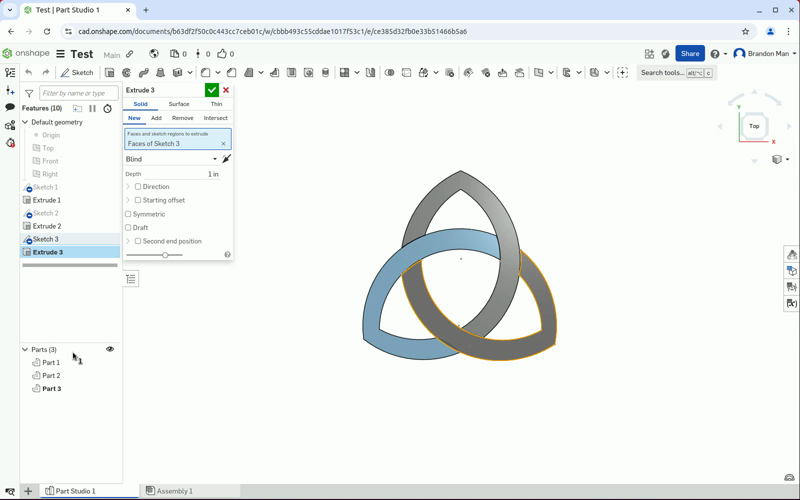
mouse_move(143, 106)
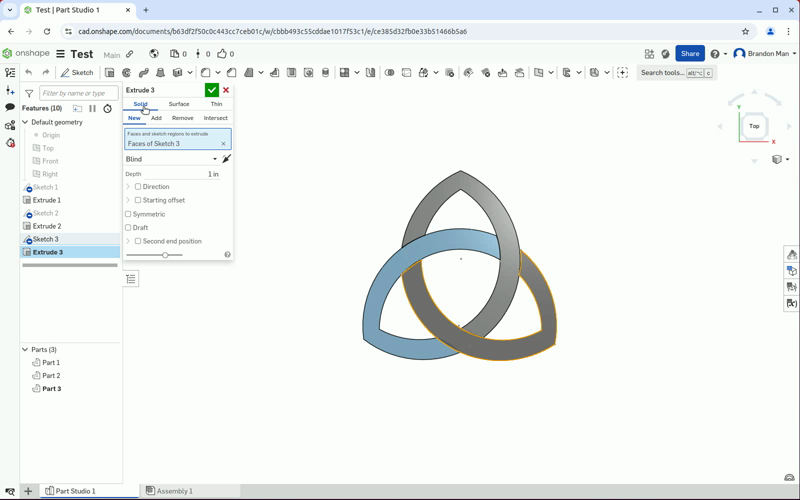
click(143, 106)
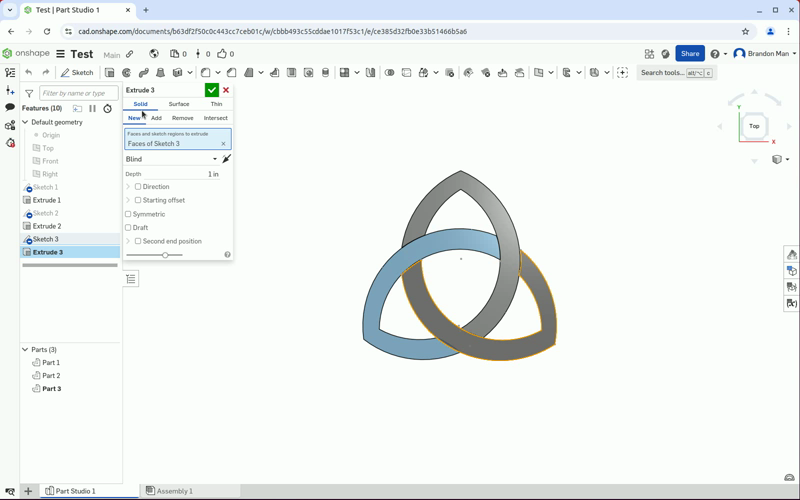
mouse_move(137, 120)
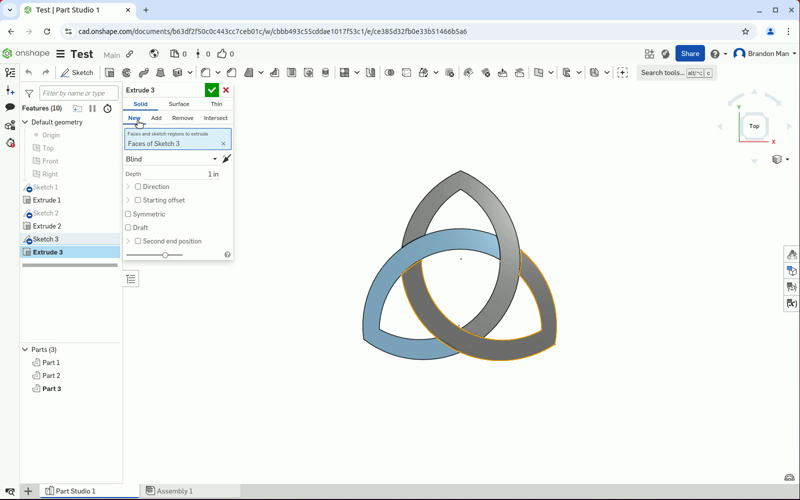
click(137, 120)
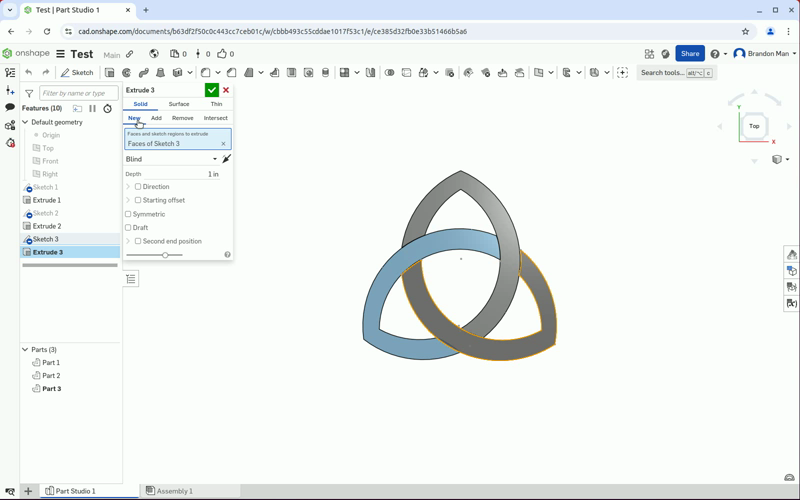
key(tab, 4)
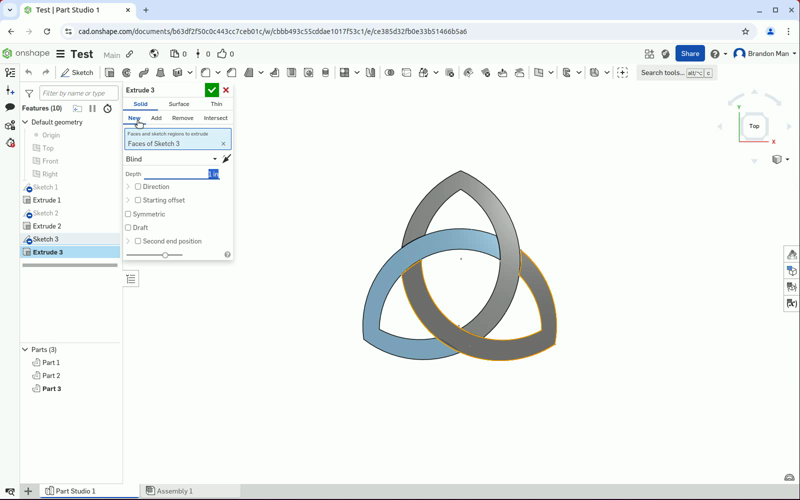
text(0.722)
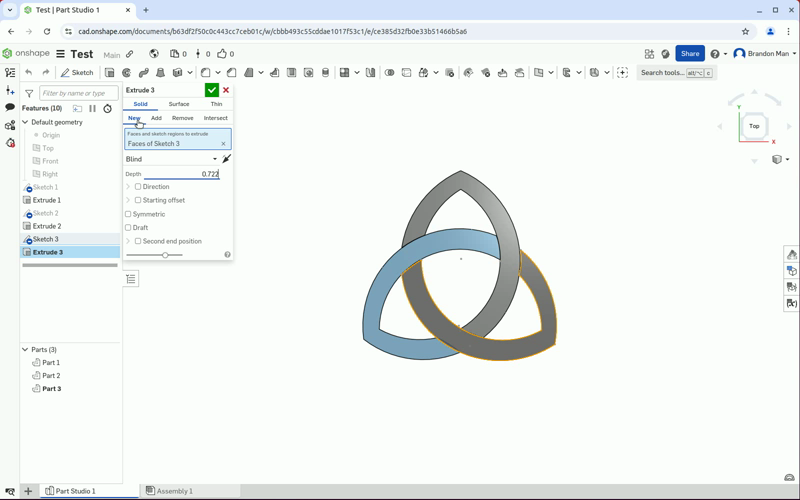
key(enter)
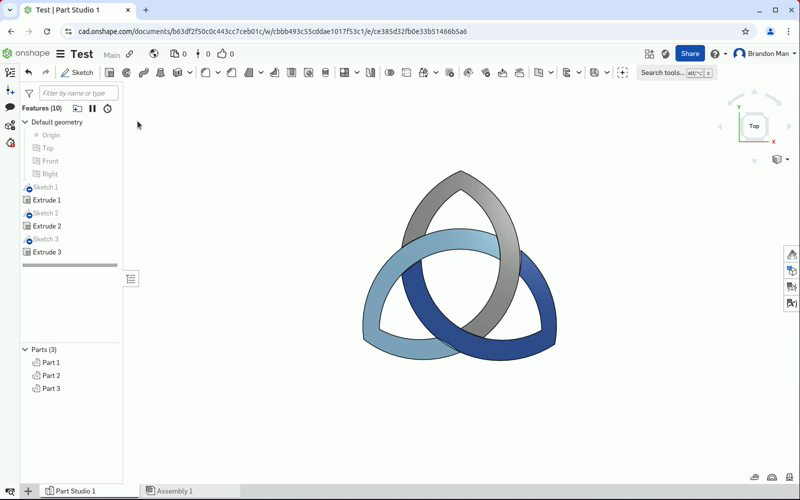
key(shift+h)
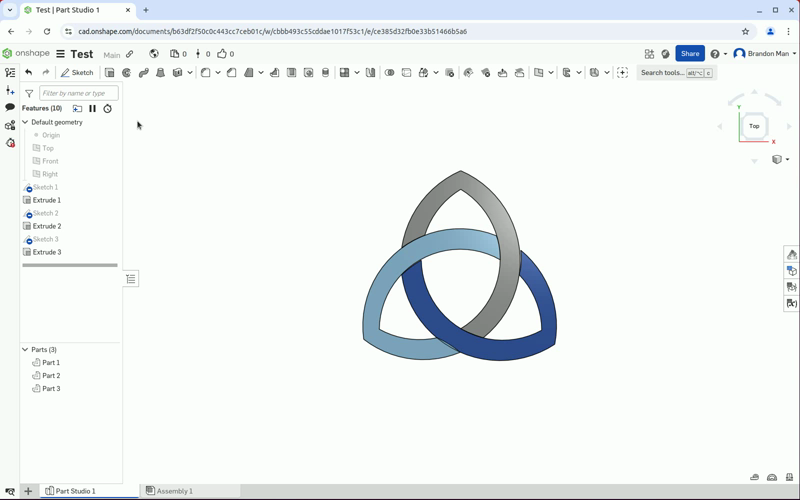
key(shift+h)
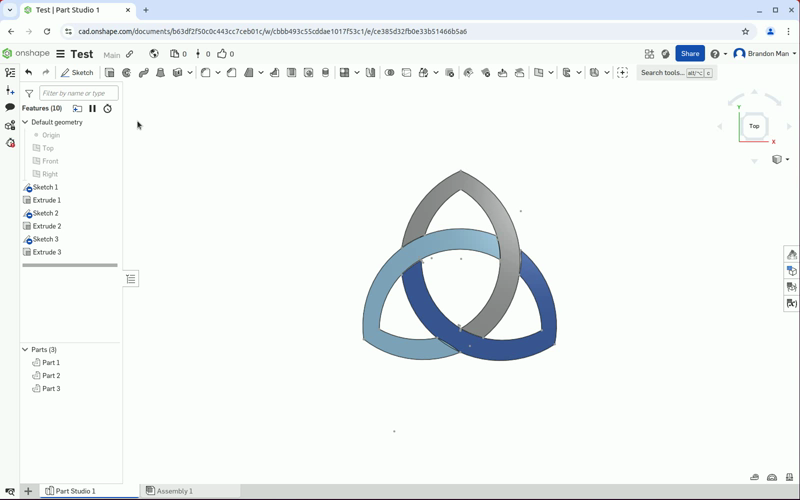
key(shift+7)
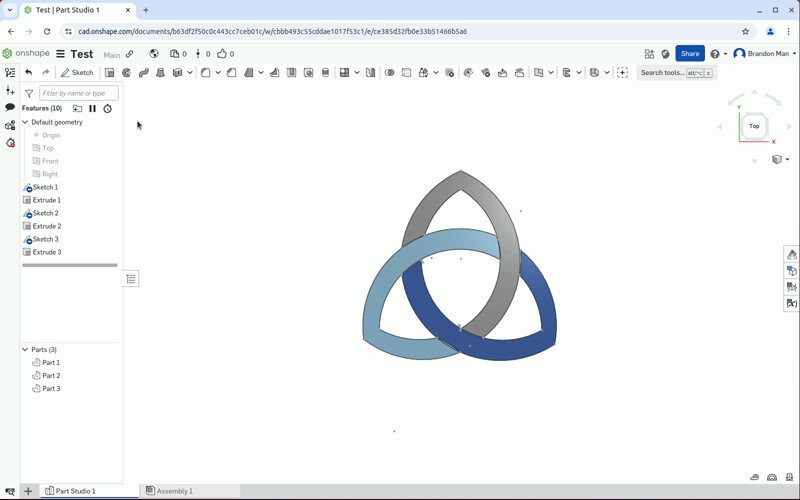
key(up, 3)
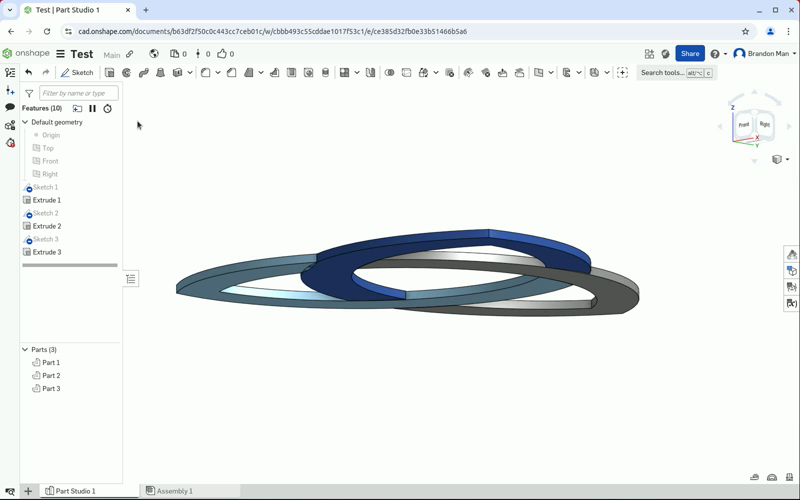
key(left, 3)
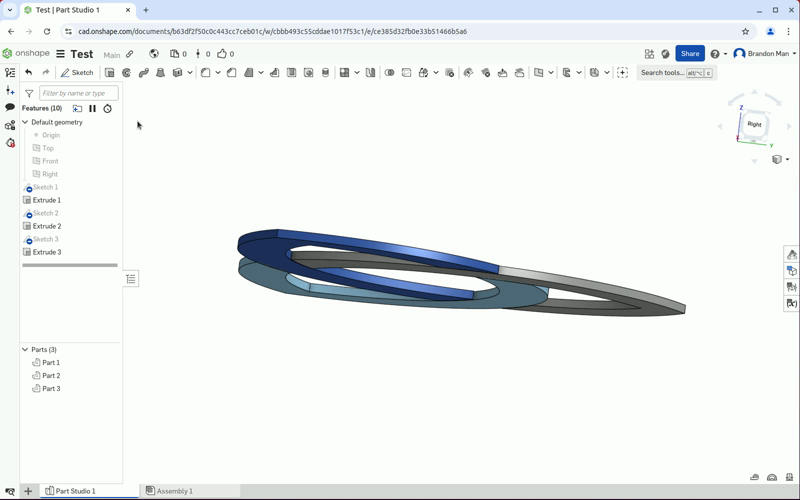
key(right, 3)
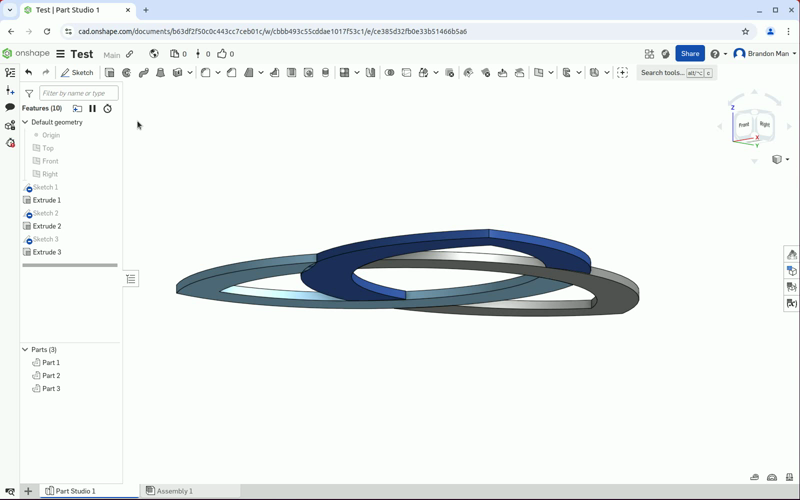
key(down, 3)
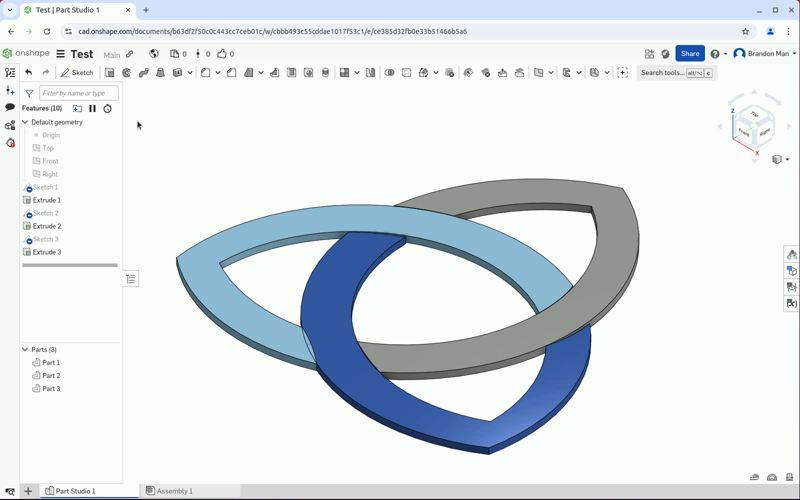
mouse_move(73, 189)
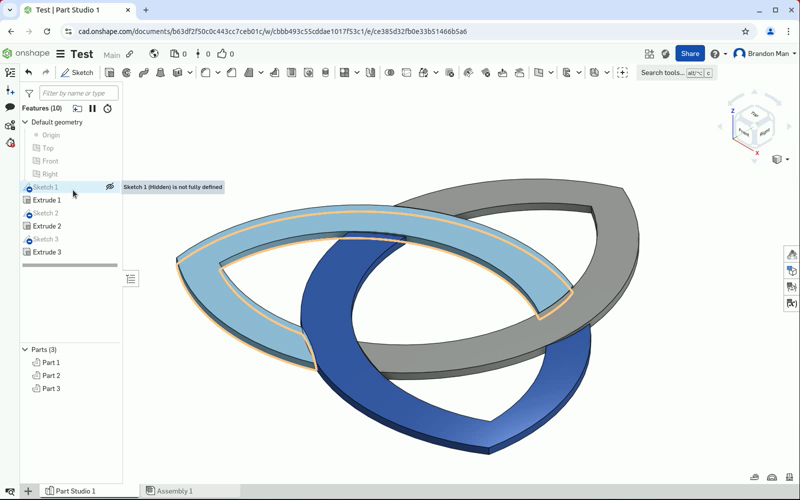
click(73, 189)